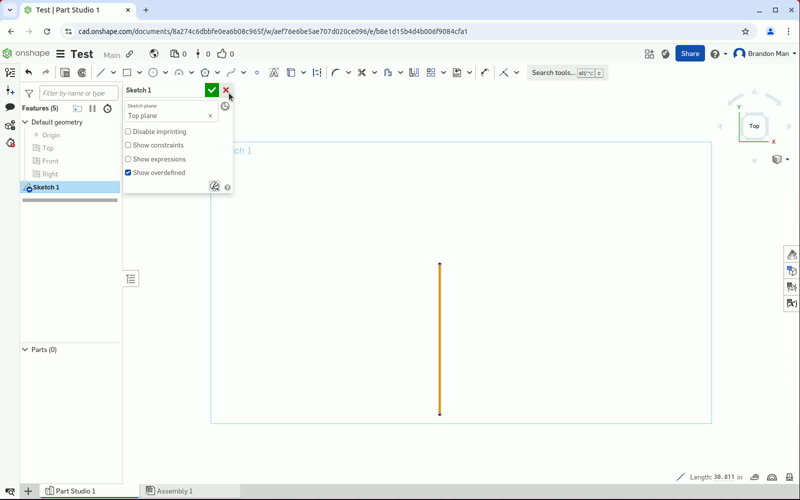
key(shift+h)
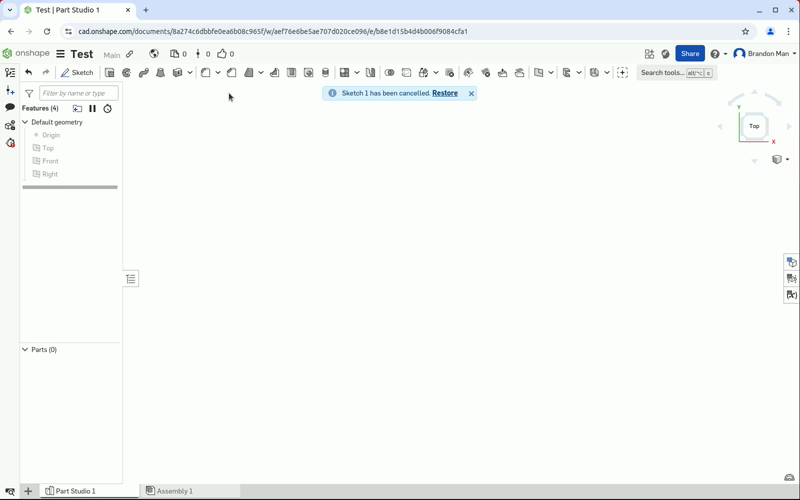
mouse_move(73, 352)
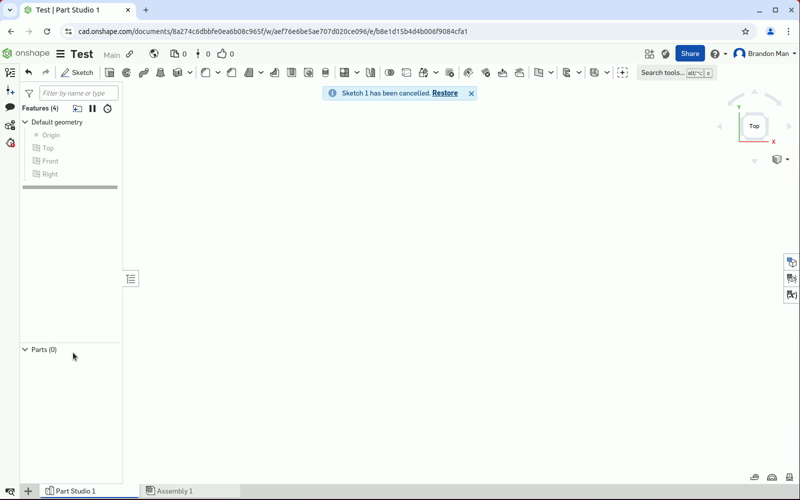
key(y)
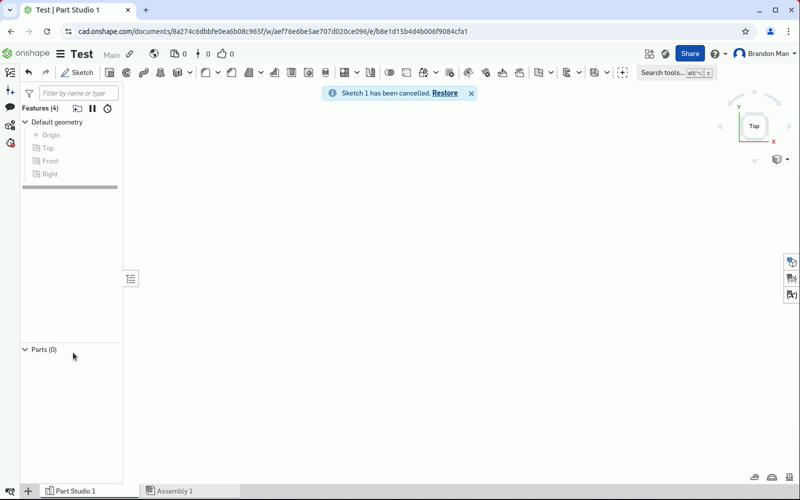
key(shift+p)
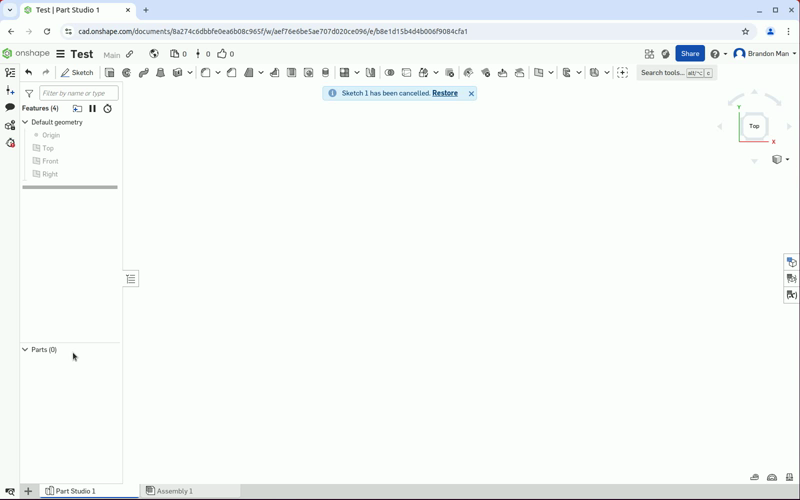
key(space)
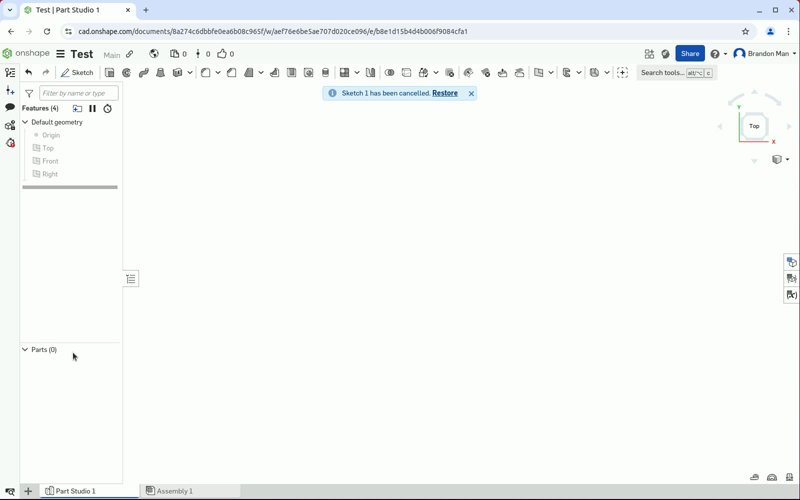
key_down(shift)
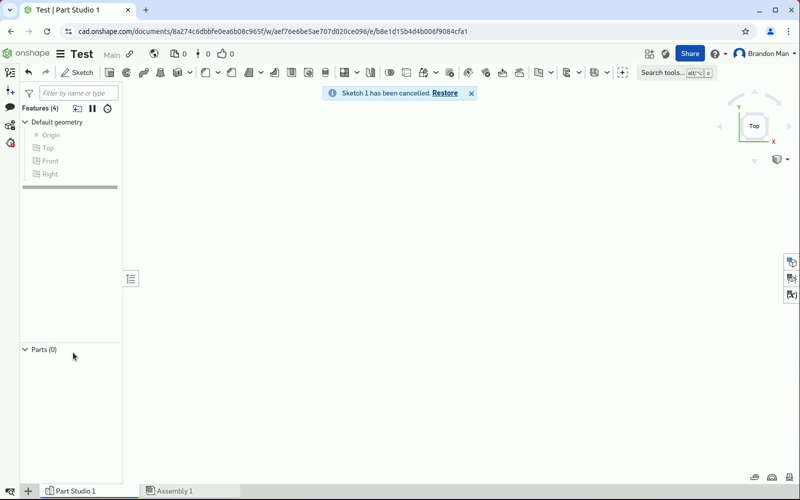
key(up)
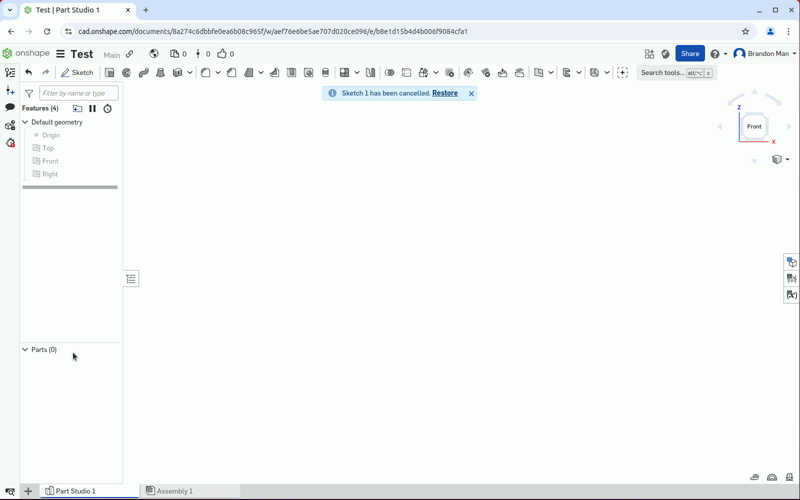
key_up(shift)
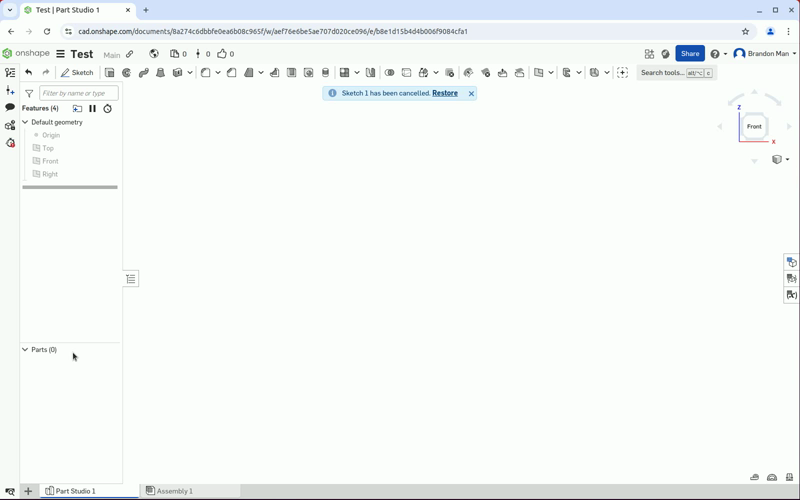
key(space)
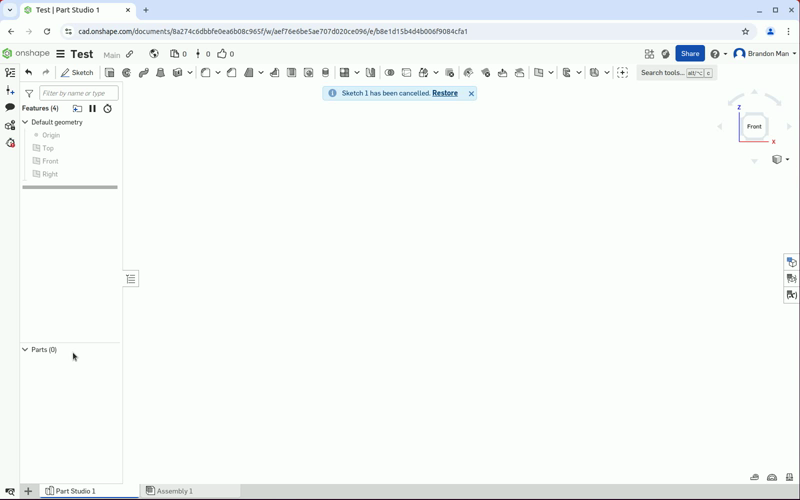
key_down(shift)
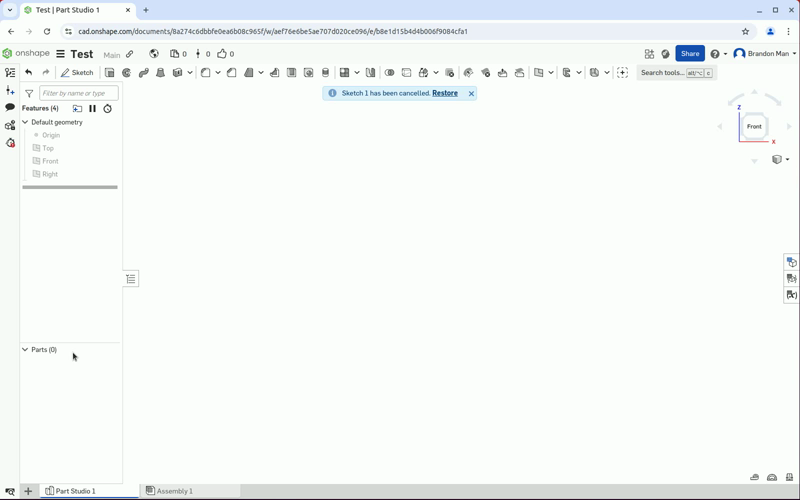
key(left)
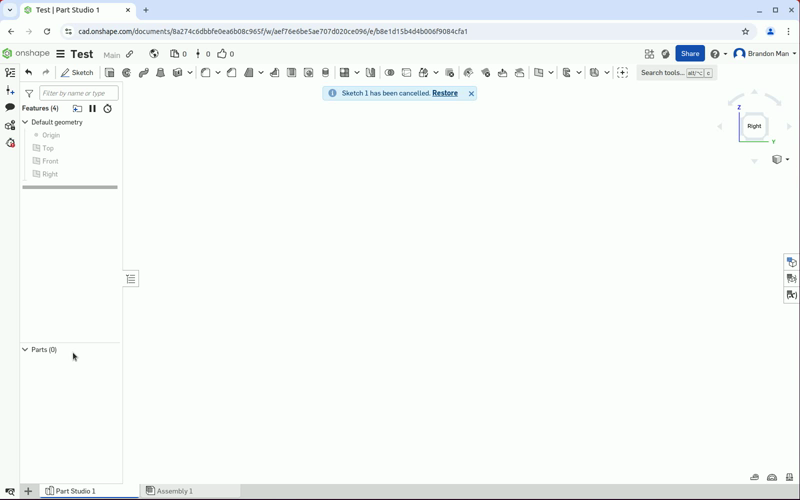
key_up(shift)
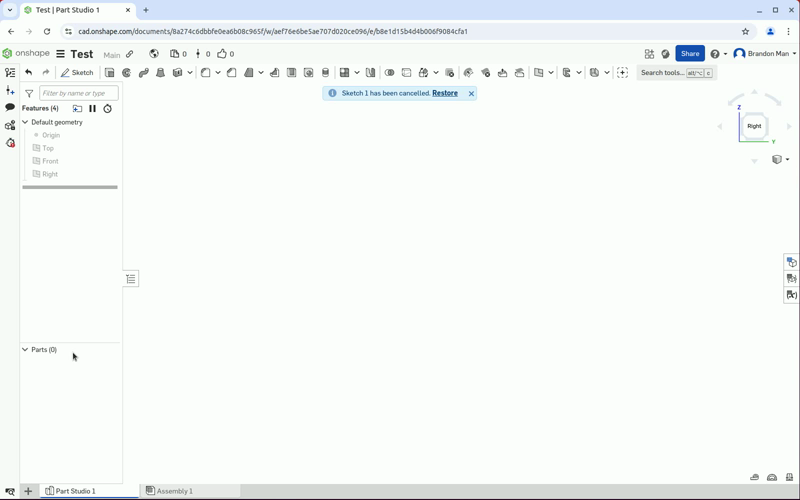
mouse_move(73, 352)
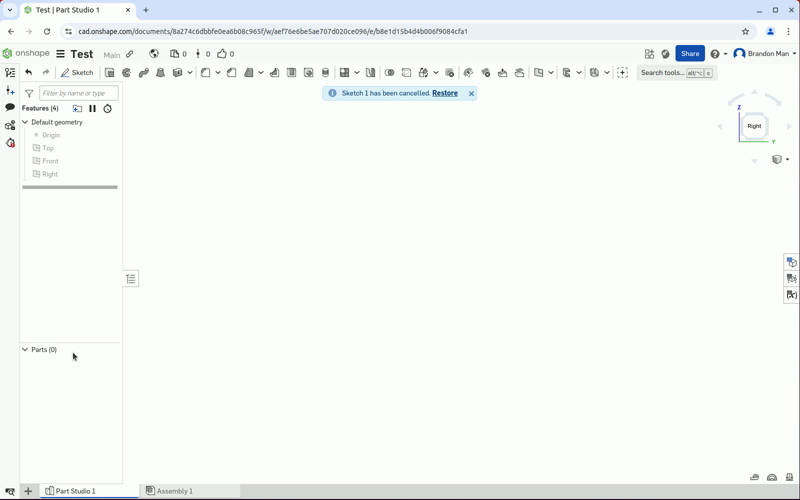
key(shift+y)
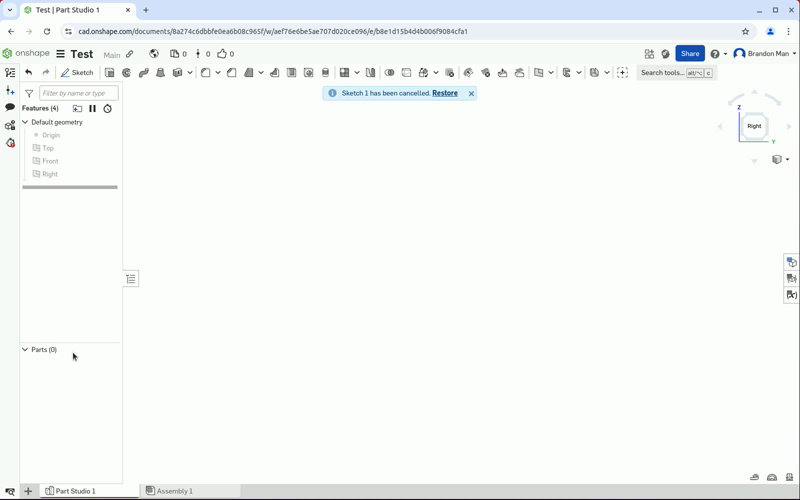
key(shift+s)
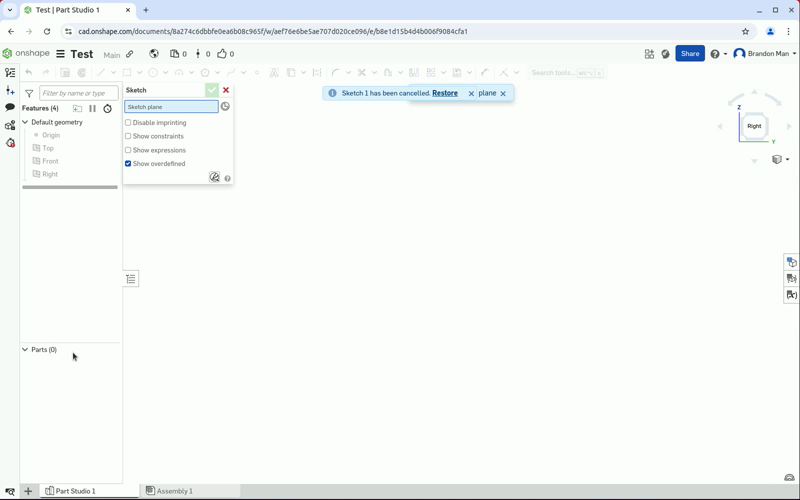
mouse_move(73, 176)
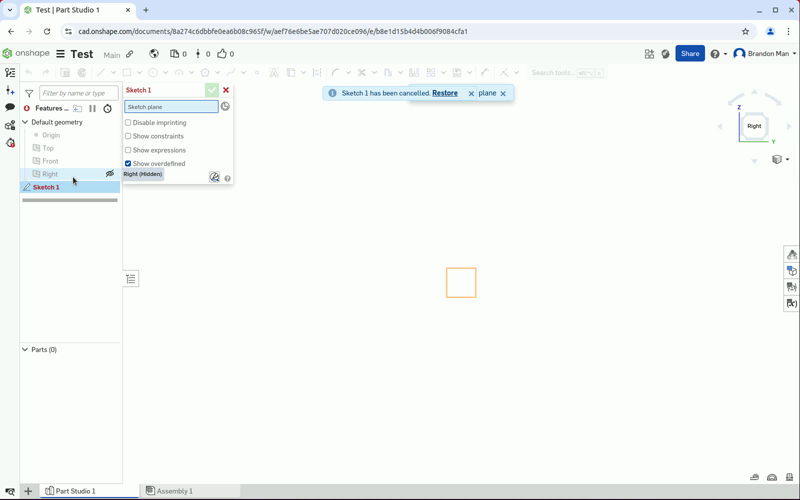
click(73, 176)
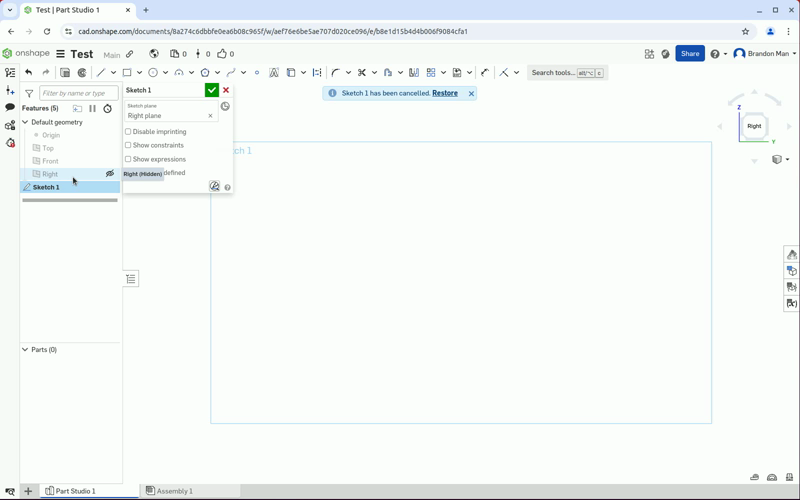
mouse_move(73, 352)
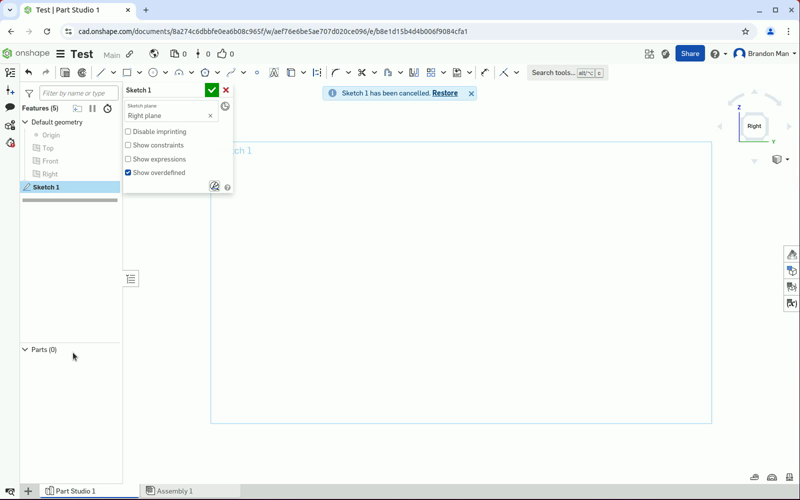
key(y)
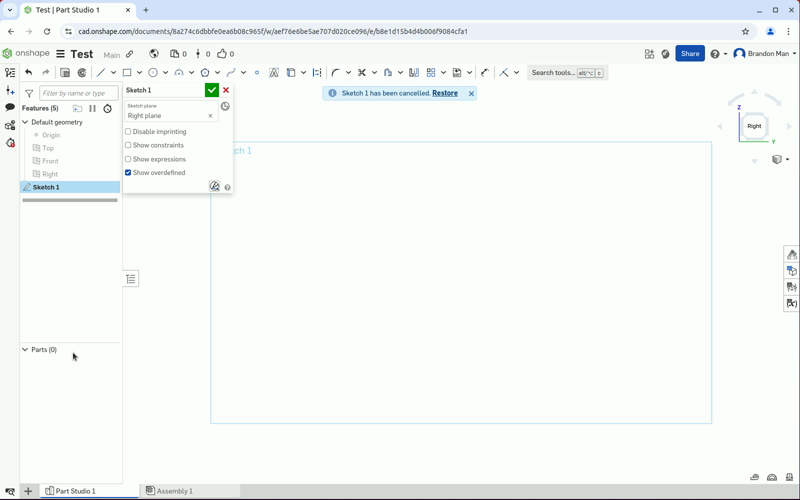
key(l)
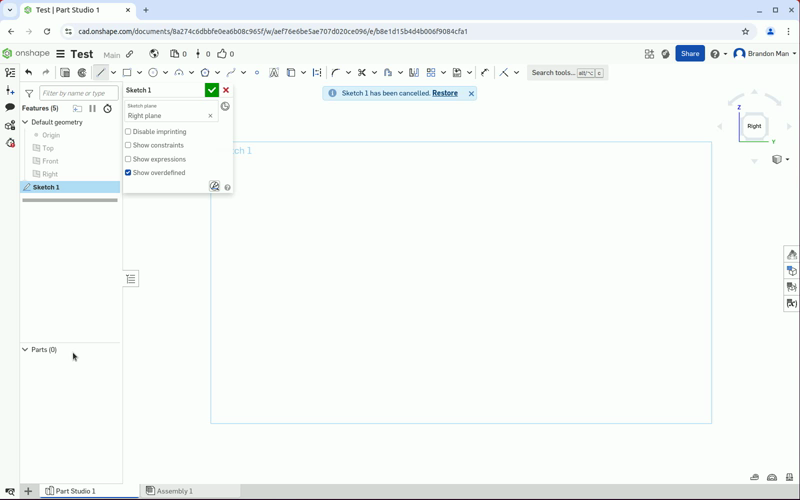
key_down(shift)
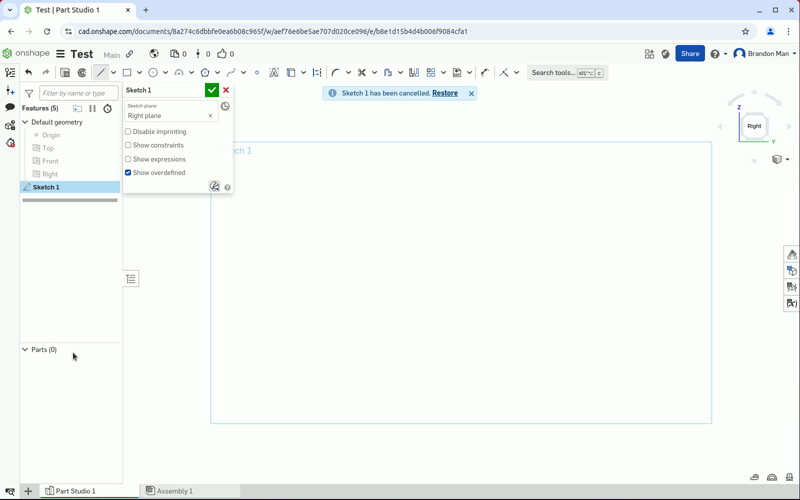
mouse_move(460, 282)
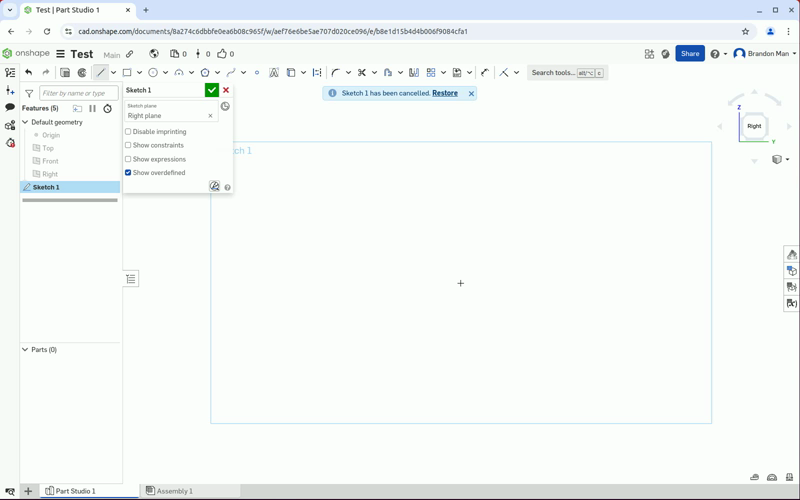
click(460, 282)
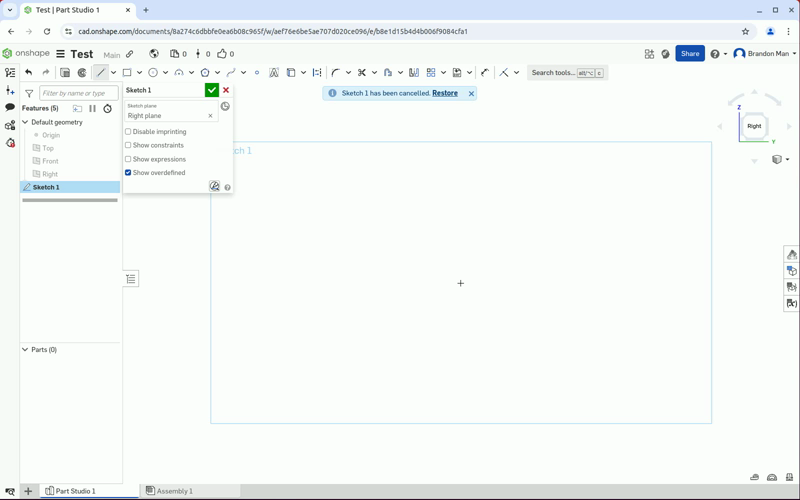
key_up(shift)
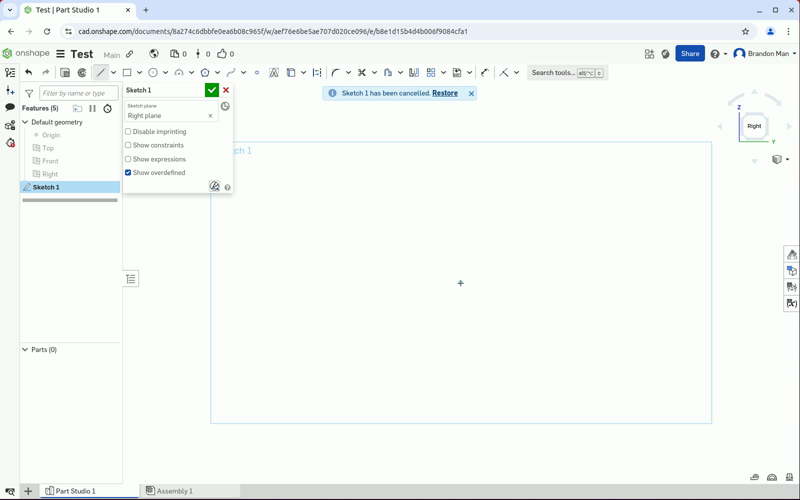
key_down(shift)
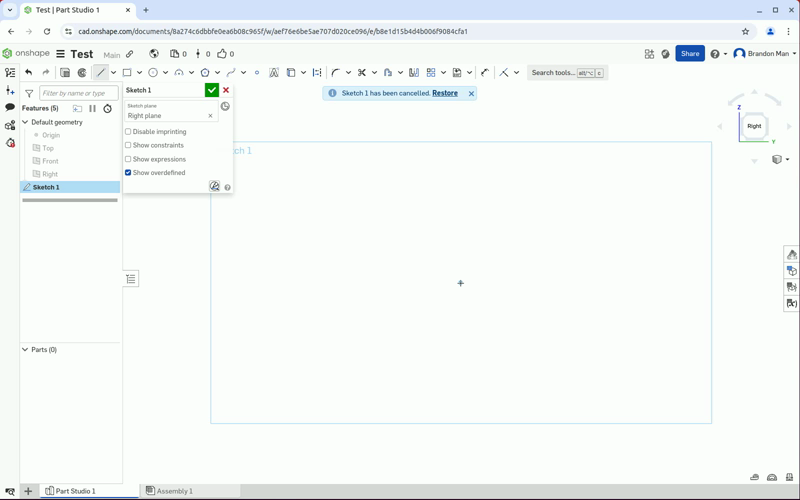
mouse_move(573, 282)
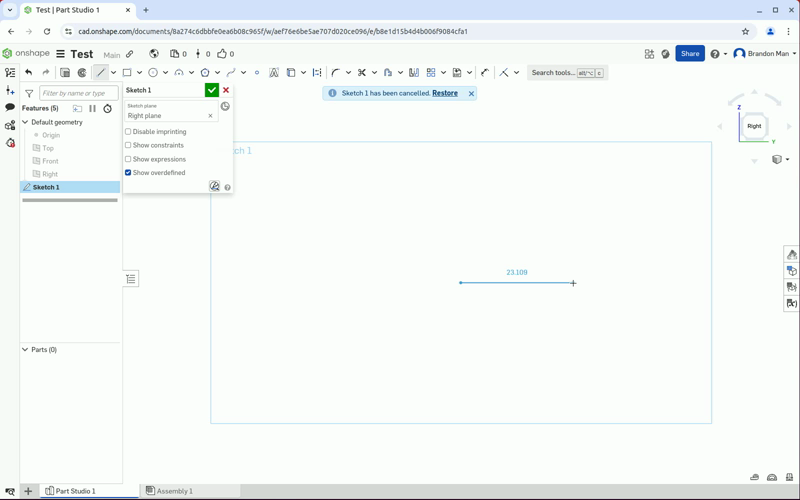
click(573, 282)
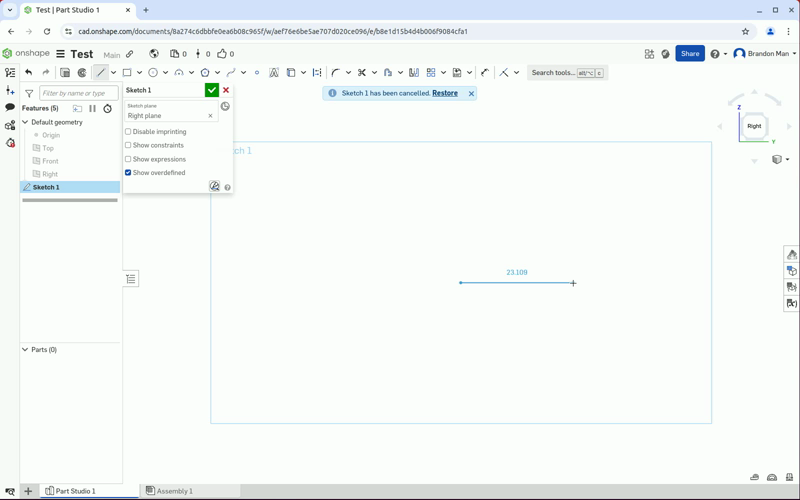
key_up(shift)
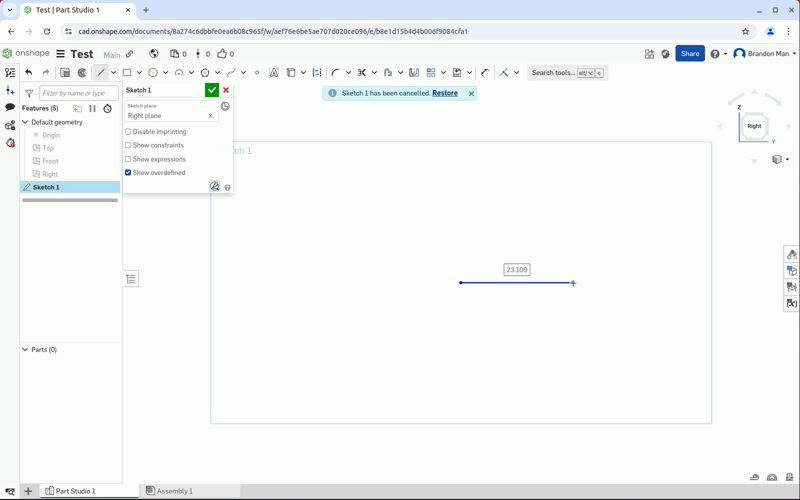
key_down(shift)
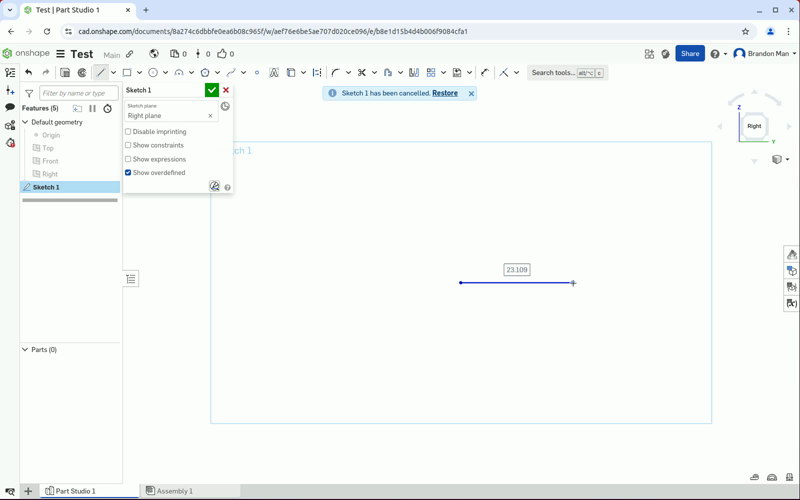
mouse_move(573, 213)
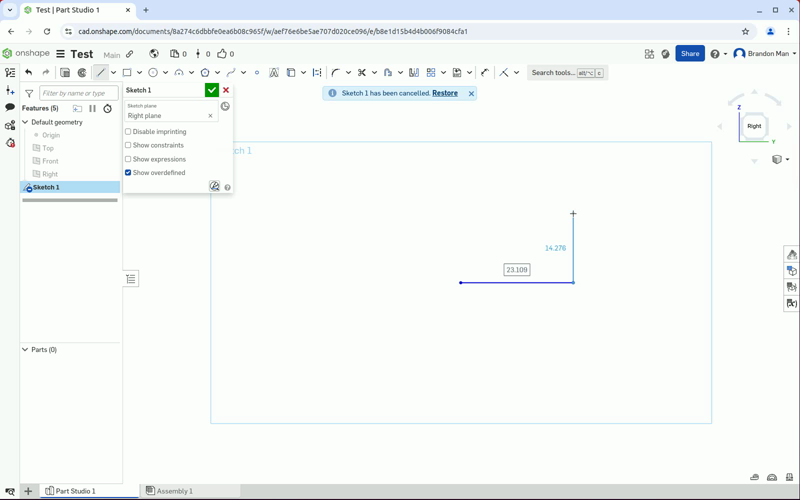
click(573, 213)
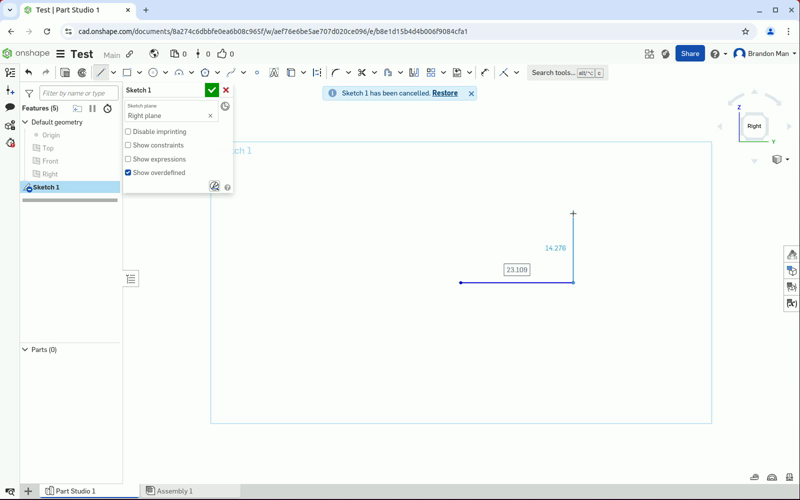
key_up(shift)
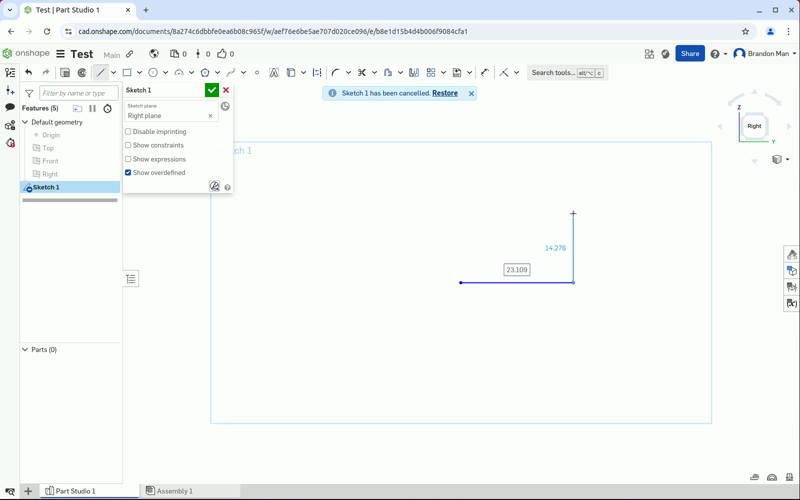
key_down(shift)
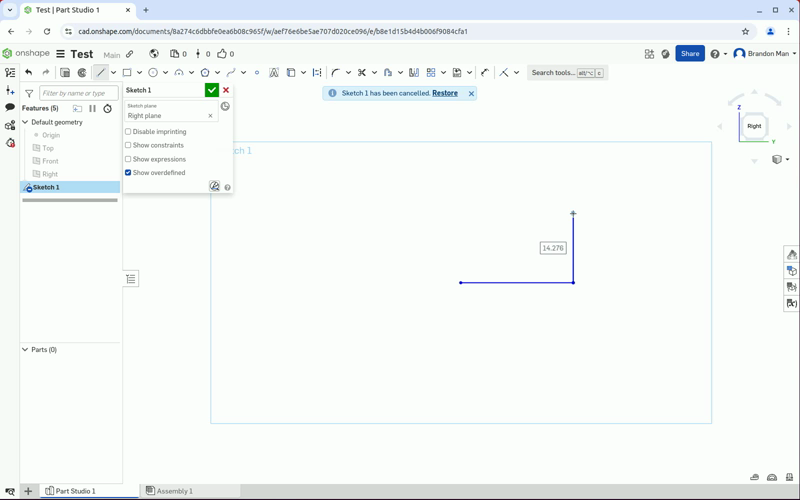
mouse_move(460, 213)
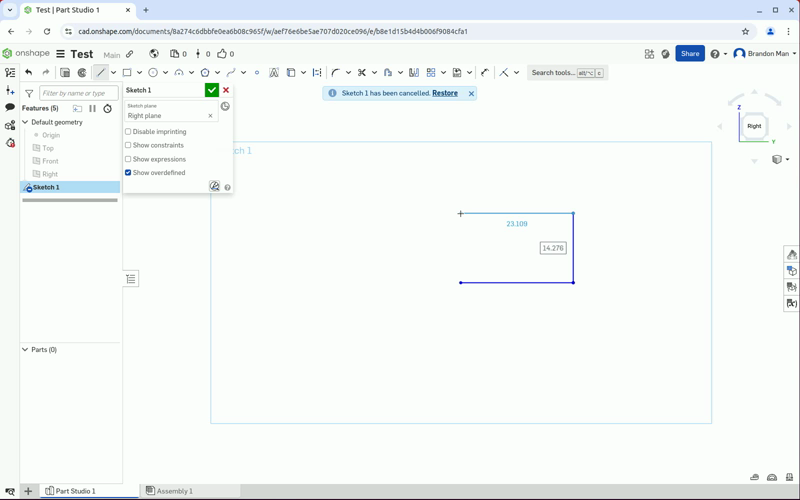
click(460, 213)
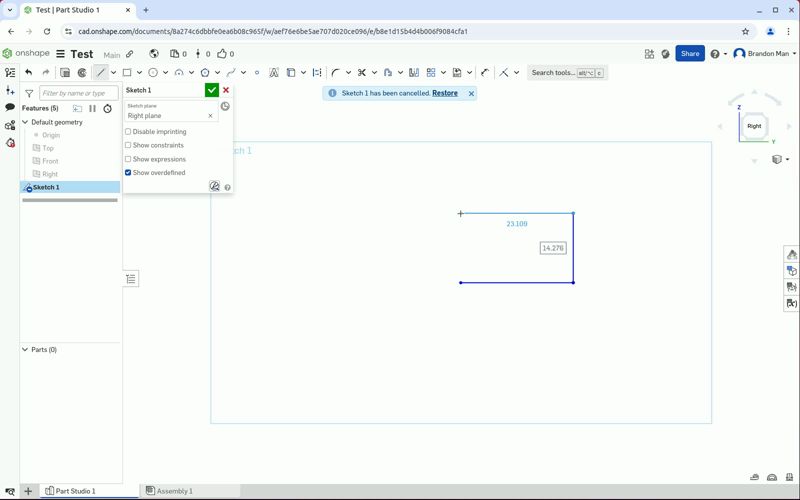
key_up(shift)
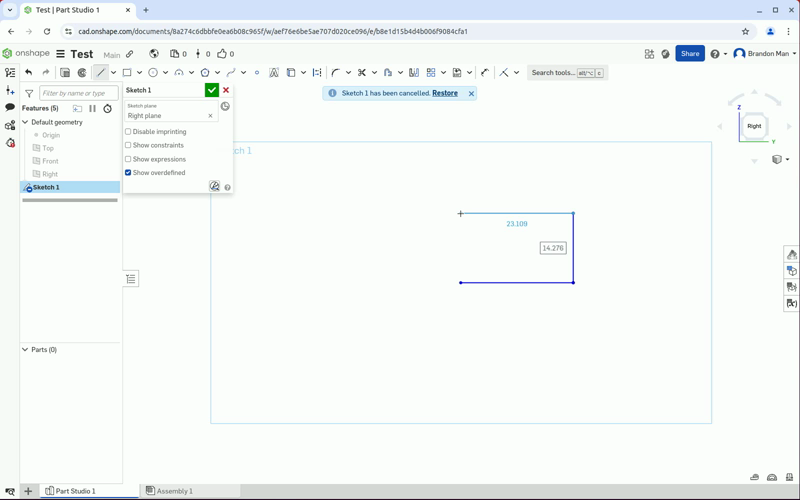
key_down(shift)
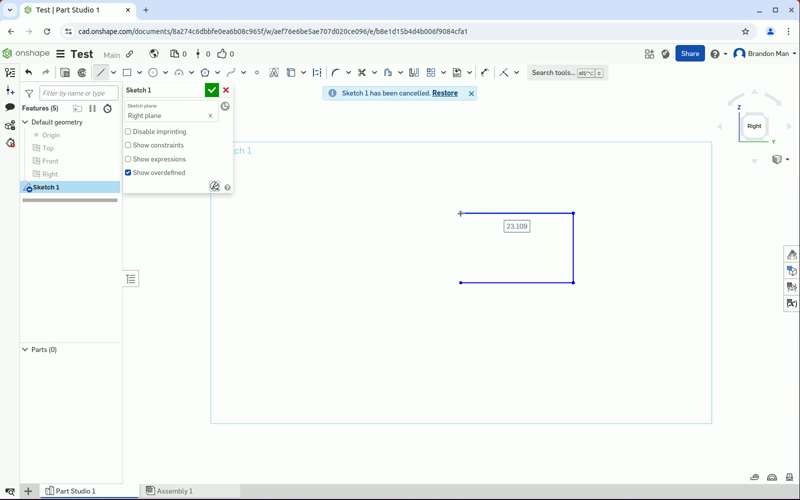
mouse_move(460, 282)
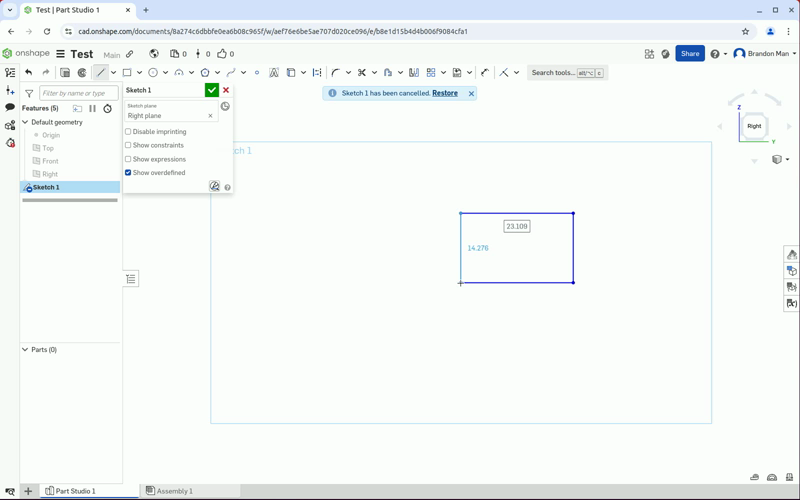
key_up(shift)
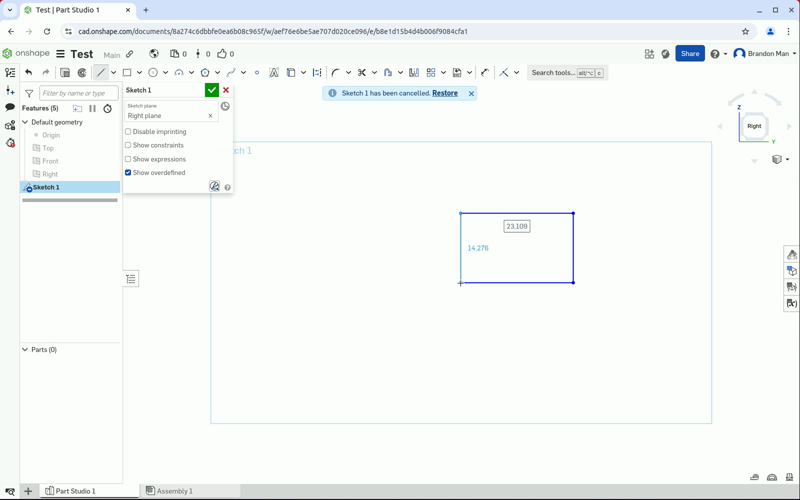
click(460, 282)
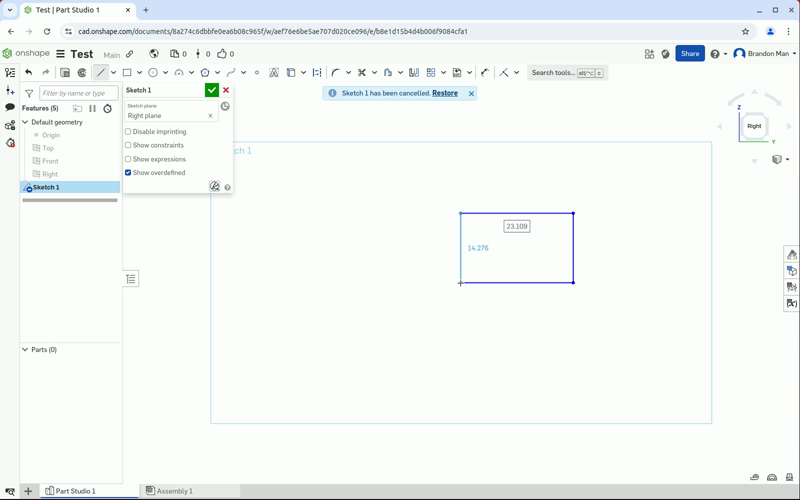
key(esc)
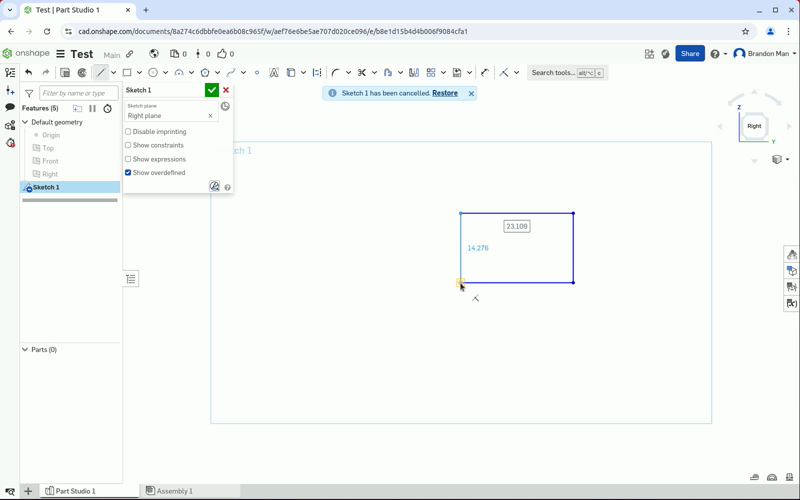
mouse_move(468, 235)
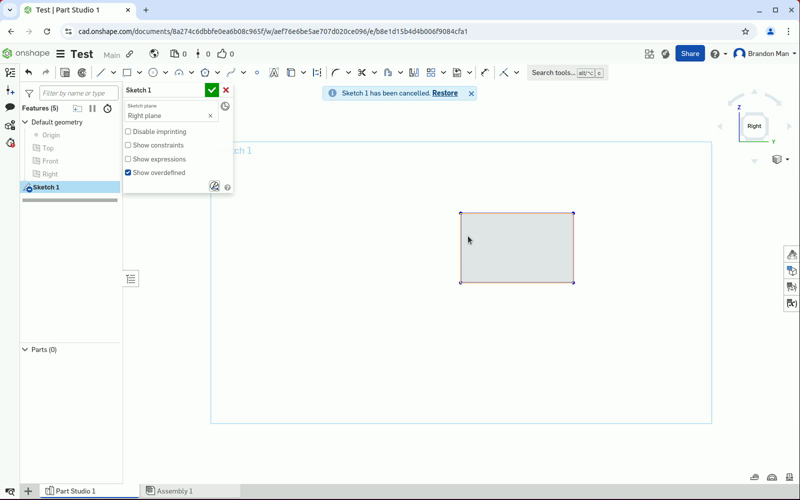
click(468, 235)
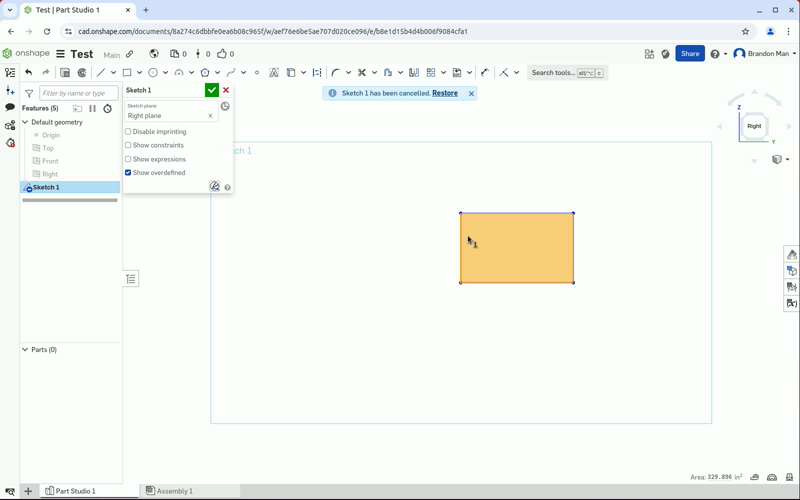
mouse_move(73, 352)
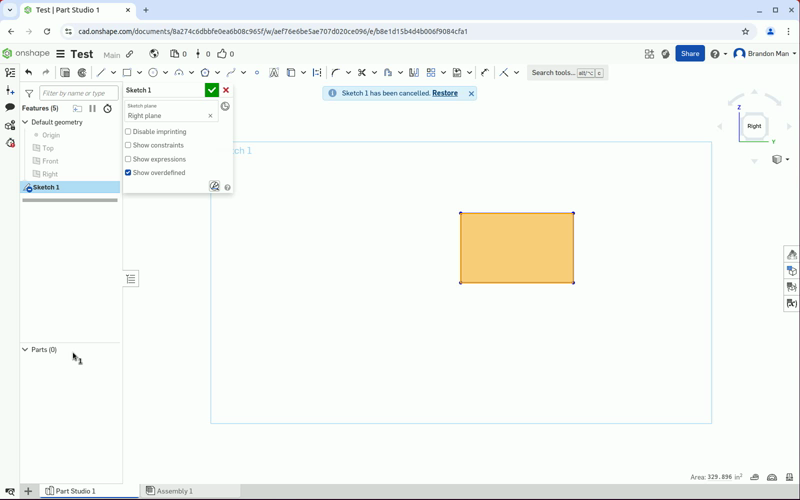
key(shift+y)
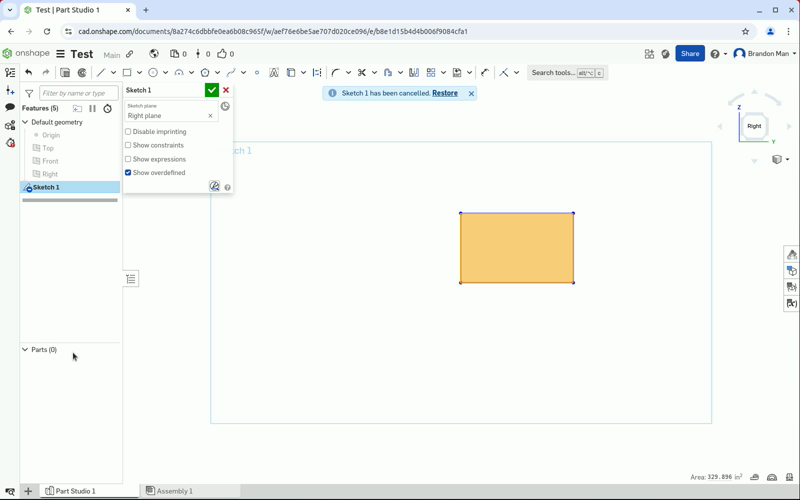
key(shift+e)
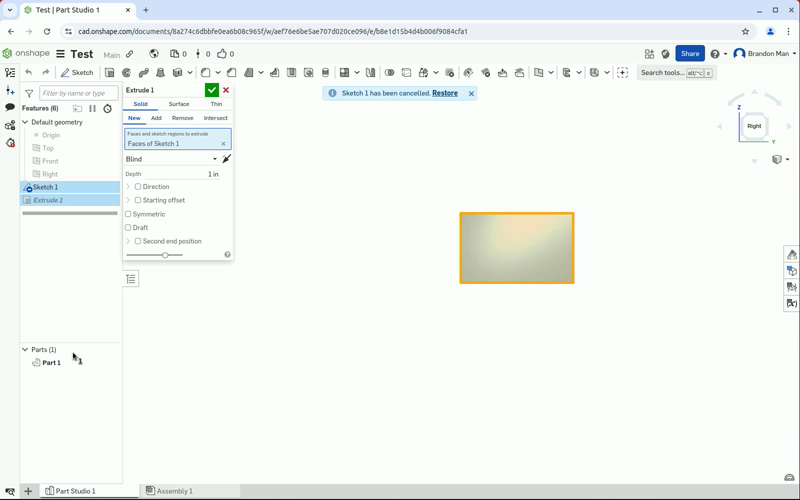
mouse_move(143, 106)
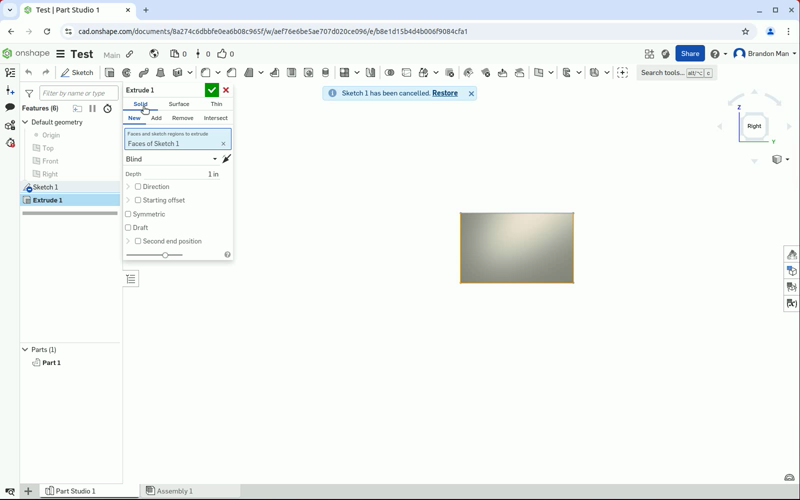
click(143, 106)
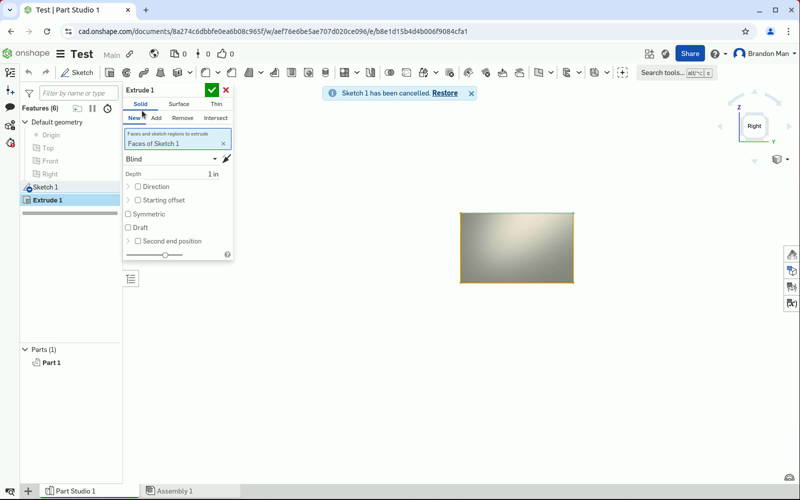
mouse_move(137, 120)
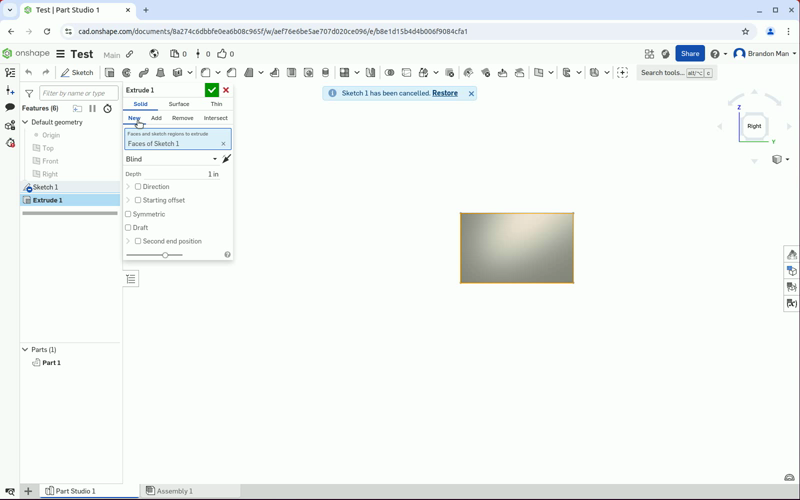
click(137, 120)
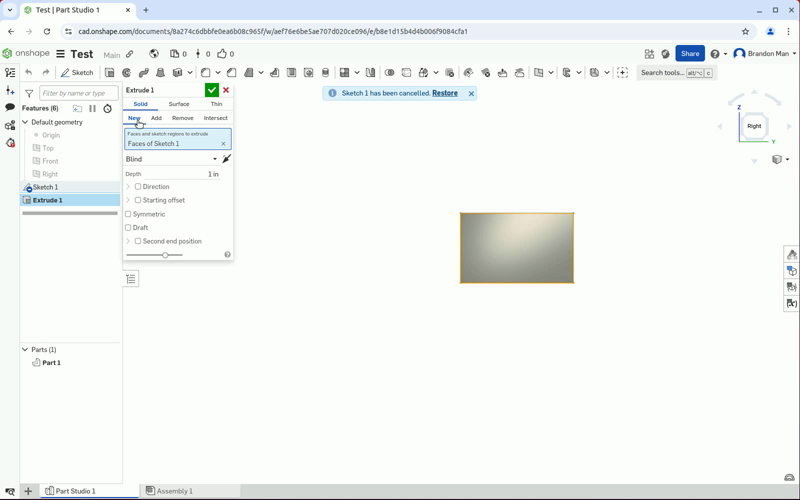
key(tab, 4)
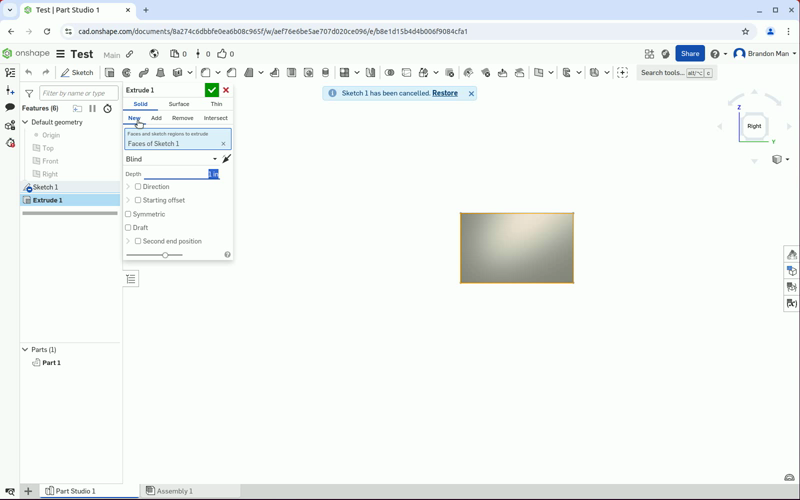
text(14.443)
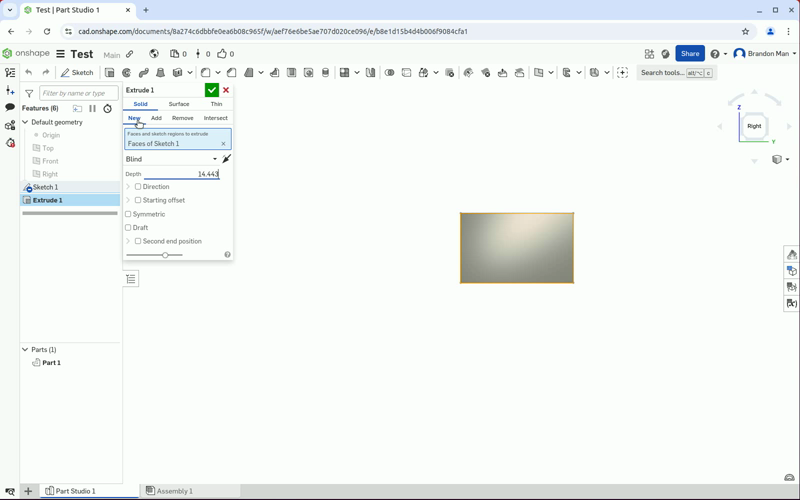
key(enter)
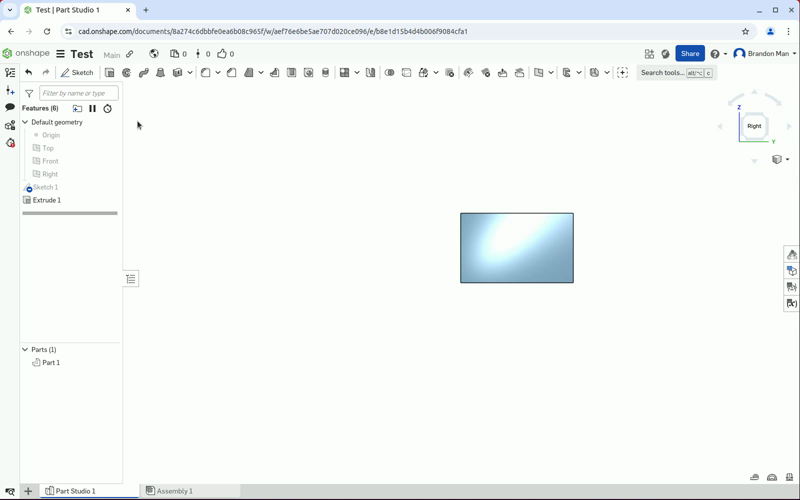
key(shift+h)
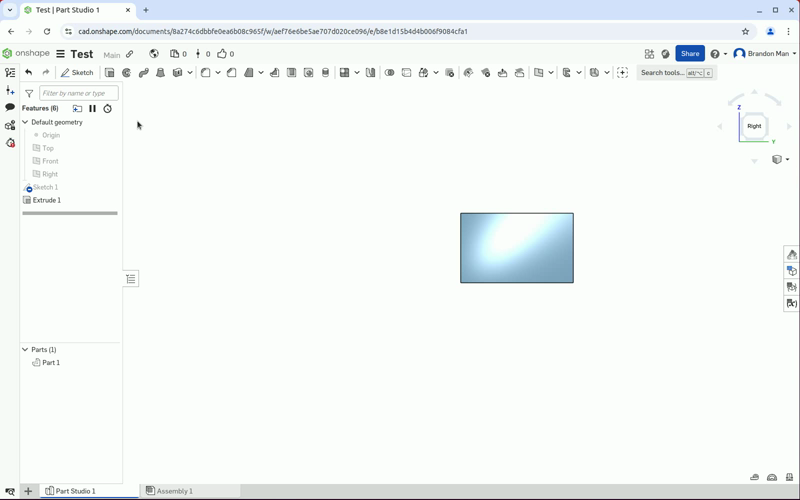
key(shift+h)
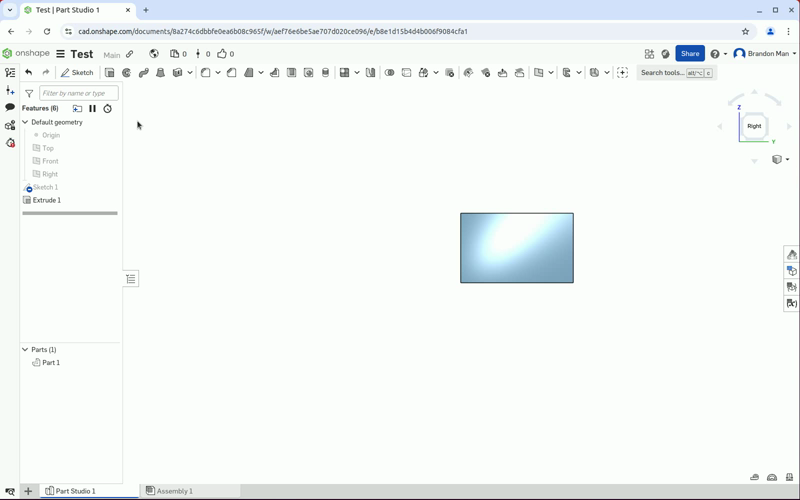
mouse_move(73, 189)
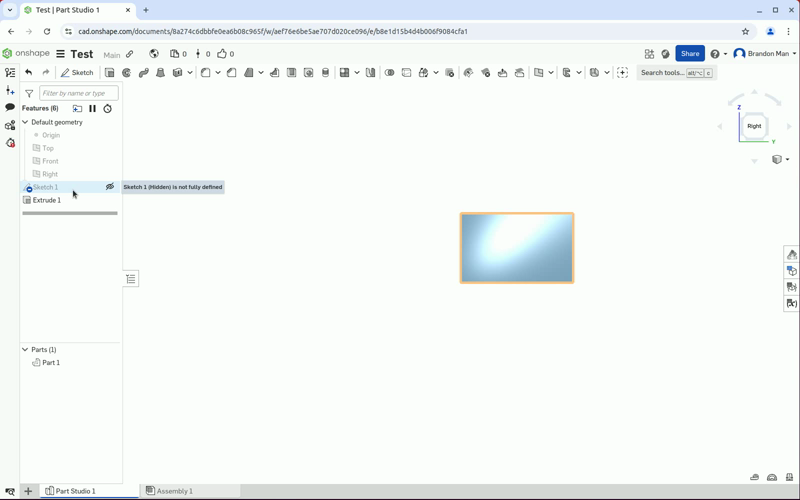
click(73, 189)
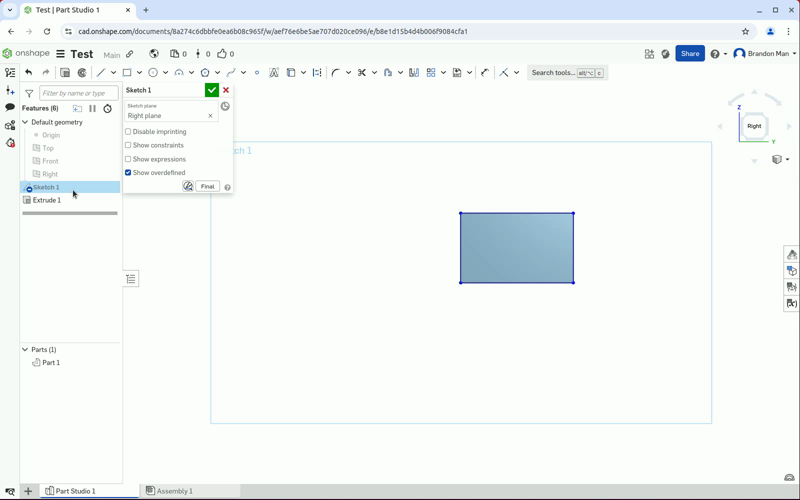
mouse_move(229, 92)
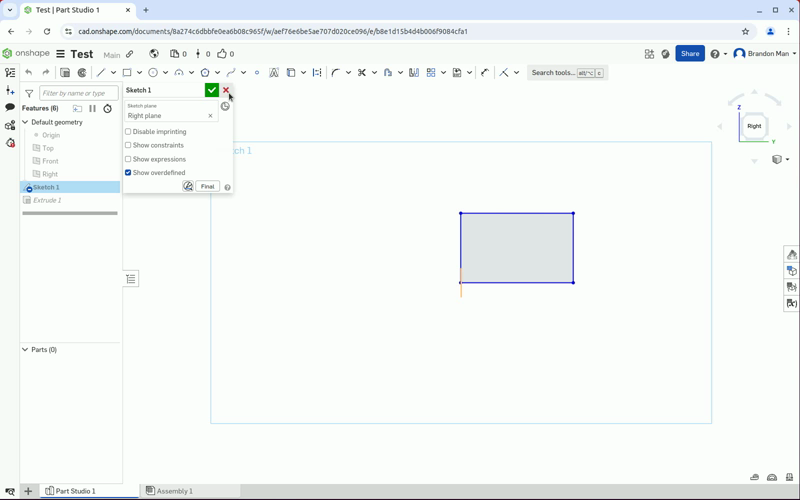
click(229, 92)
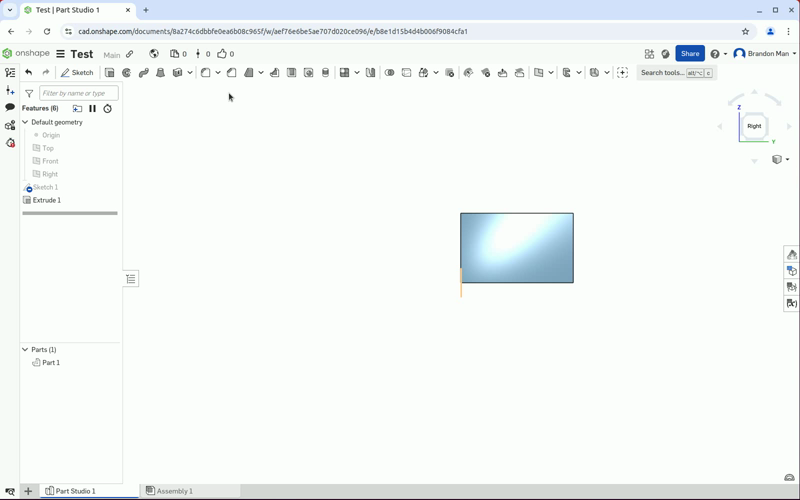
mouse_move(541, 75)
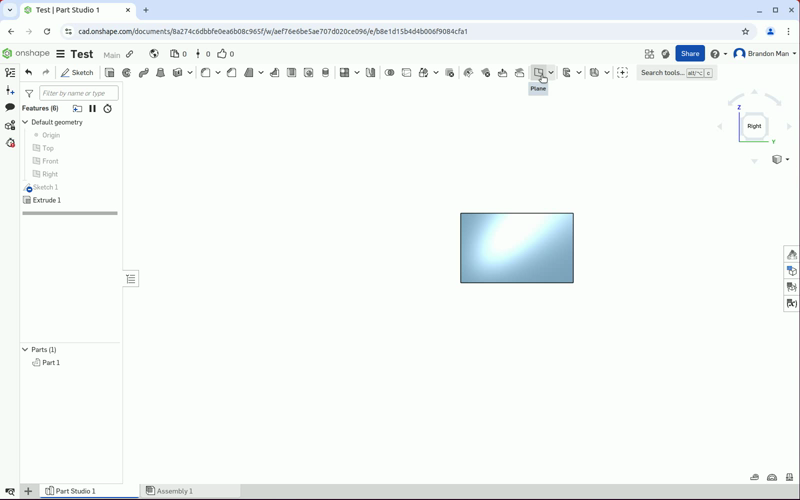
click(541, 75)
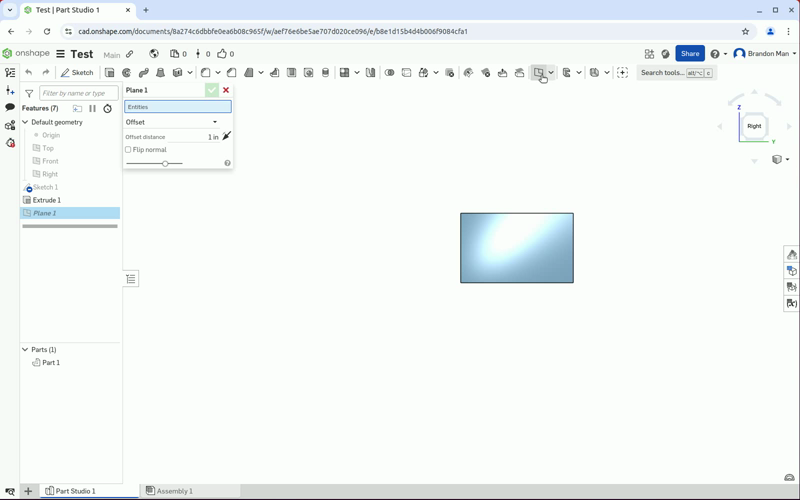
mouse_move(73, 176)
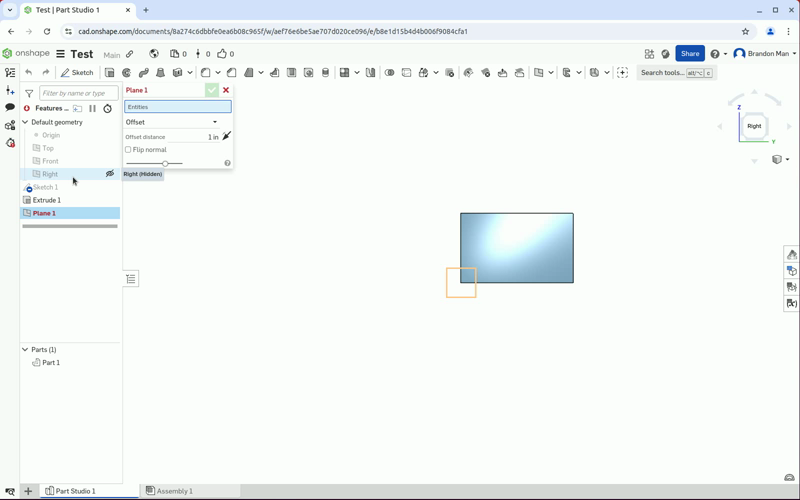
click(73, 176)
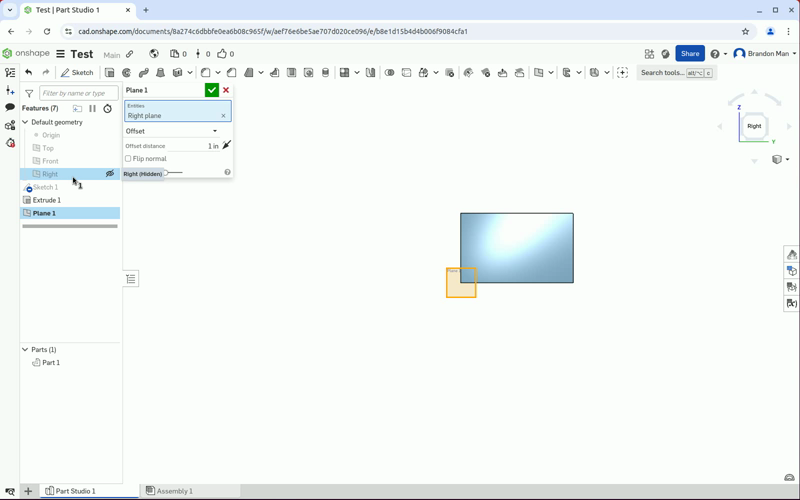
key(tab, 2)
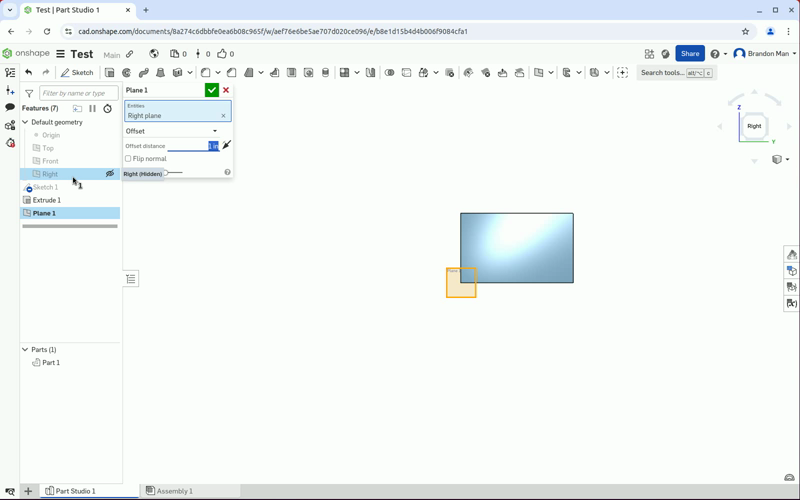
text(14.45)
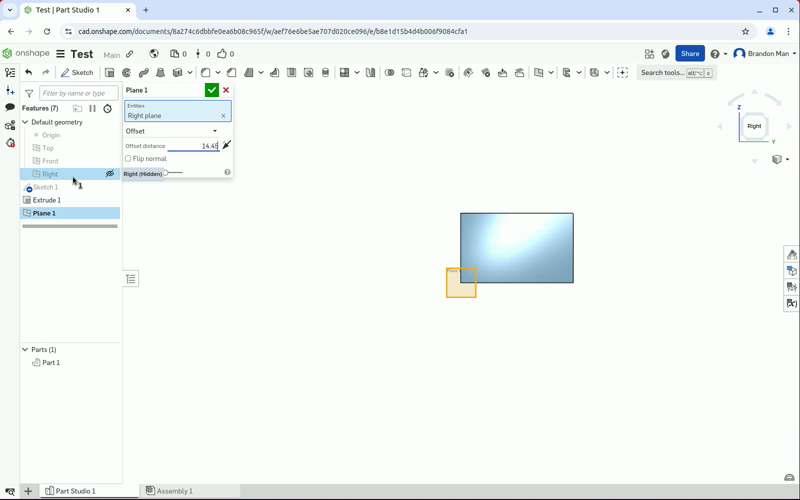
key(enter, 2)
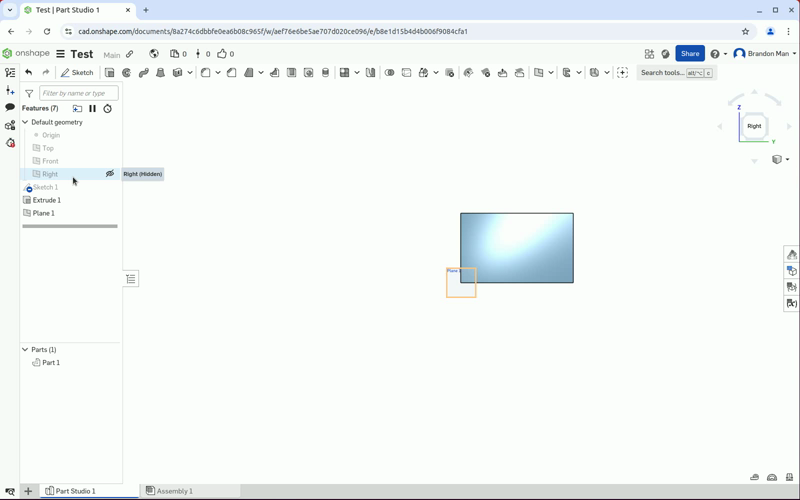
key(shift+s)
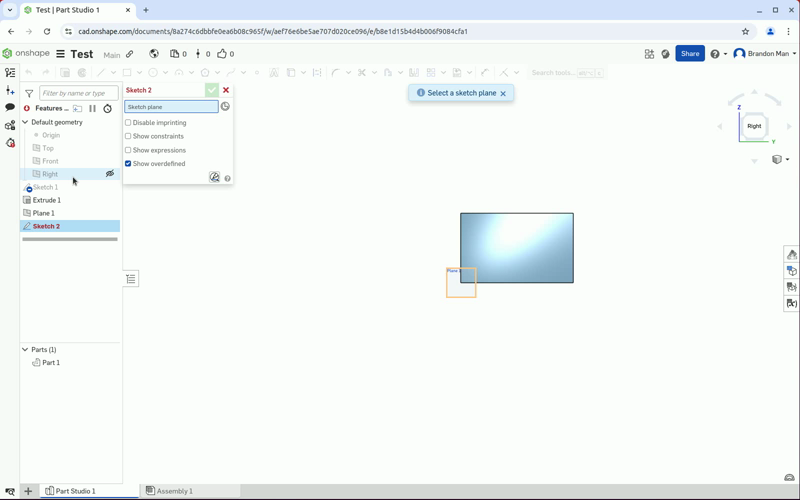
mouse_move(73, 215)
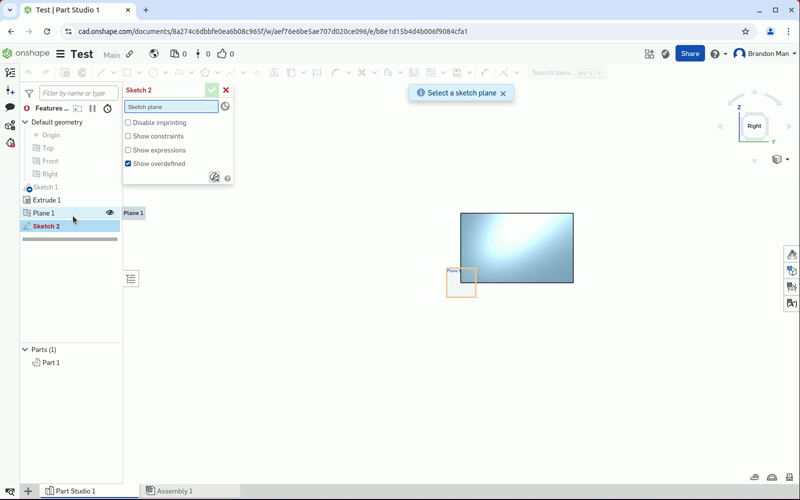
click(73, 215)
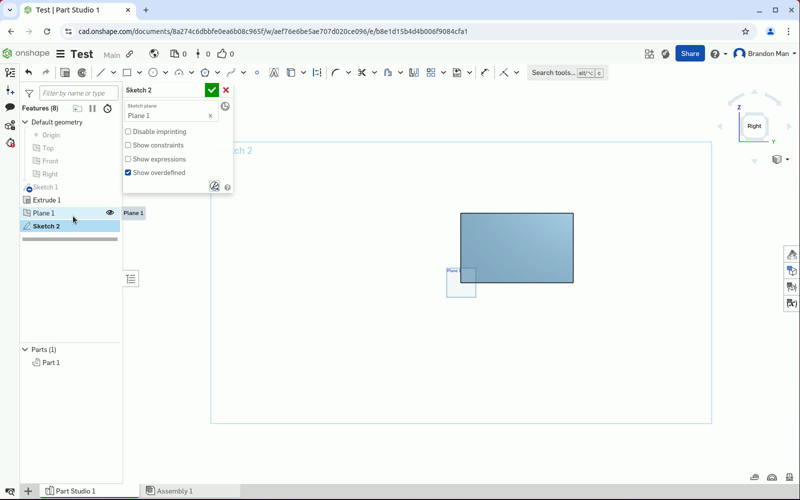
mouse_move(73, 352)
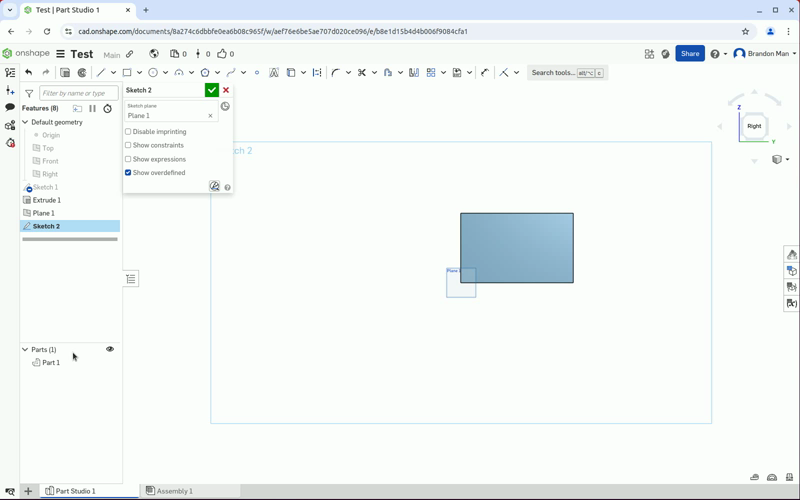
key(y)
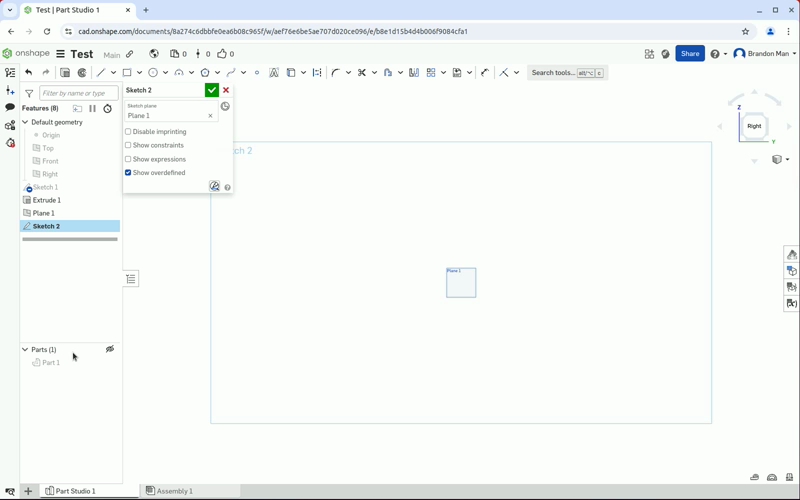
key(l)
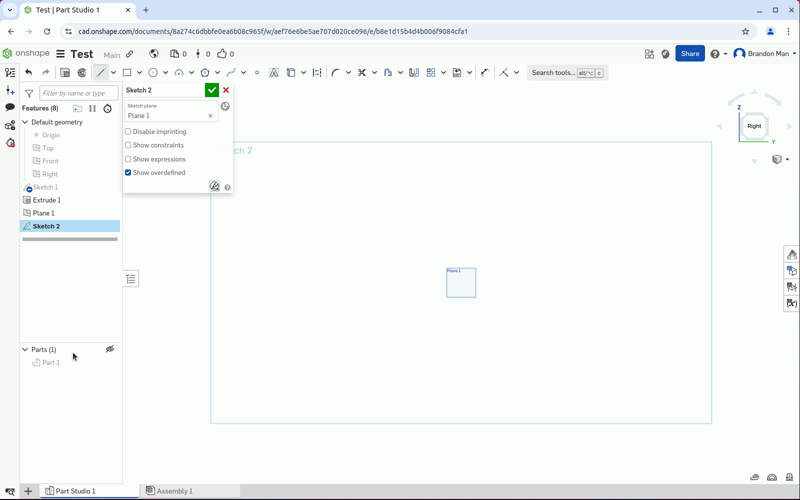
key_down(shift)
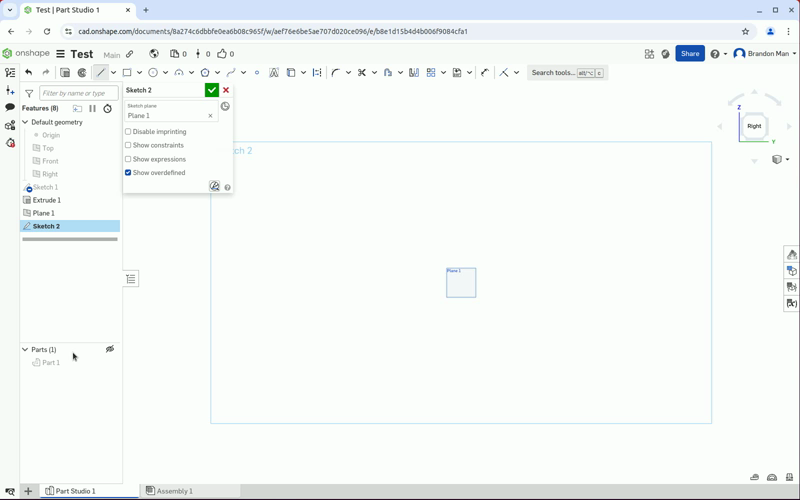
mouse_move(502, 212)
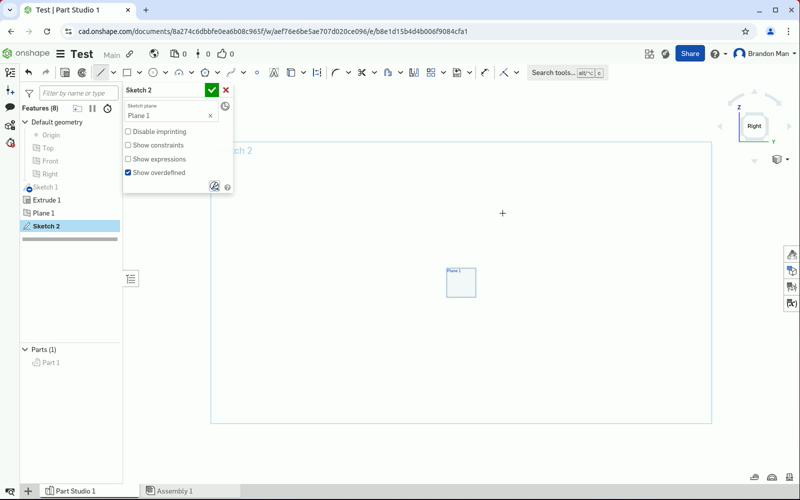
click(502, 212)
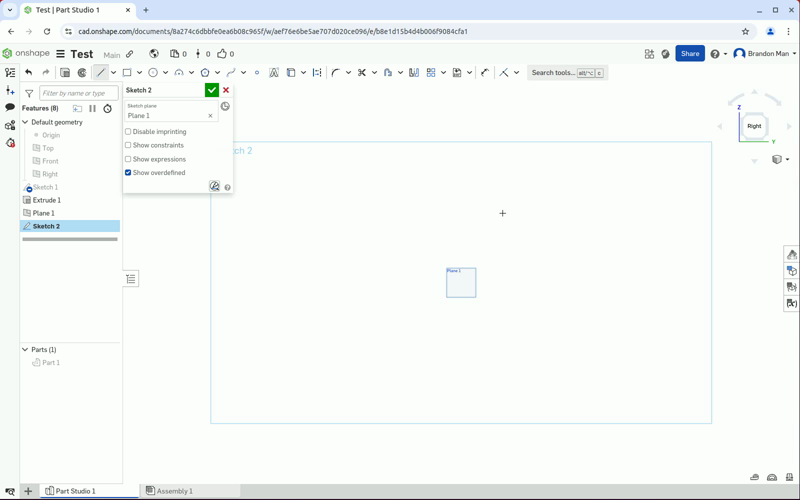
key_up(shift)
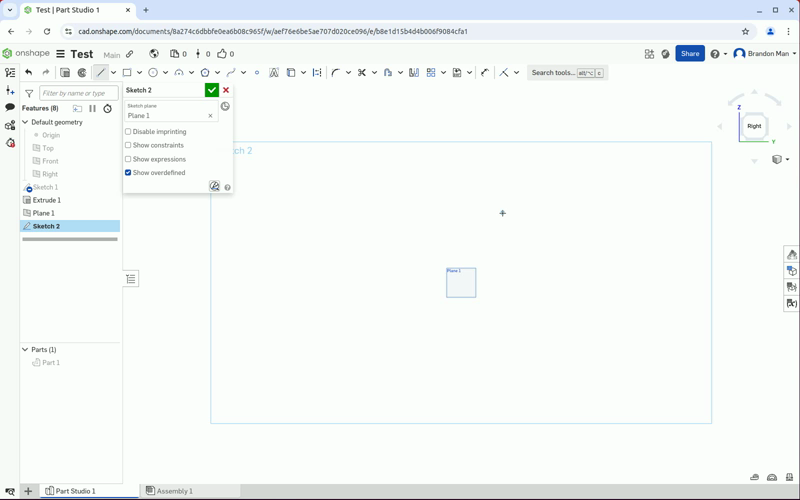
key_down(shift)
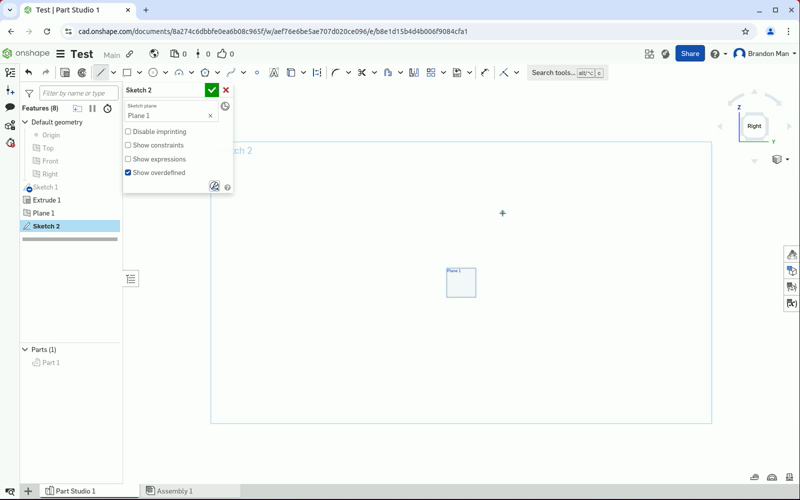
mouse_move(573, 283)
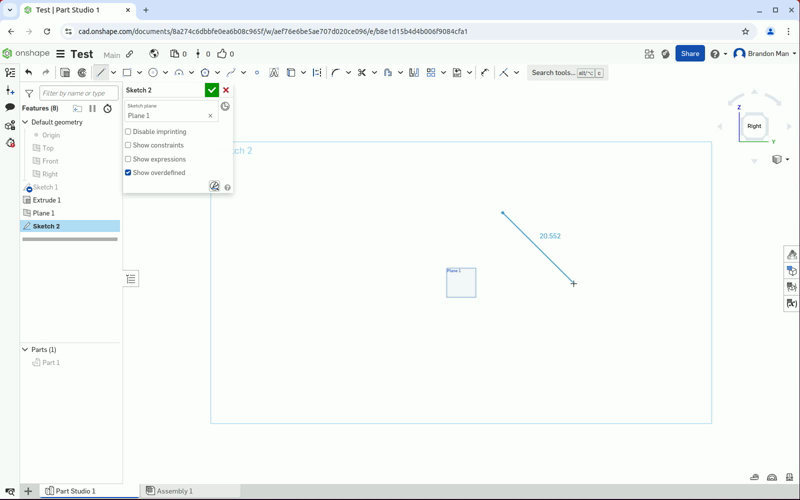
click(573, 283)
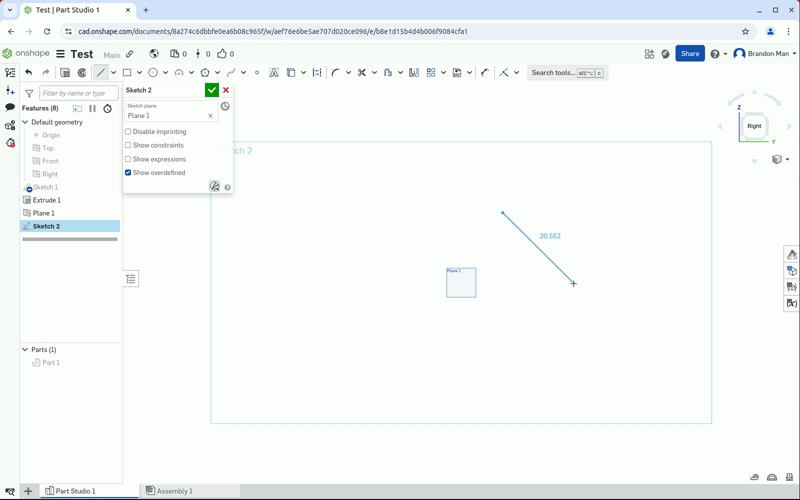
key_up(shift)
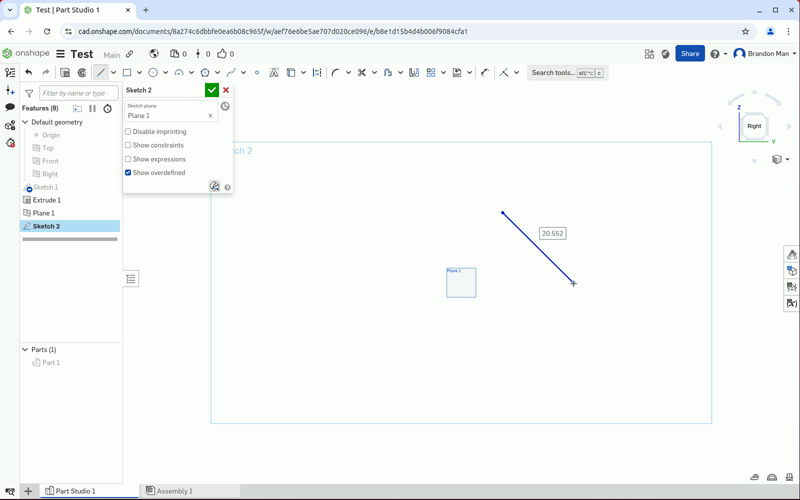
key_down(shift)
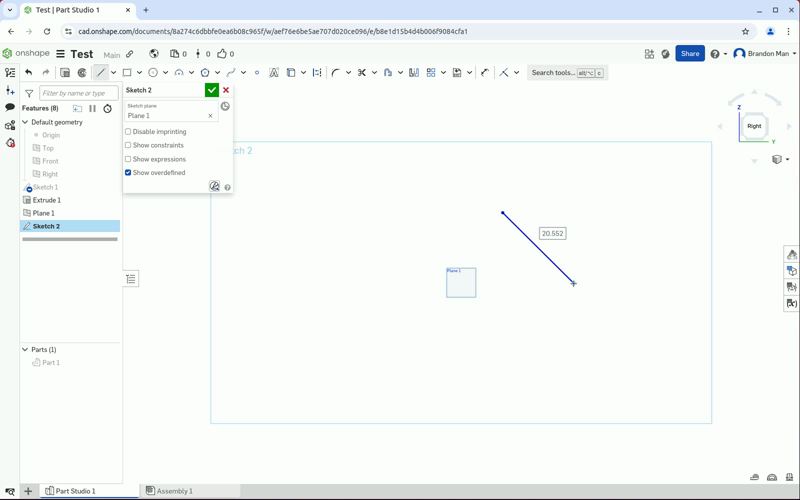
mouse_move(573, 212)
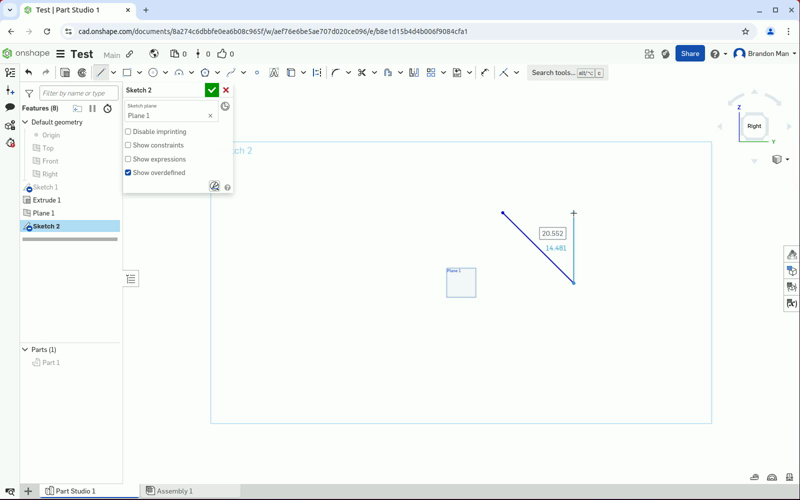
click(573, 212)
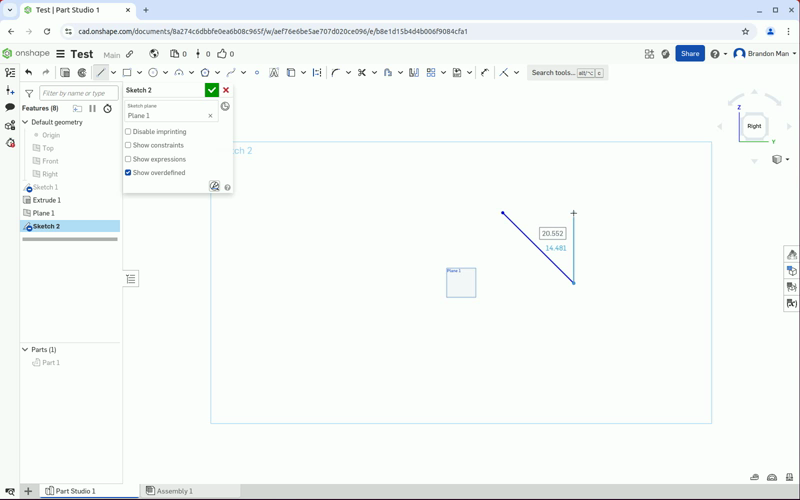
key_up(shift)
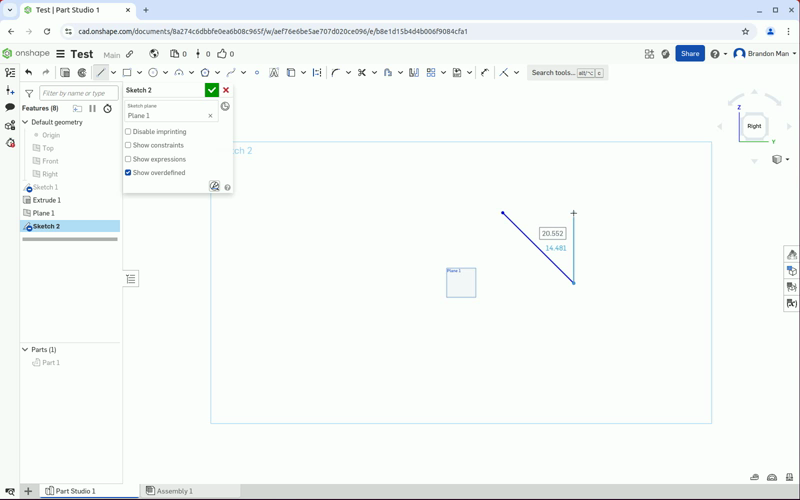
key_down(shift)
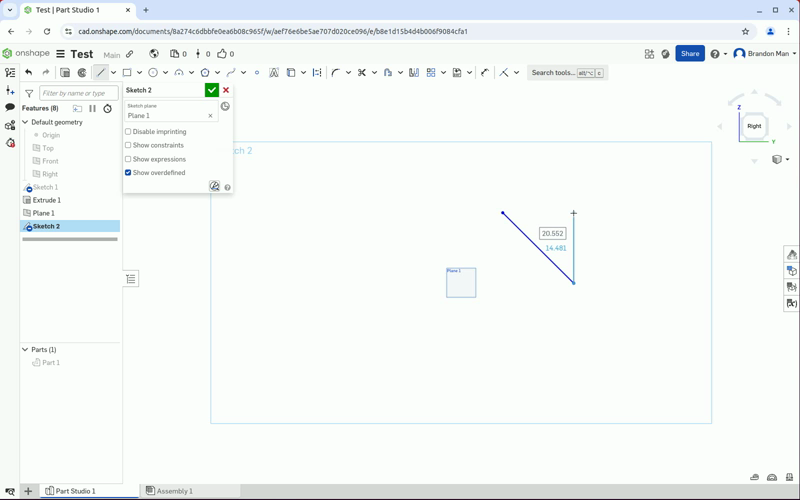
mouse_move(502, 212)
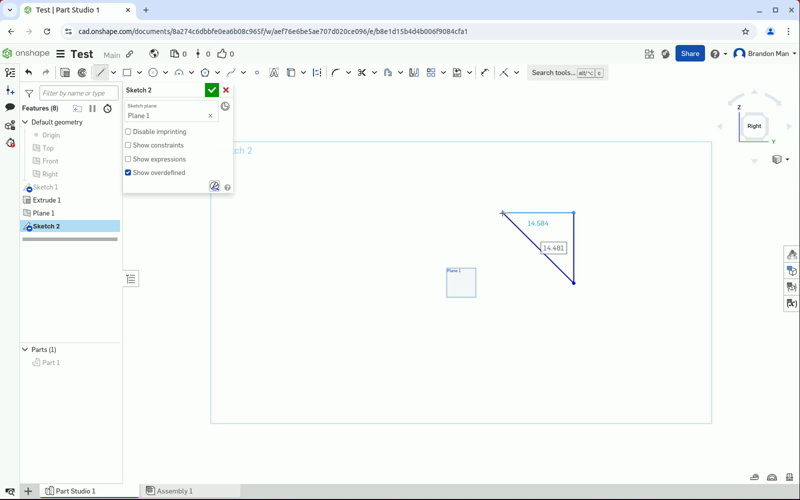
key_up(shift)
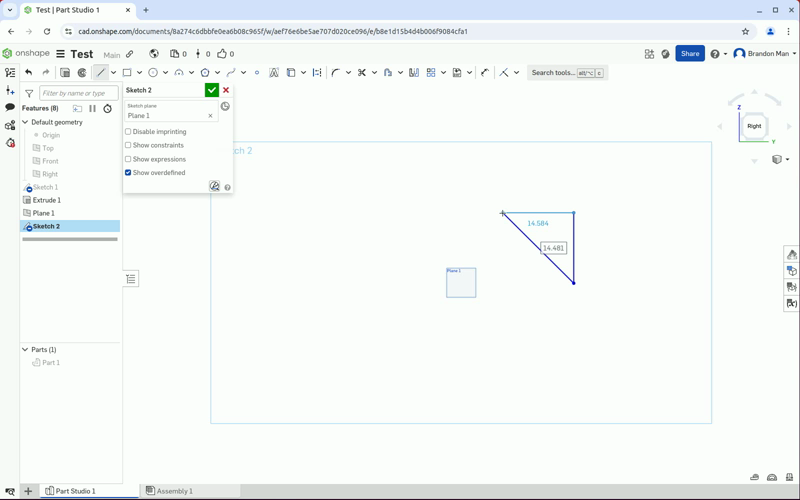
click(502, 212)
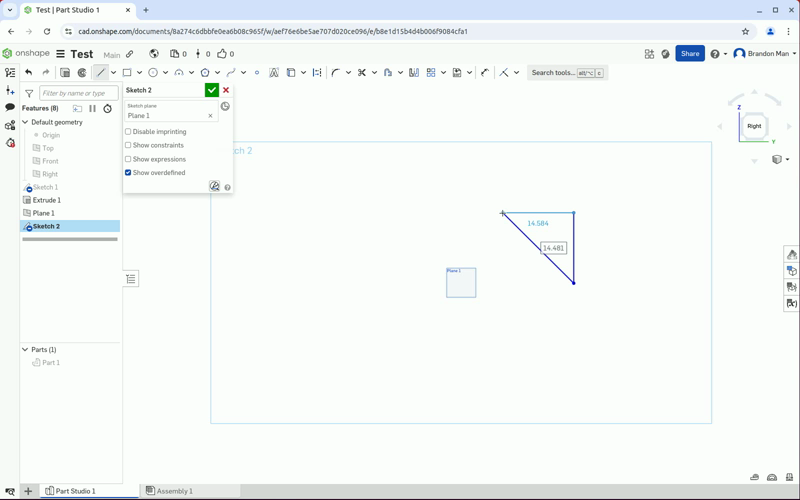
key(esc)
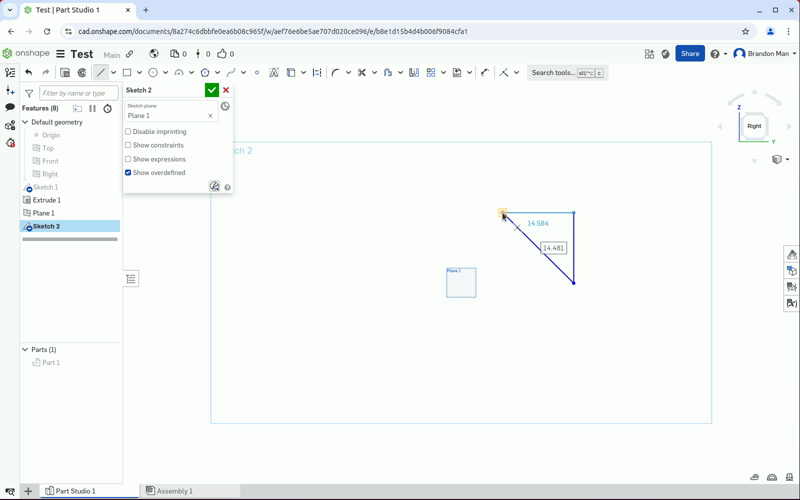
mouse_move(563, 255)
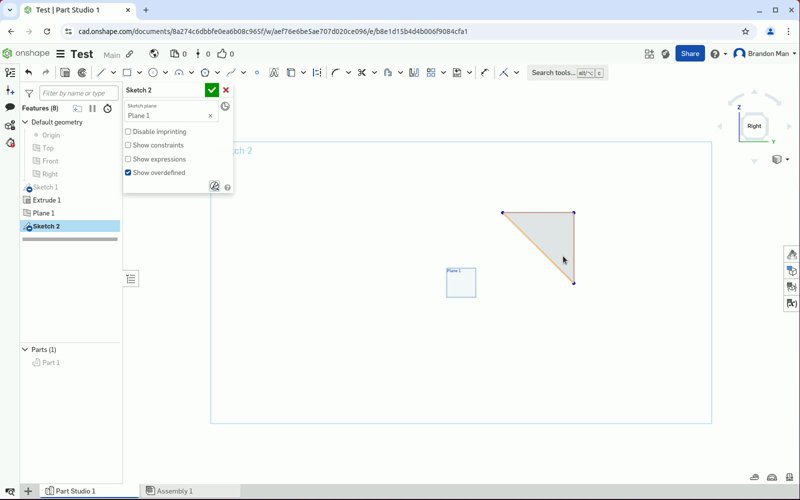
click(563, 255)
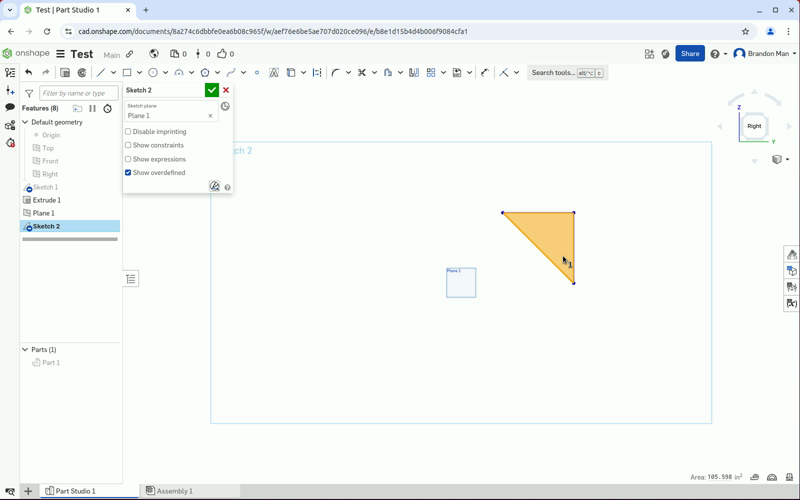
mouse_move(73, 352)
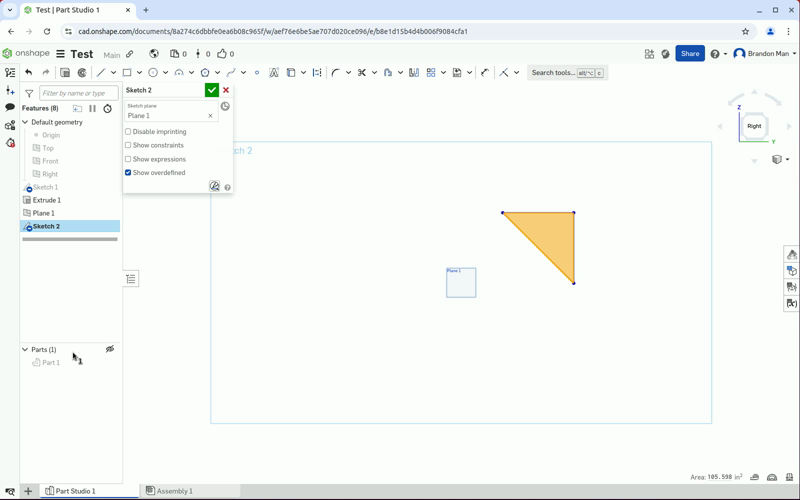
key(shift+y)
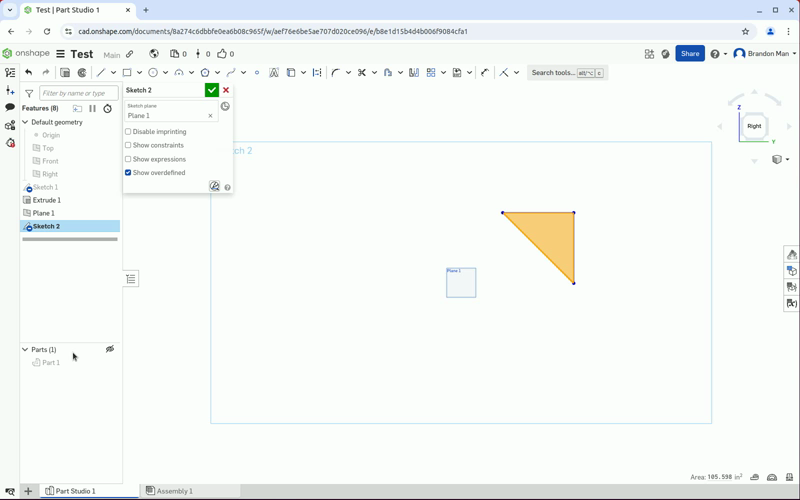
key(shift+e)
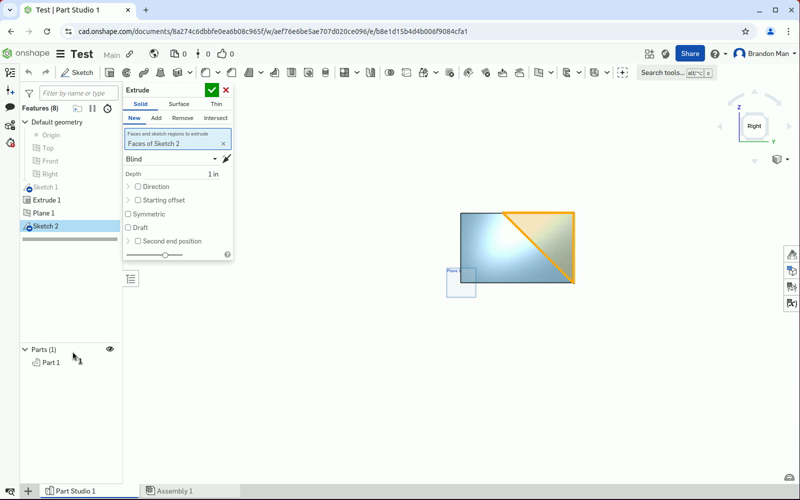
mouse_move(143, 106)
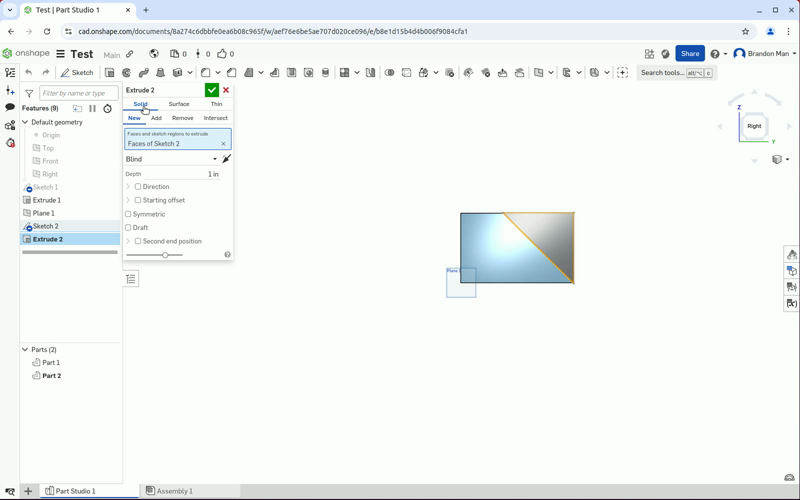
click(143, 106)
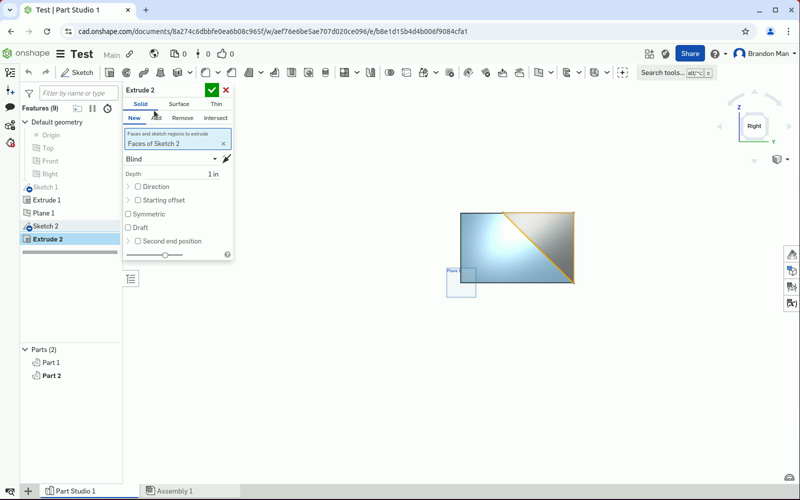
mouse_move(186, 120)
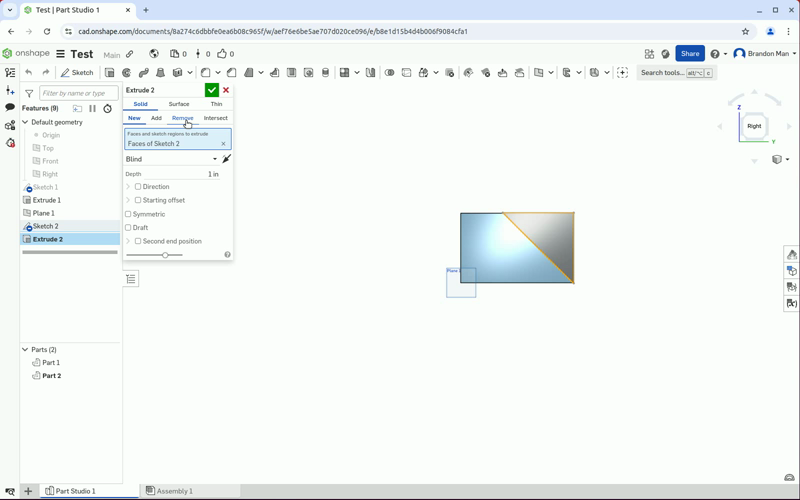
click(186, 120)
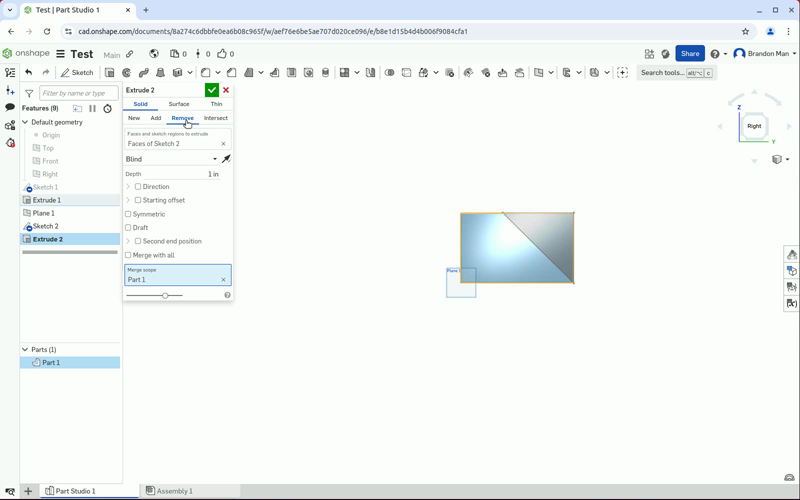
key(tab, 4)
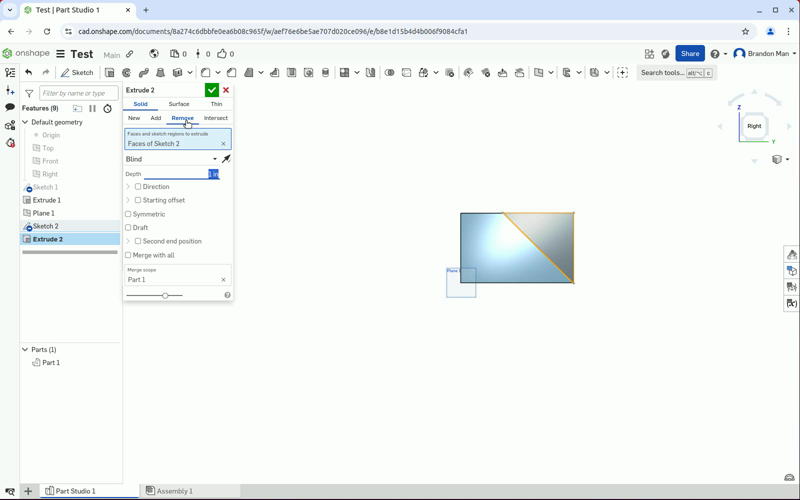
text(5.777)
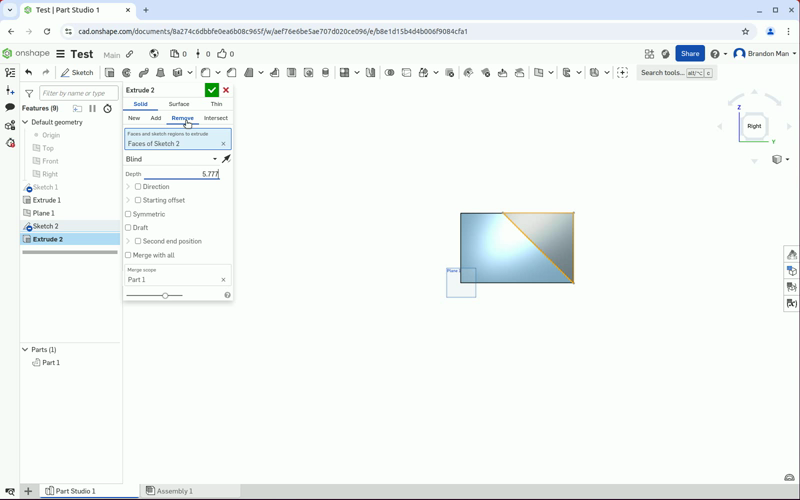
key(tab, 6)
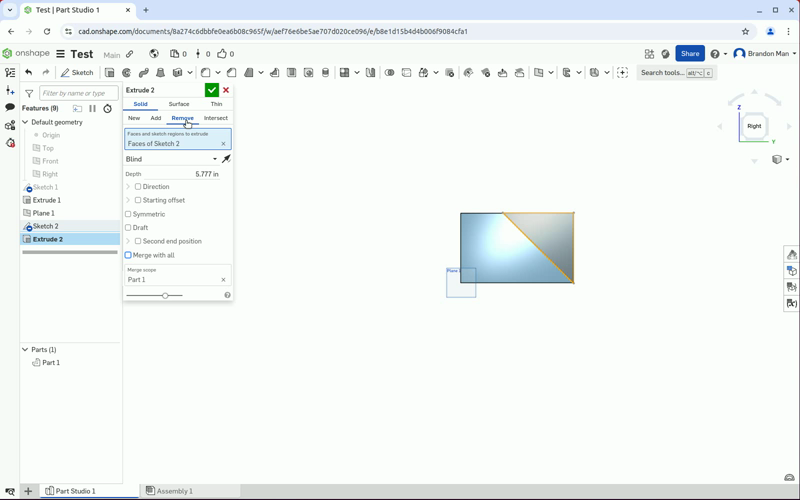
key(space)
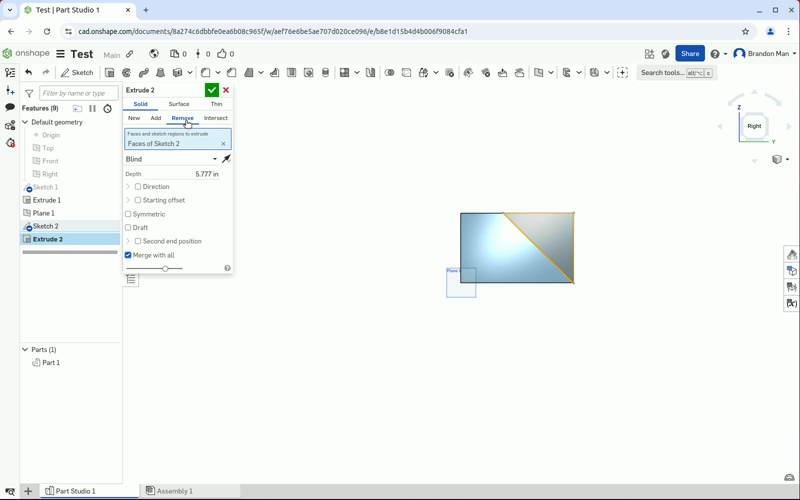
key(enter)
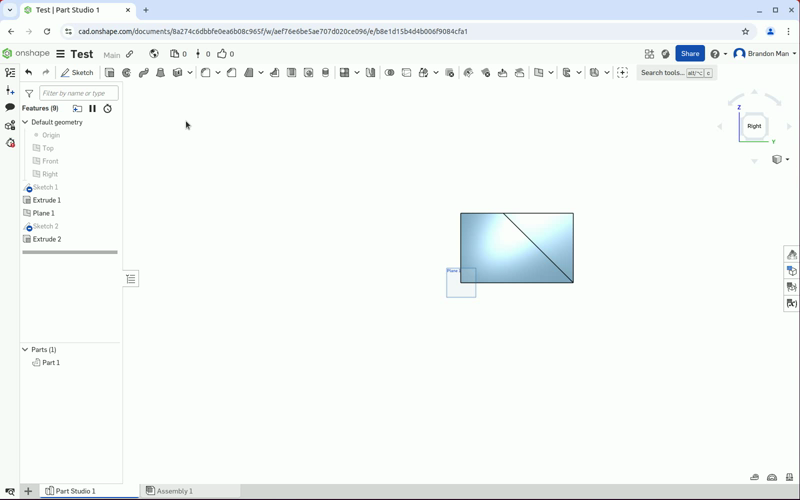
key(shift+h)
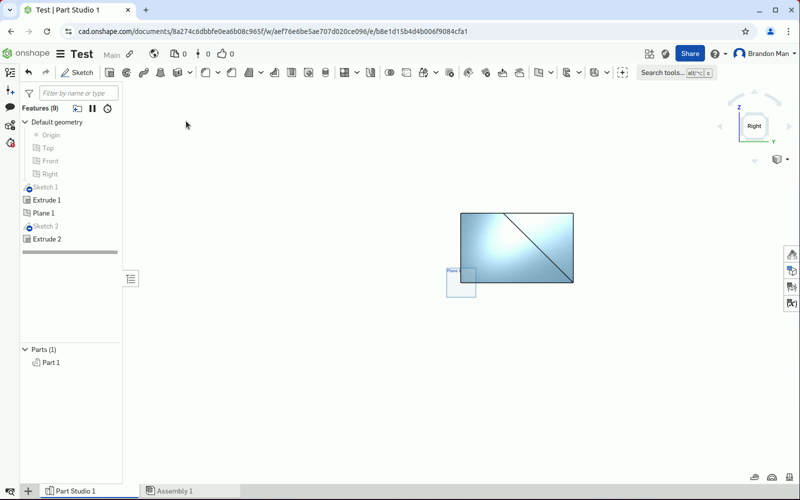
key(shift+h)
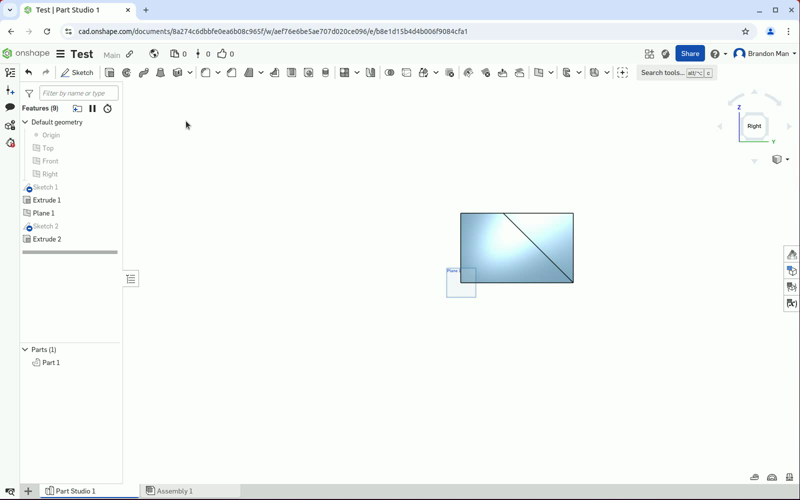
mouse_move(73, 189)
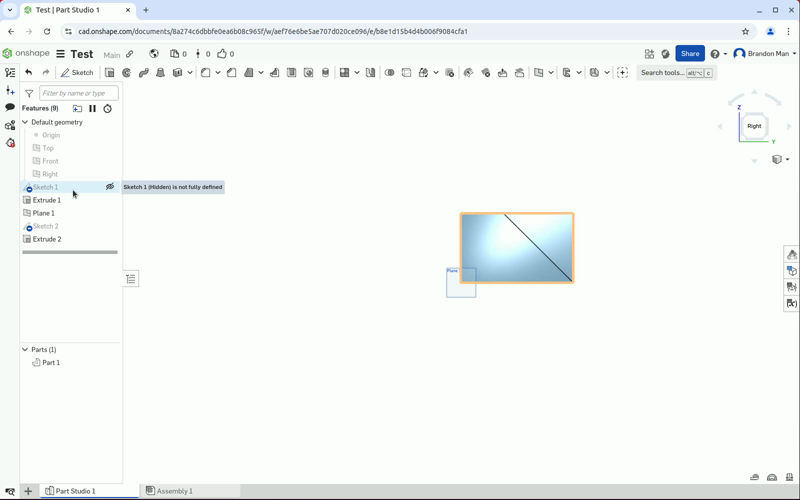
click(73, 189)
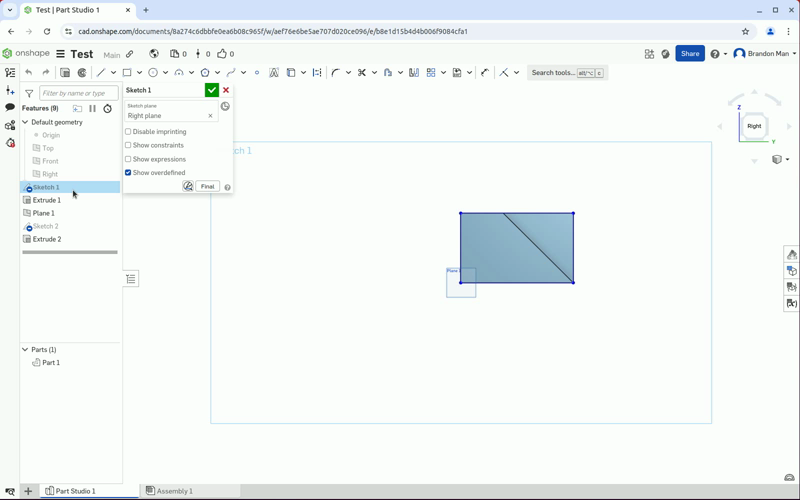
mouse_move(229, 92)
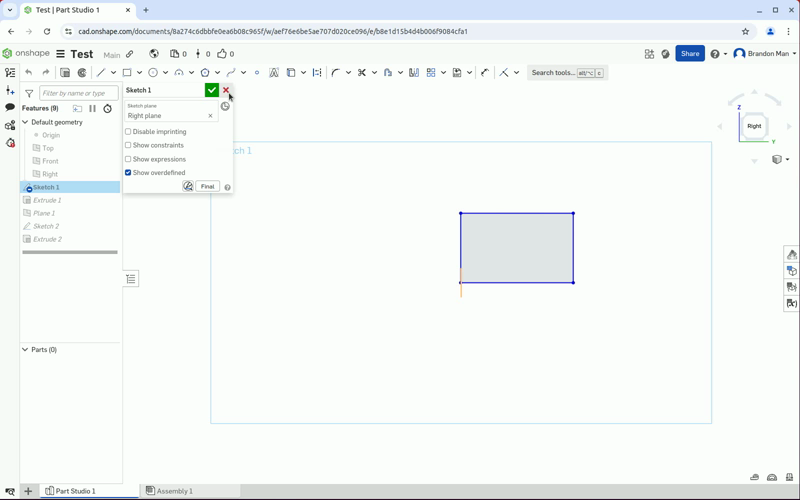
click(229, 92)
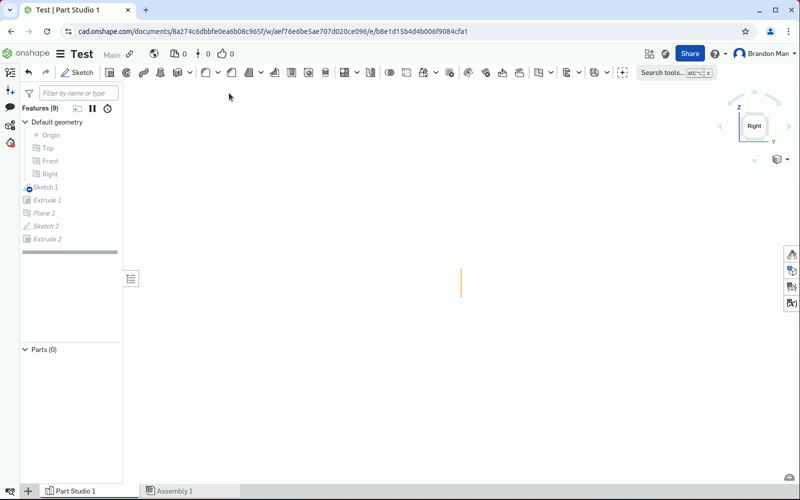
mouse_move(541, 75)
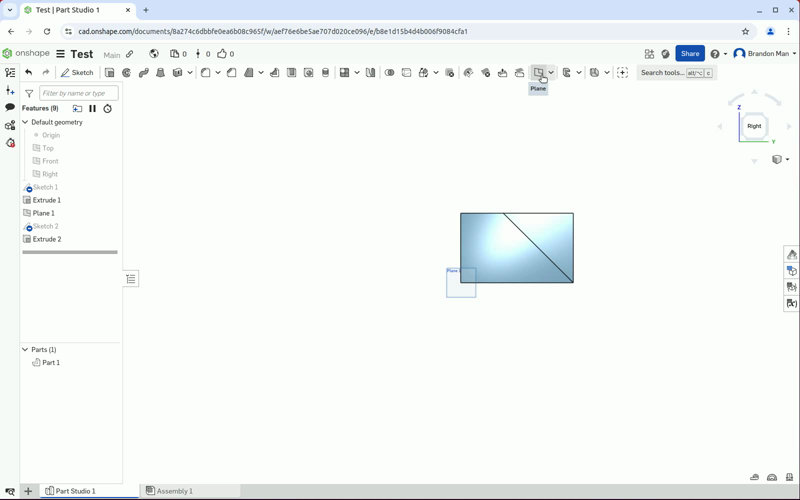
click(541, 75)
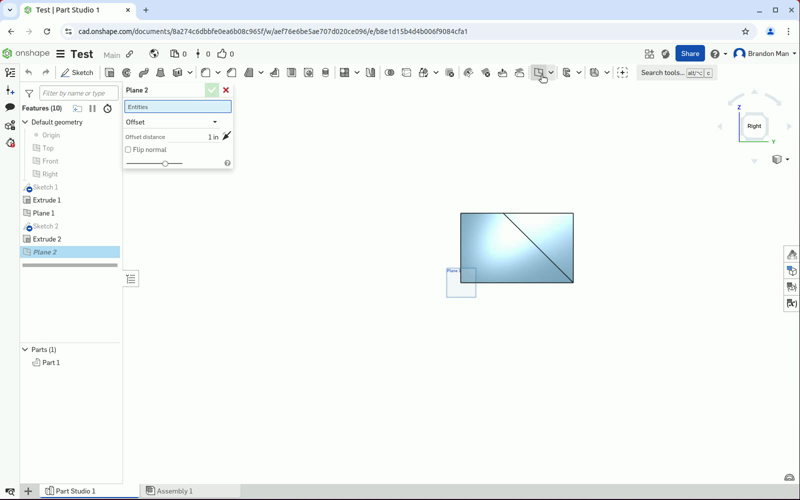
mouse_move(73, 176)
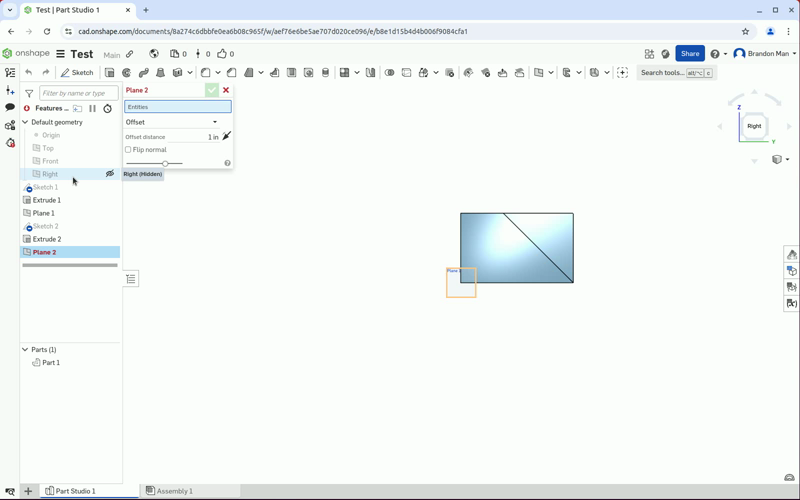
click(73, 176)
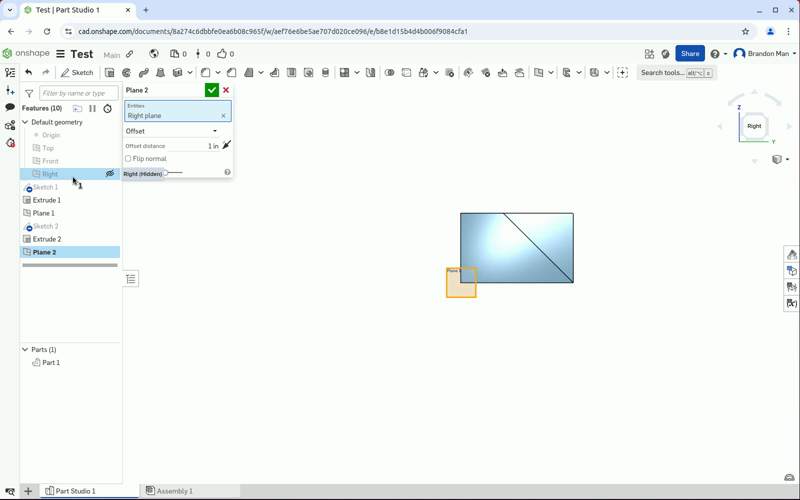
key(tab, 2)
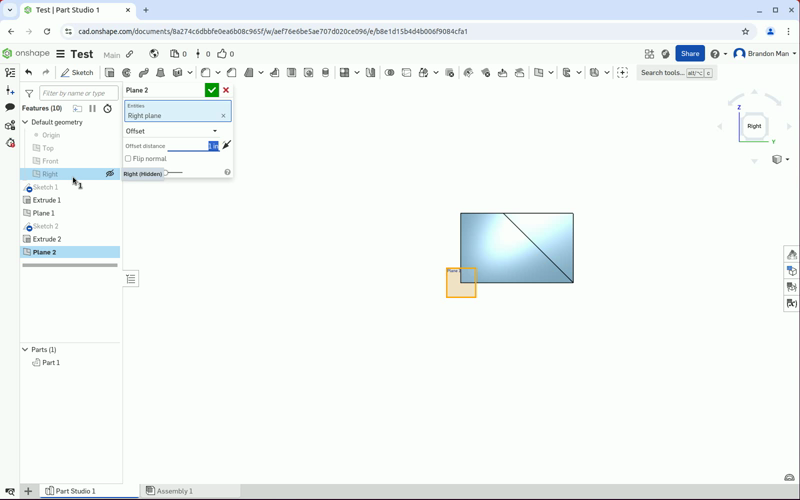
text(8.658)
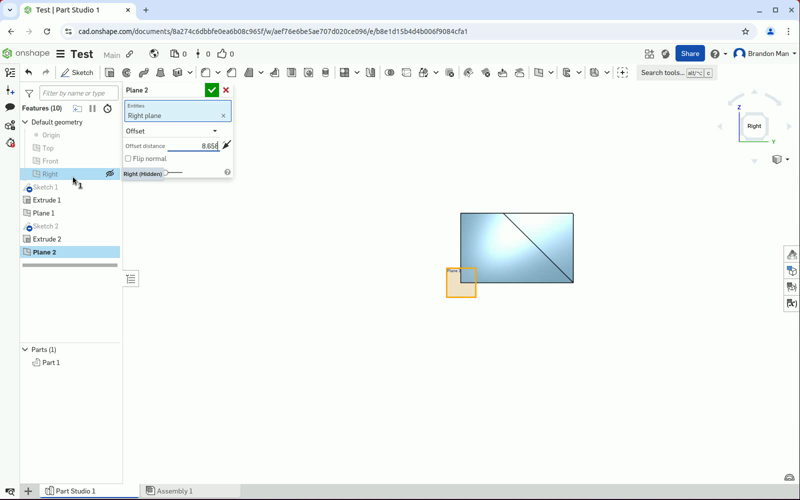
key(enter, 2)
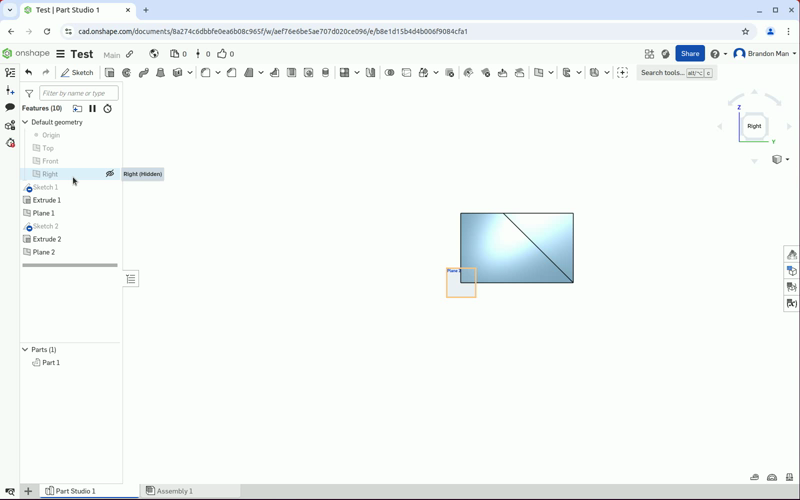
key(shift+s)
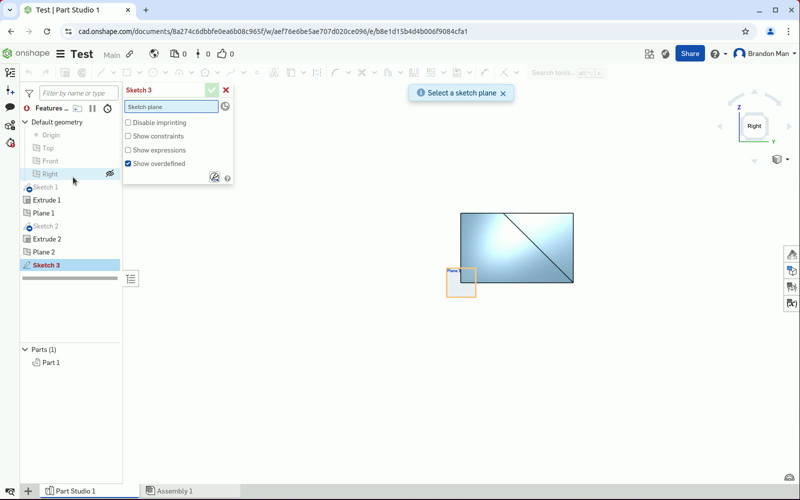
mouse_move(73, 254)
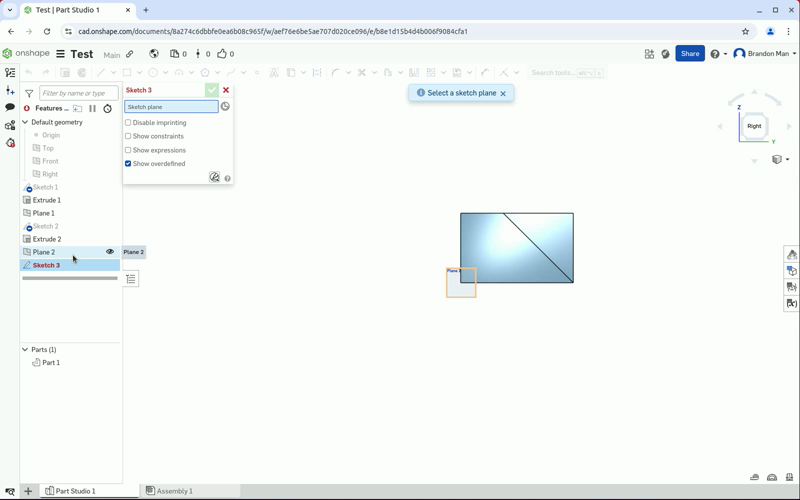
click(73, 254)
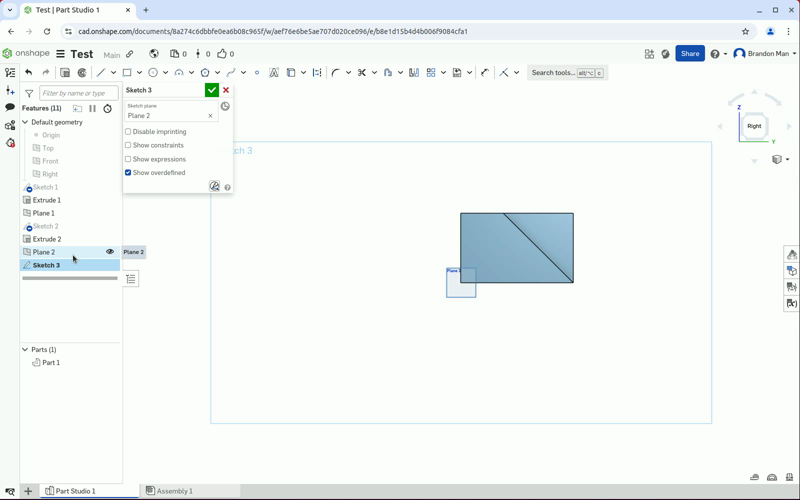
mouse_move(73, 352)
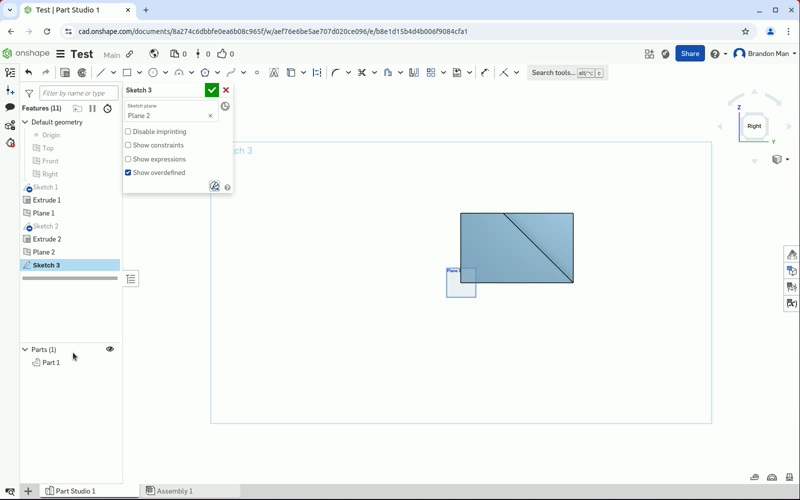
key(y)
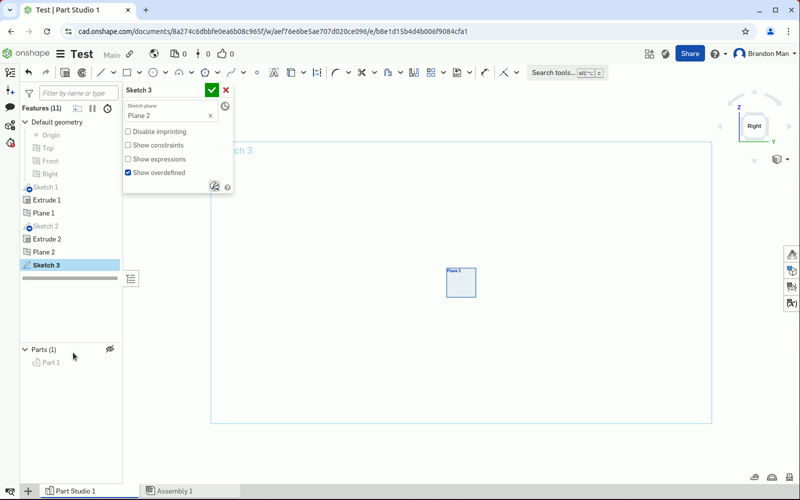
key(l)
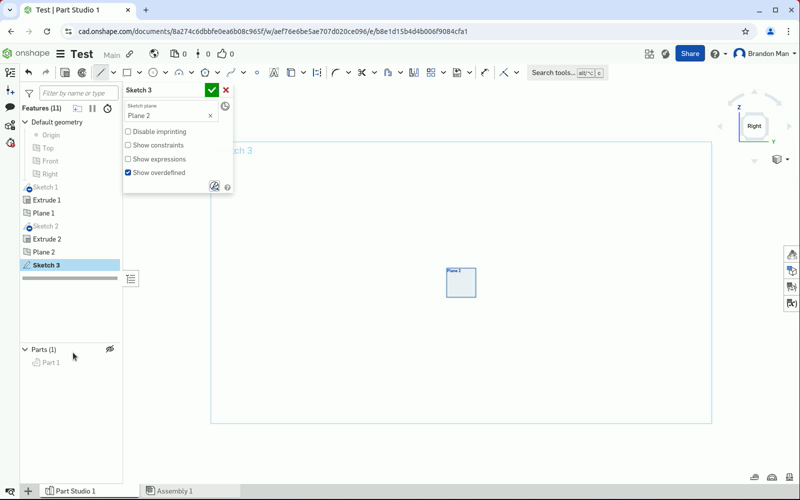
key_down(shift)
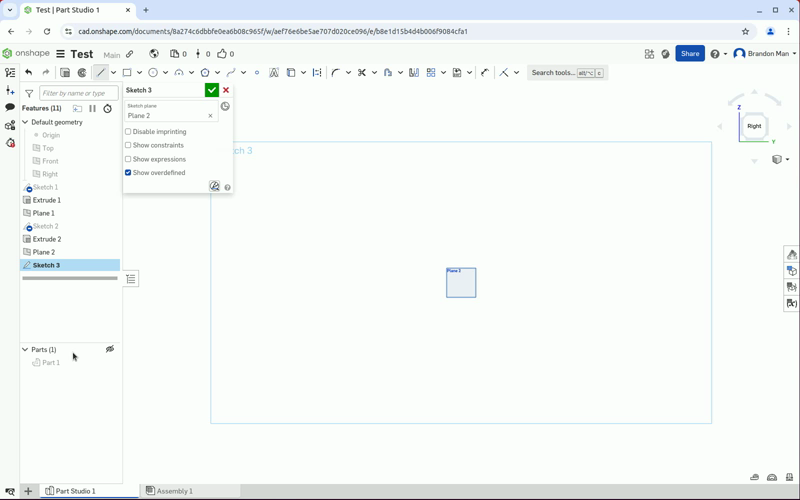
mouse_move(502, 212)
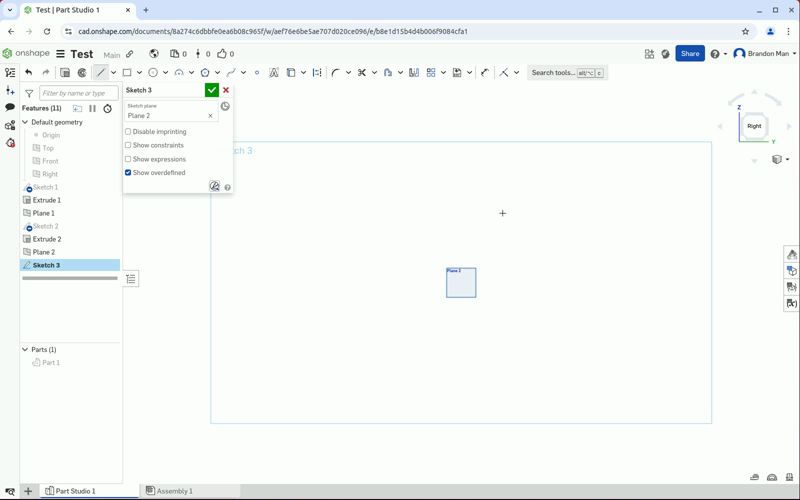
click(502, 212)
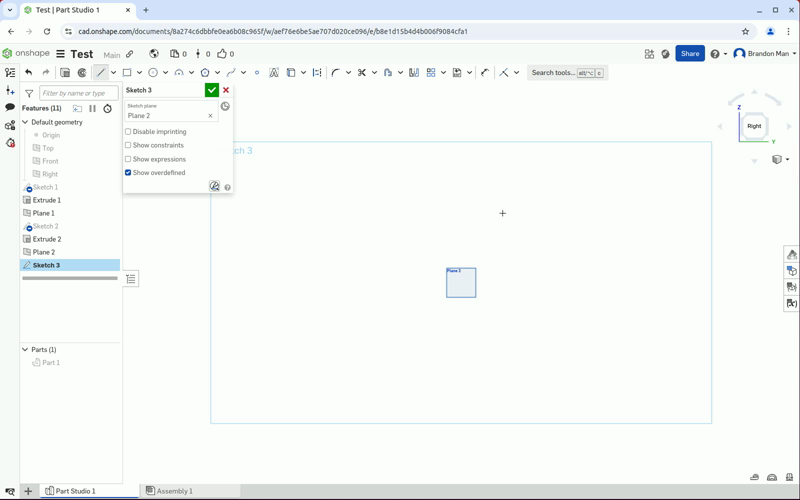
key_up(shift)
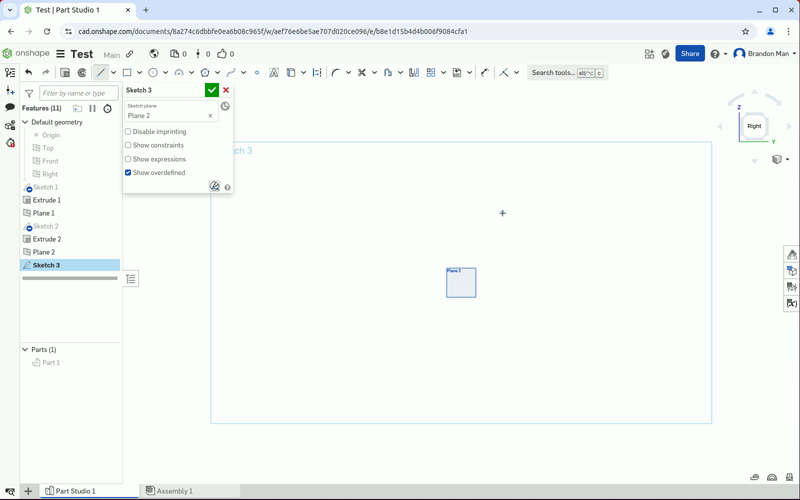
key_down(shift)
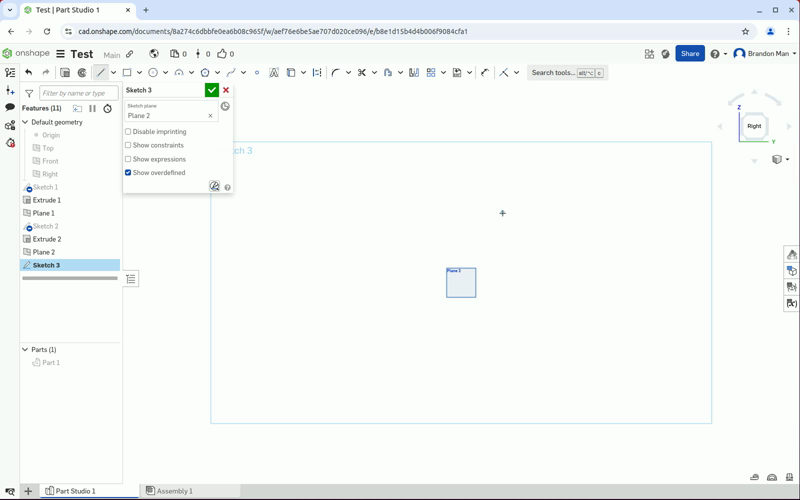
mouse_move(532, 212)
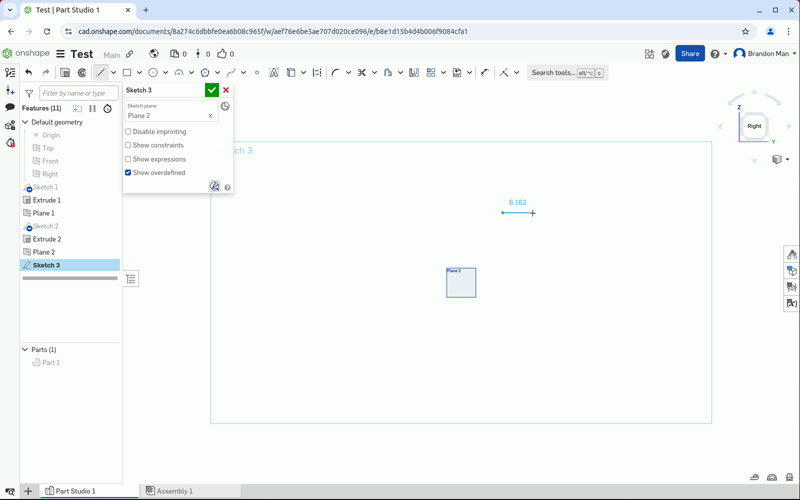
mouse_move(538, 248)
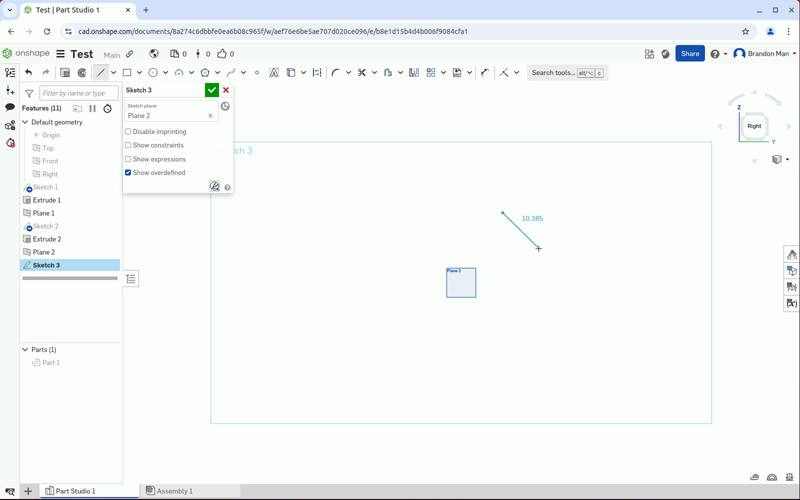
click(538, 248)
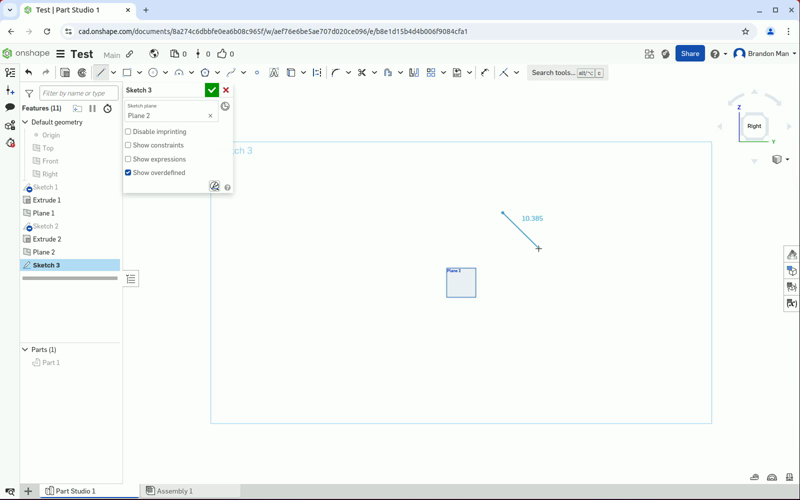
key_up(shift)
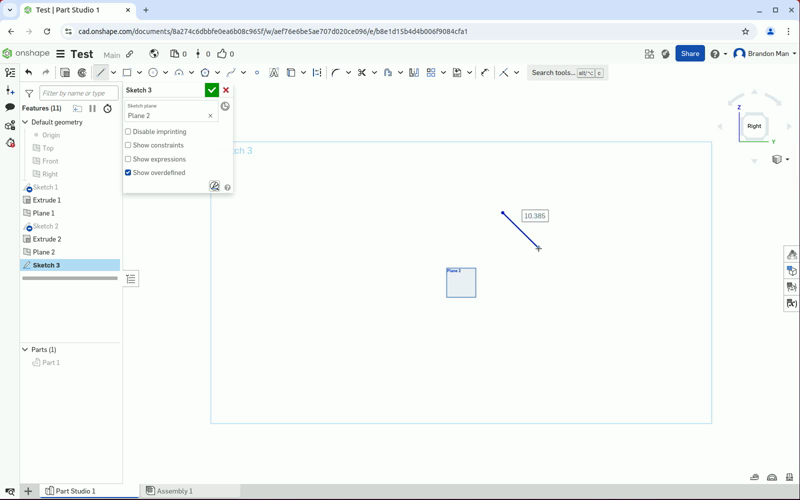
key_down(shift)
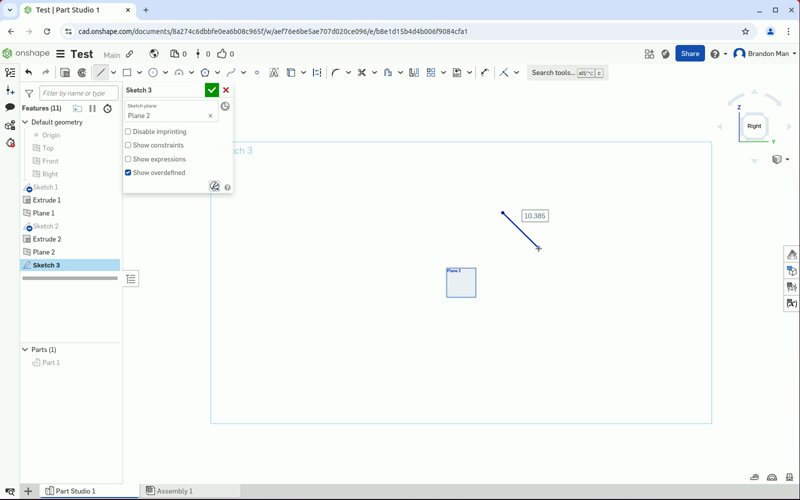
mouse_move(568, 248)
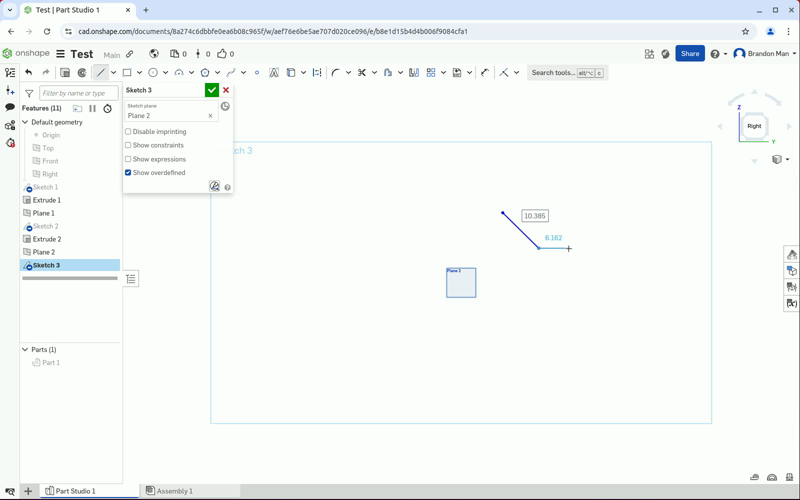
mouse_move(546, 212)
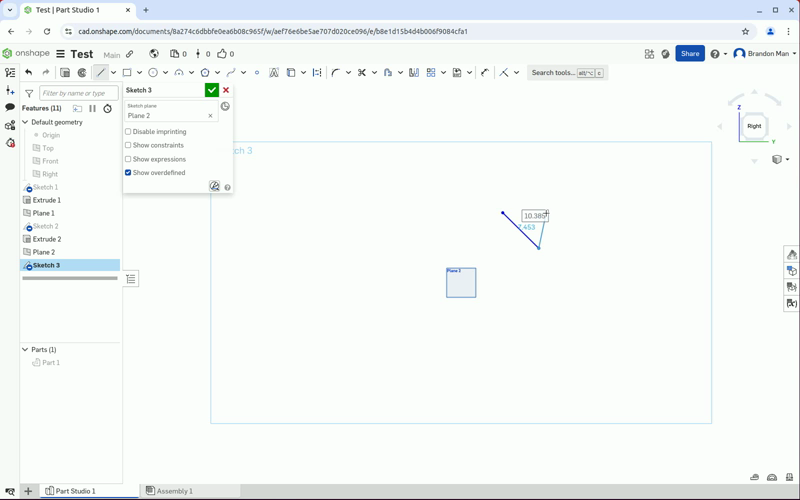
click(546, 212)
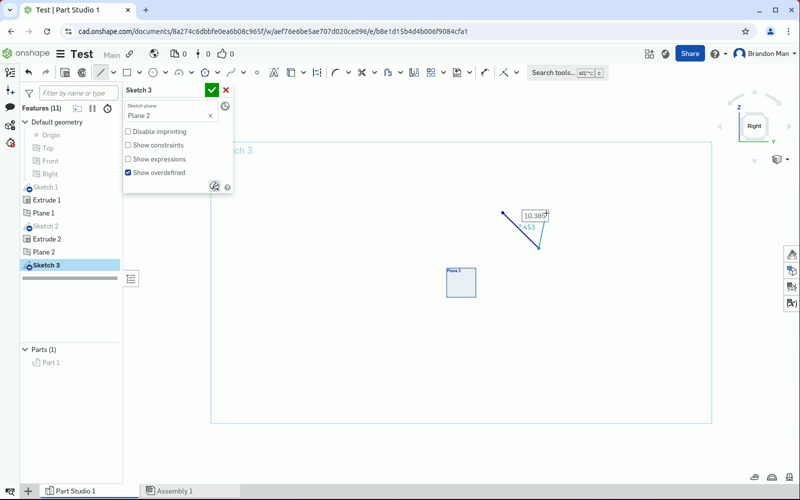
key_up(shift)
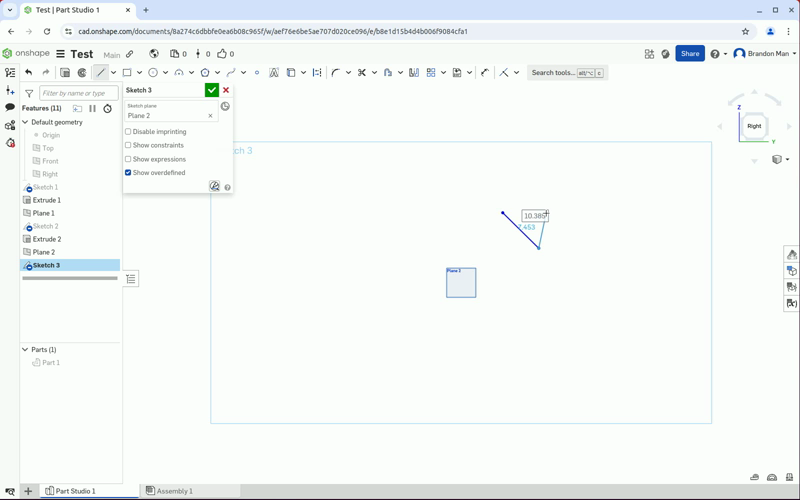
mouse_move(576, 212)
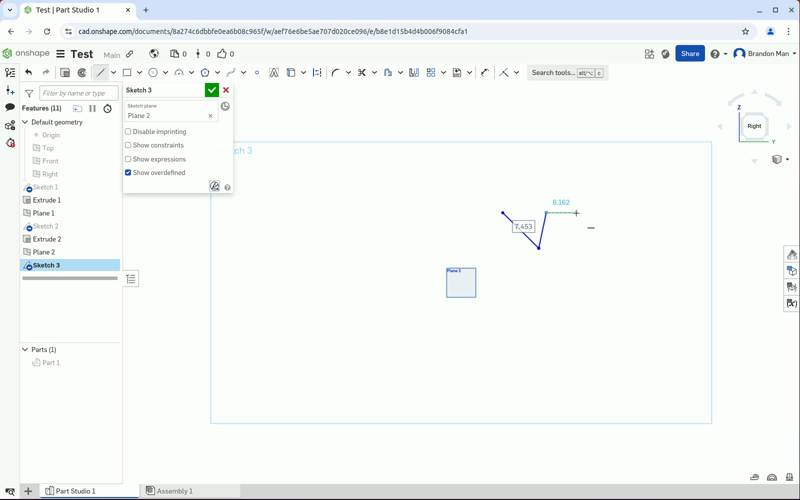
key_down(shift)
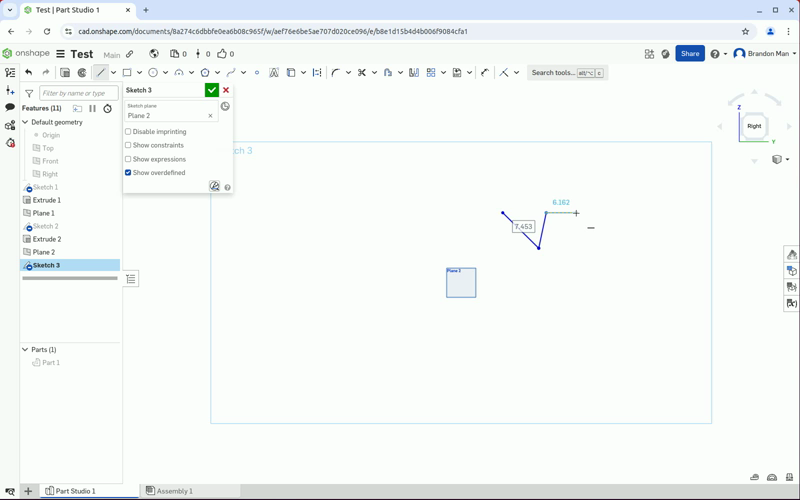
mouse_move(502, 212)
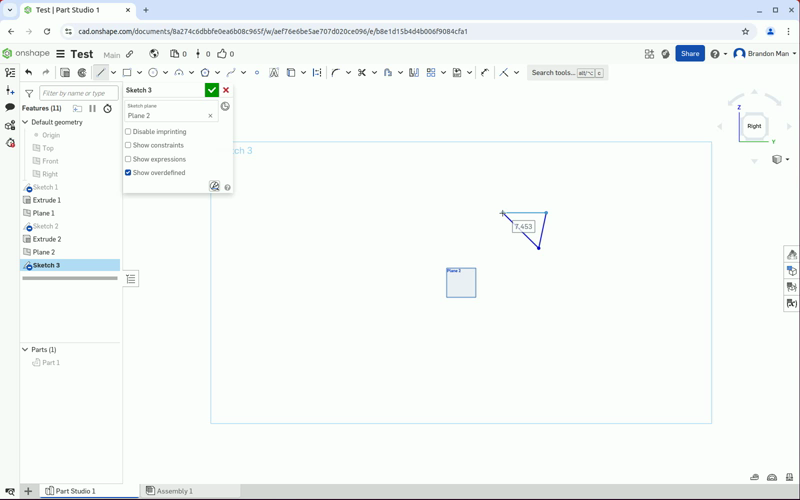
key_up(shift)
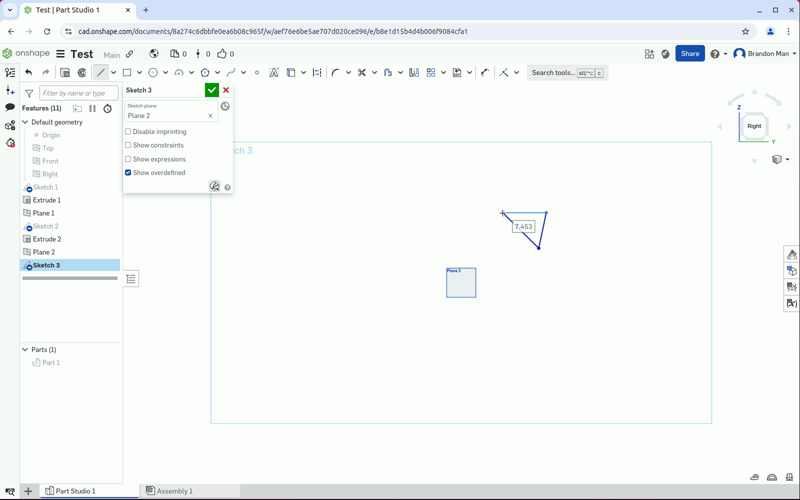
click(502, 212)
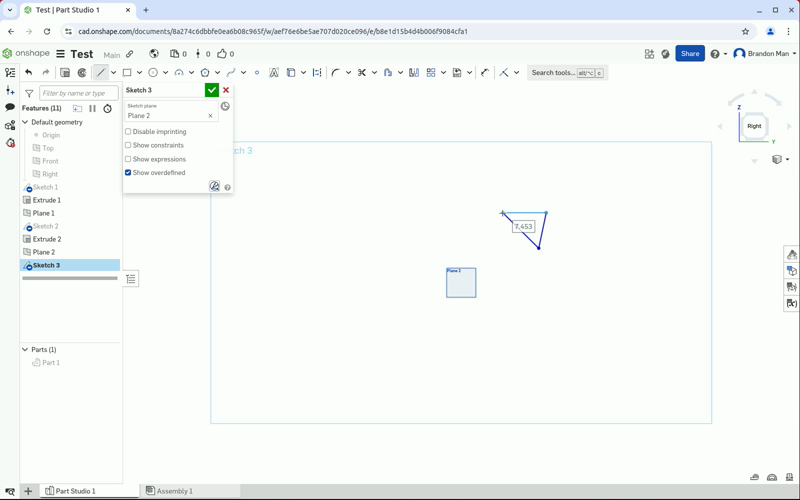
key(esc)
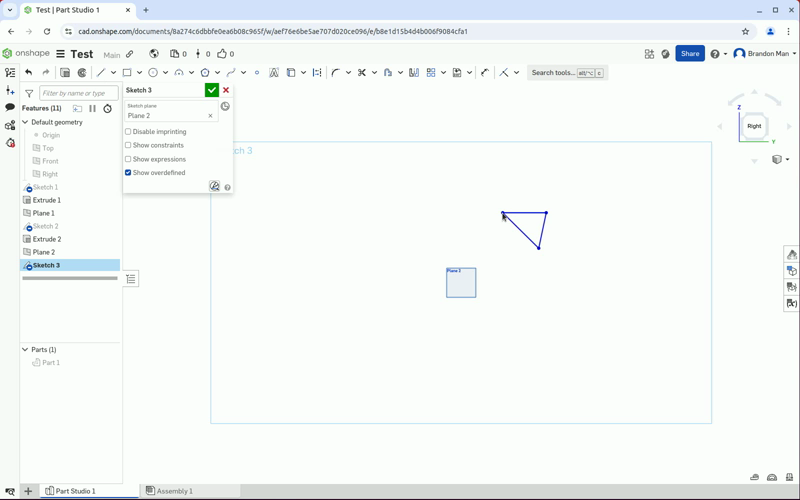
mouse_move(534, 233)
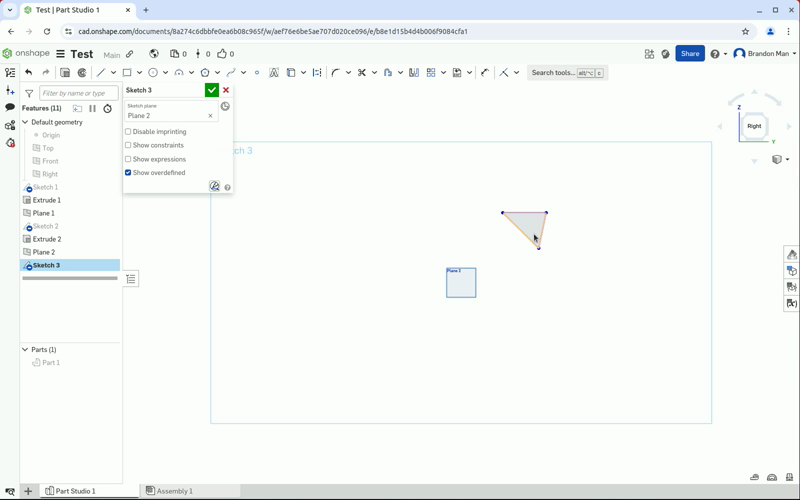
scroll(6)
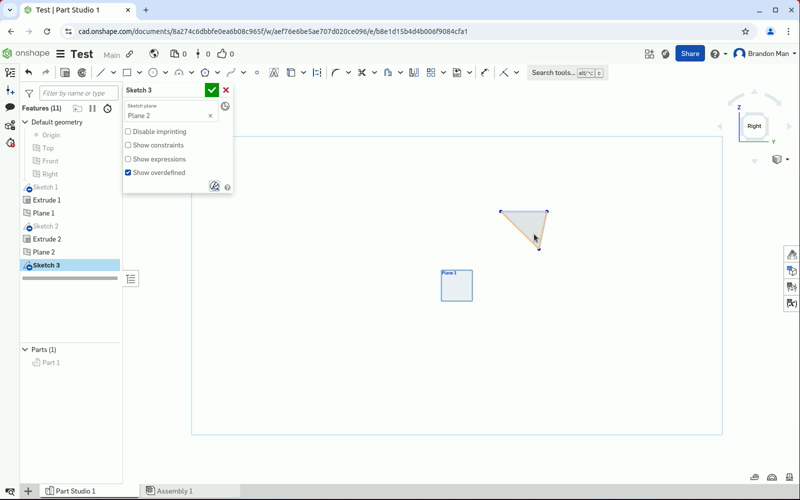
scroll(6)
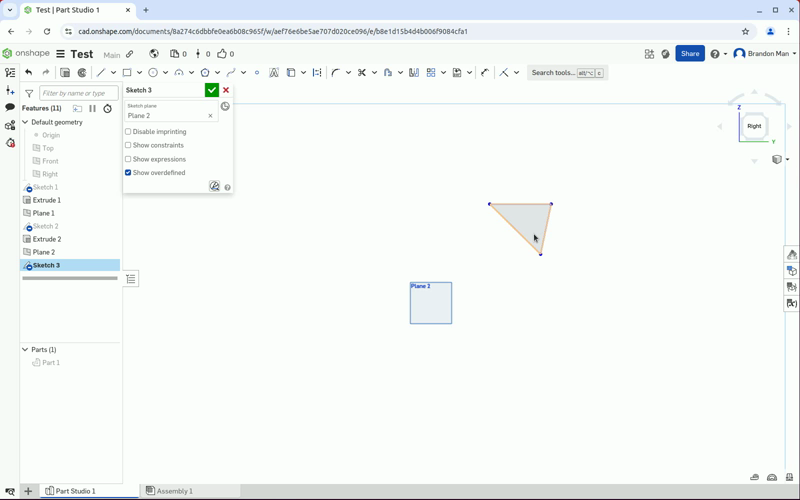
scroll(6)
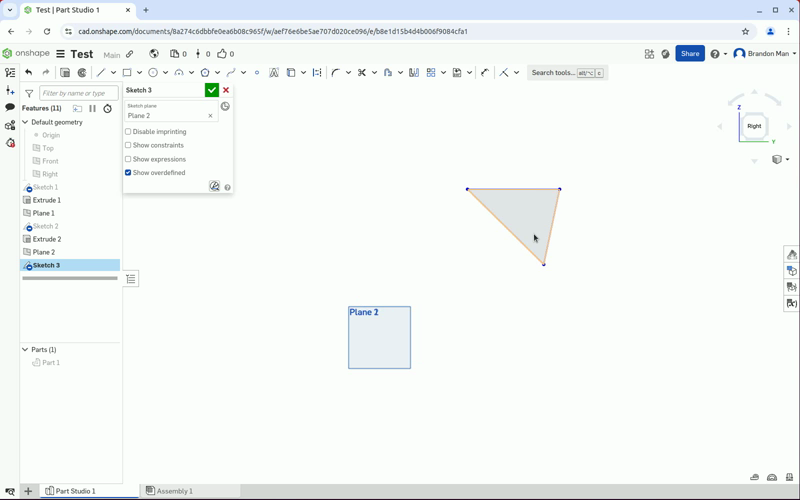
scroll(6)
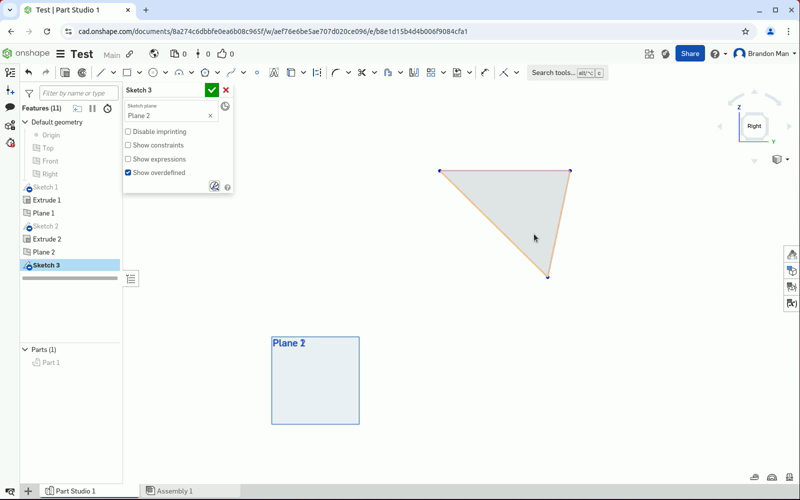
scroll(6)
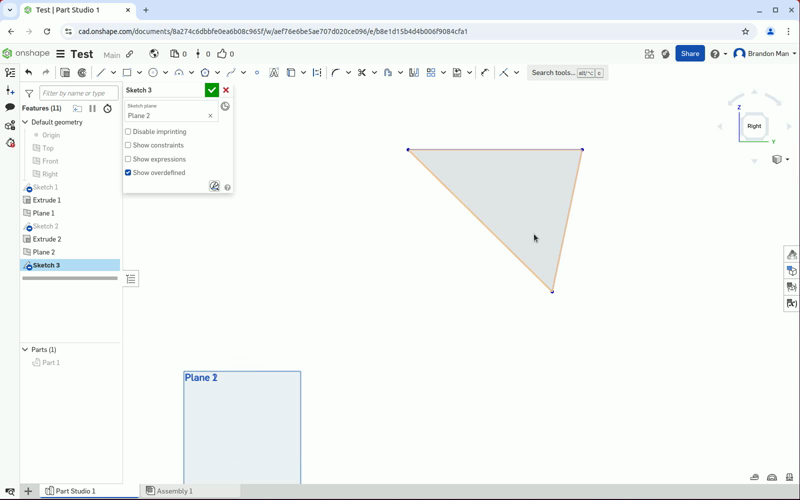
scroll(6)
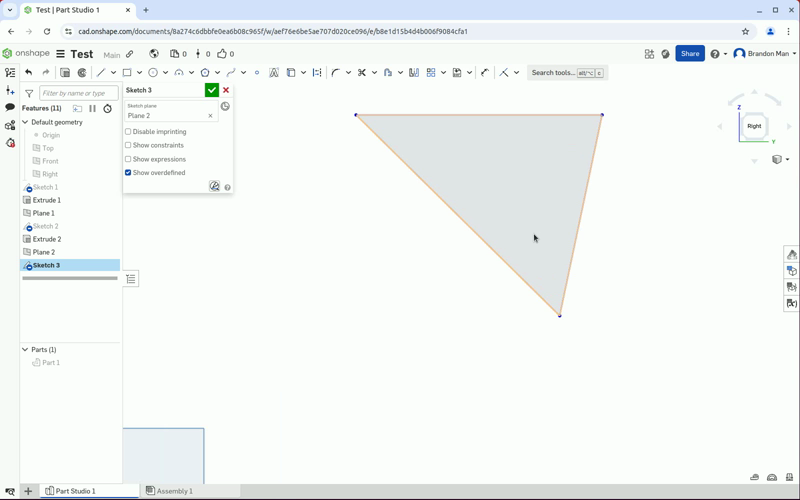
scroll(6)
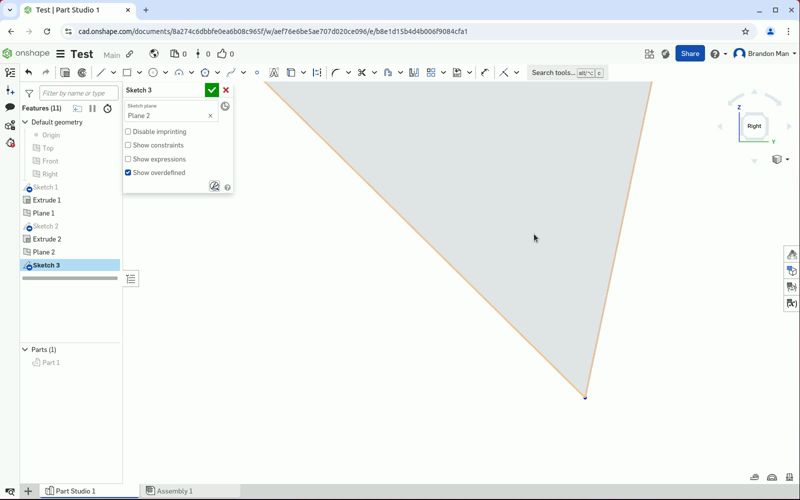
click(534, 233)
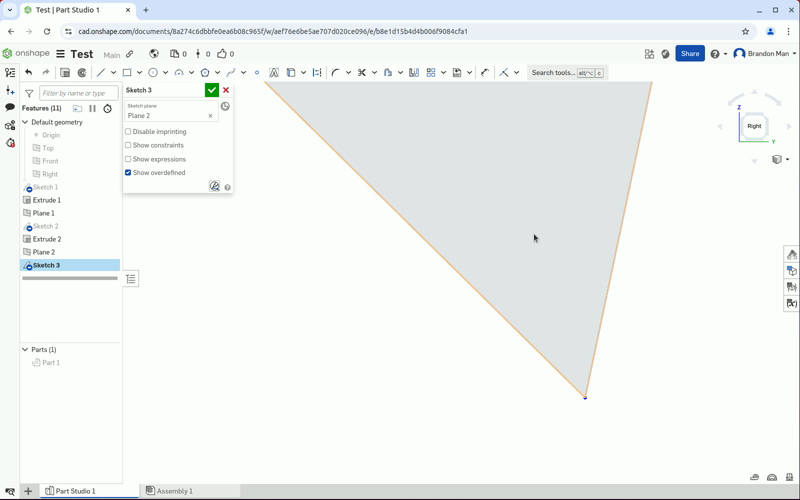
scroll(-6)
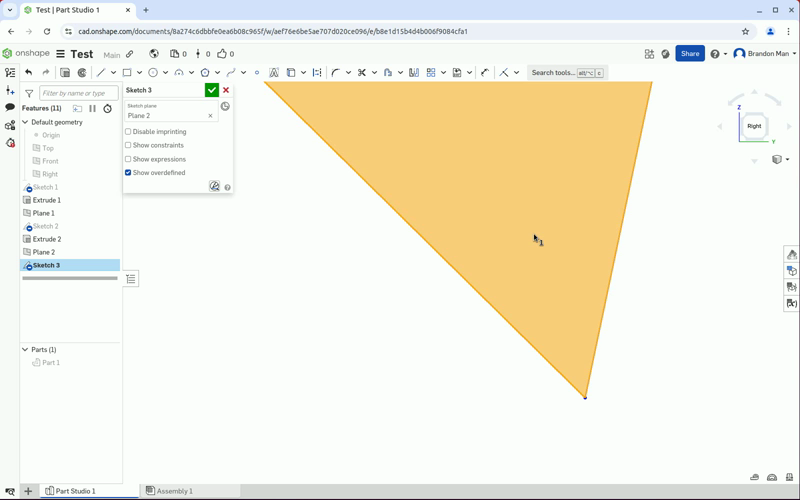
scroll(-6)
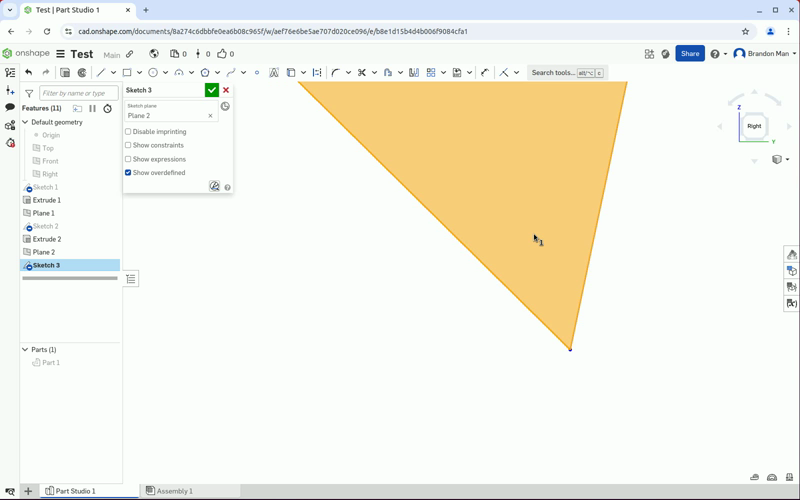
scroll(-6)
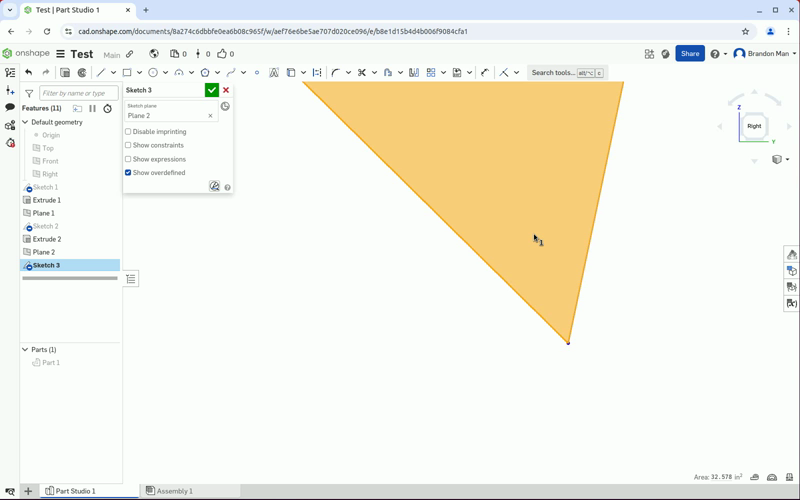
scroll(-6)
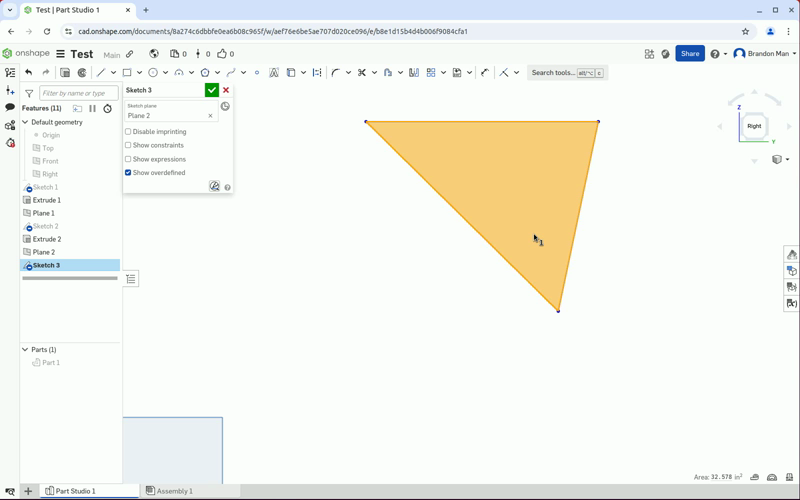
scroll(-6)
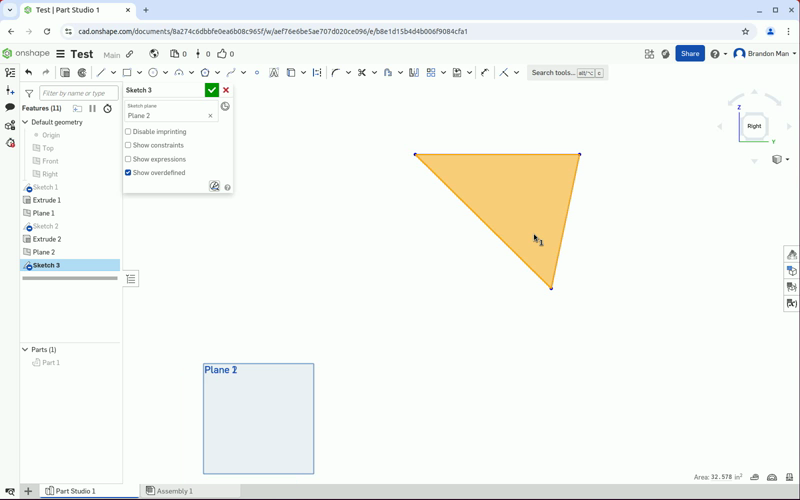
scroll(-6)
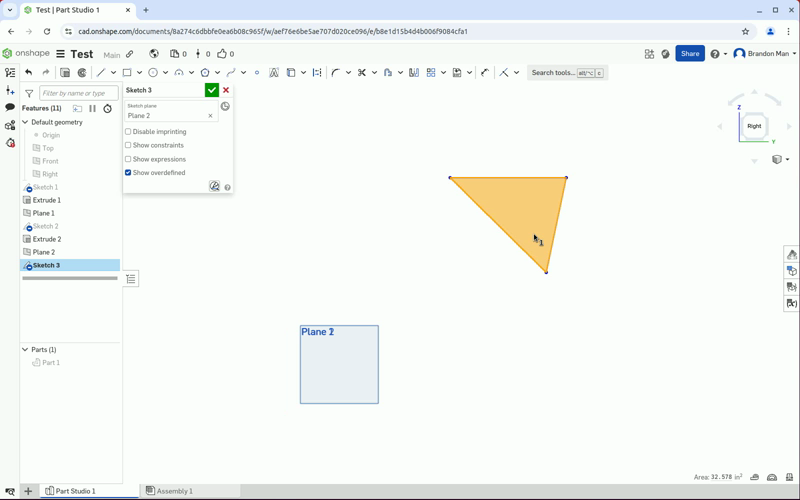
scroll(-6)
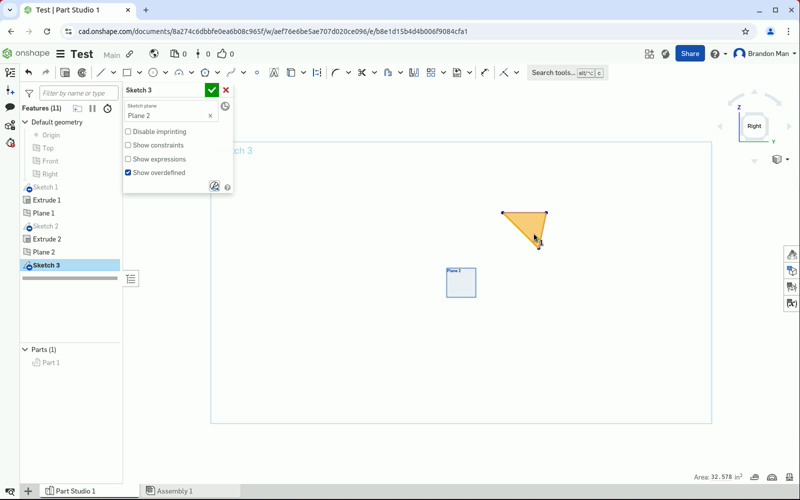
mouse_move(73, 352)
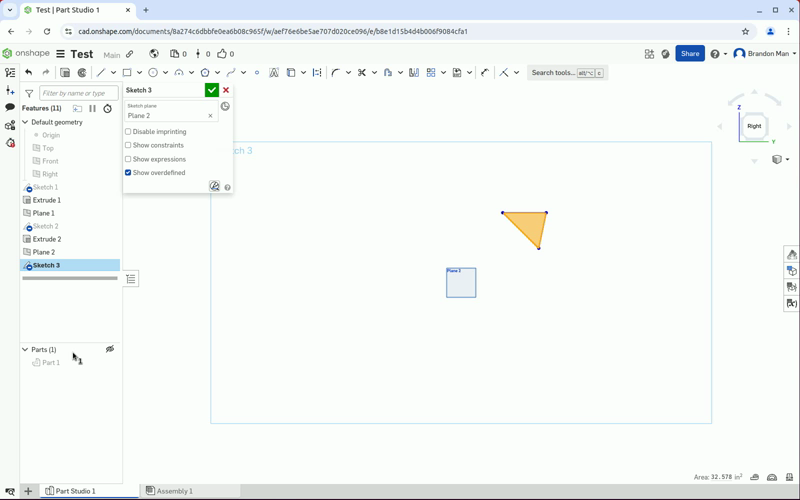
key(shift+y)
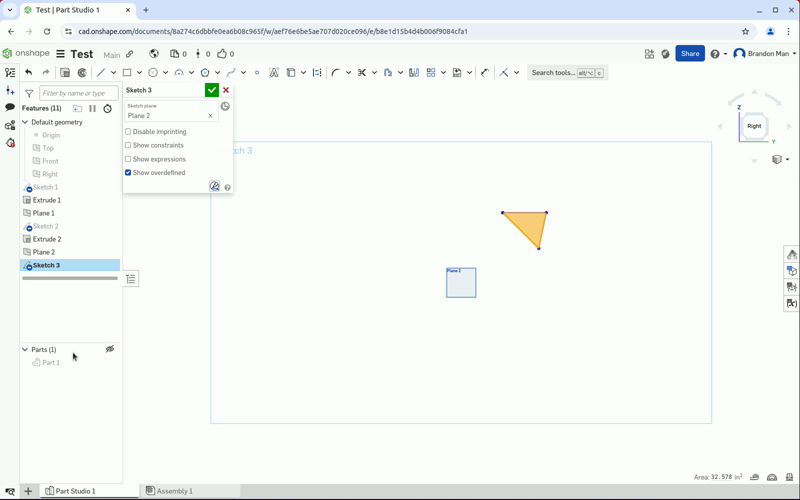
key(shift+e)
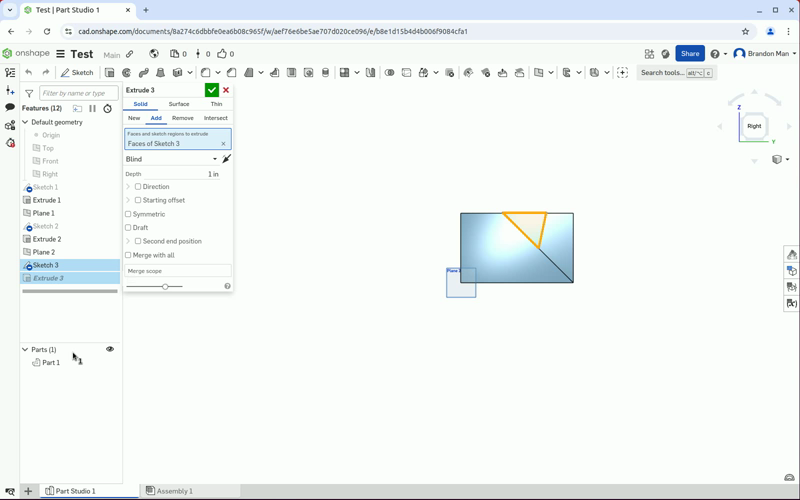
mouse_move(143, 106)
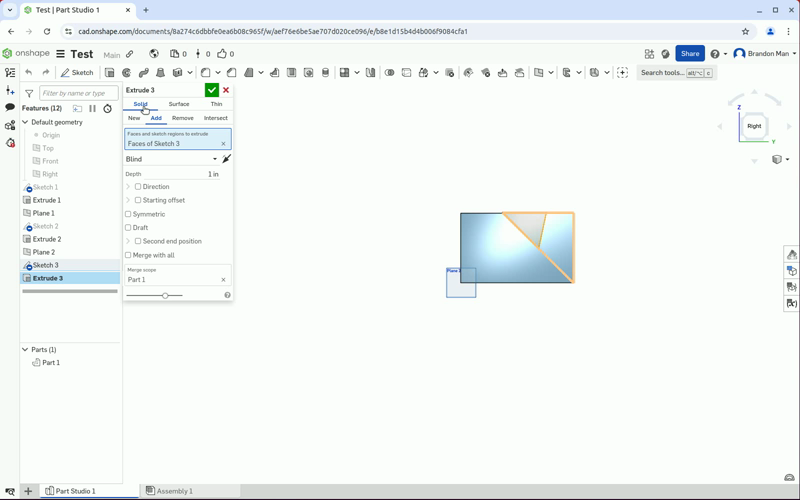
click(143, 106)
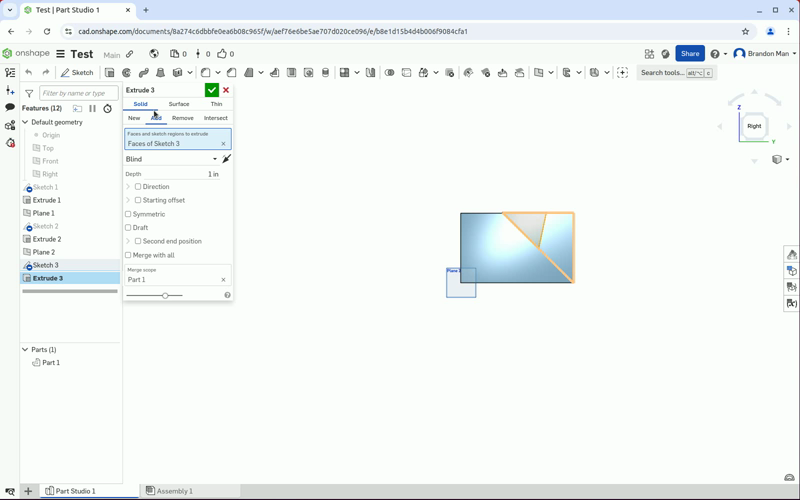
mouse_move(186, 120)
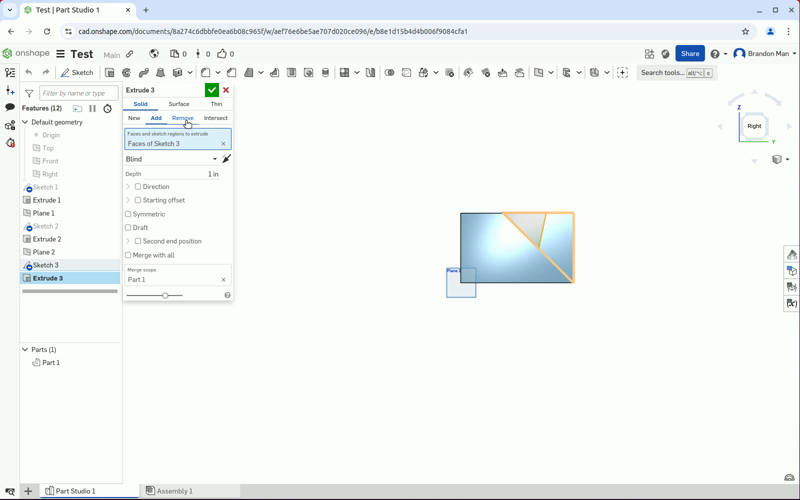
click(186, 120)
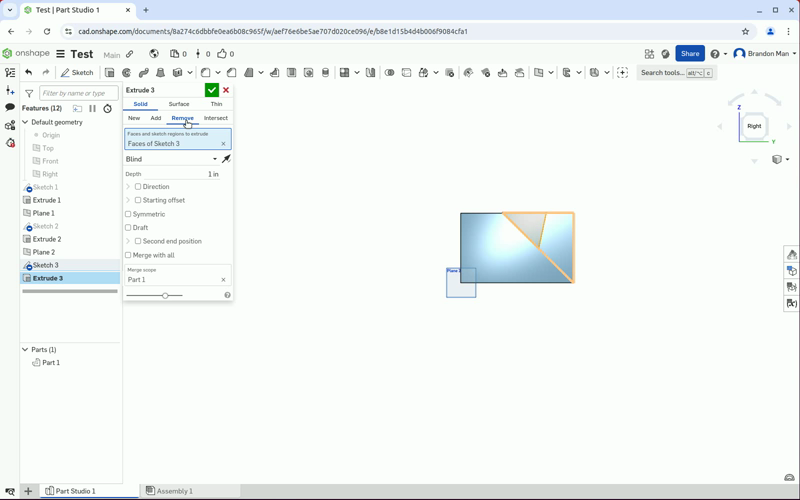
key(tab, 4)
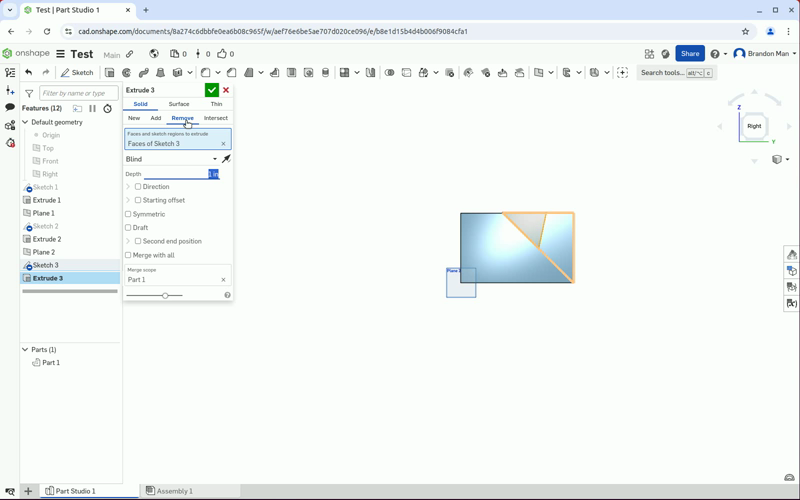
text(23.108)
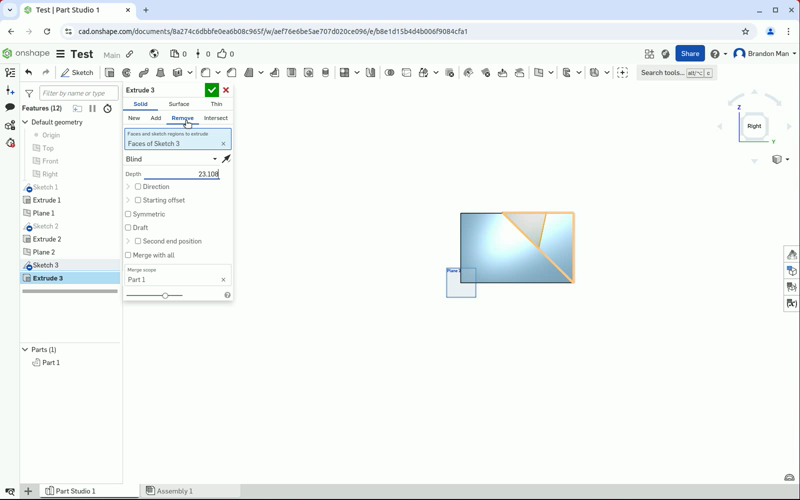
key(tab, 6)
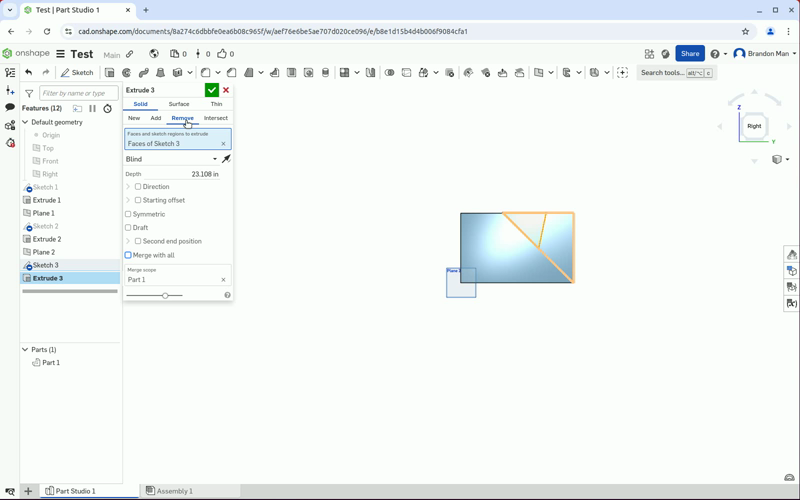
key(space)
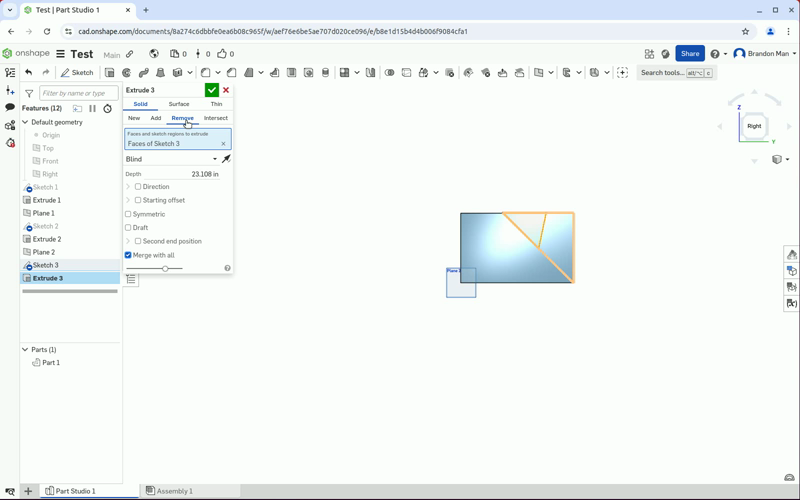
key(enter)
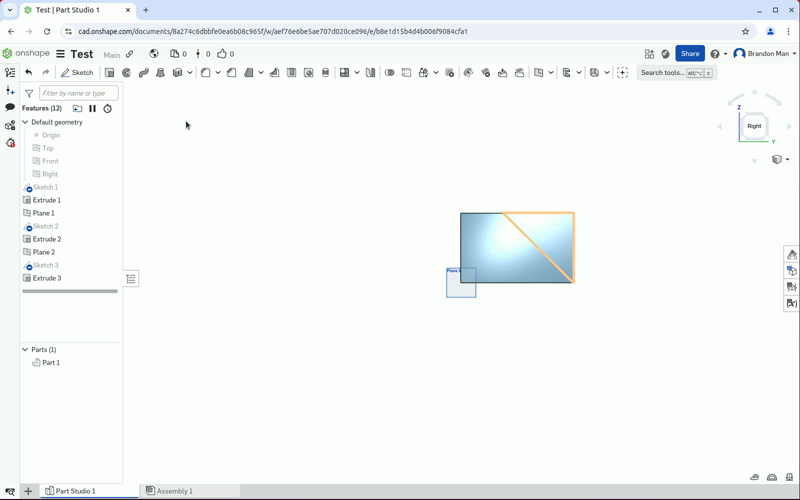
key(shift+h)
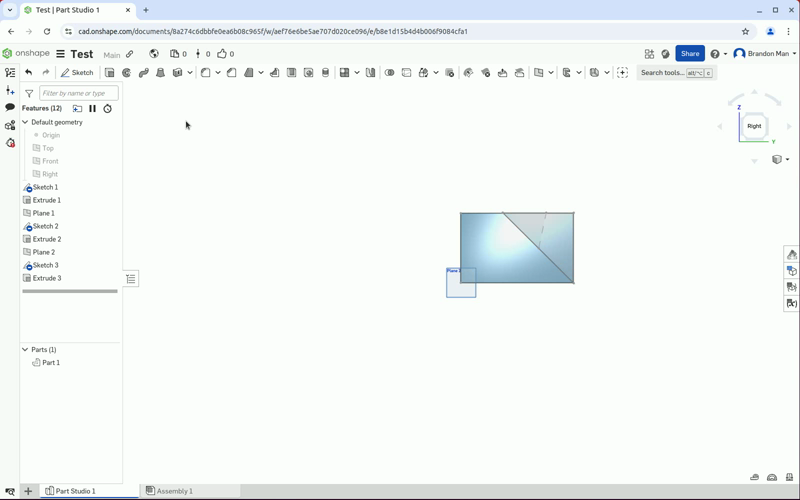
key(shift+h)
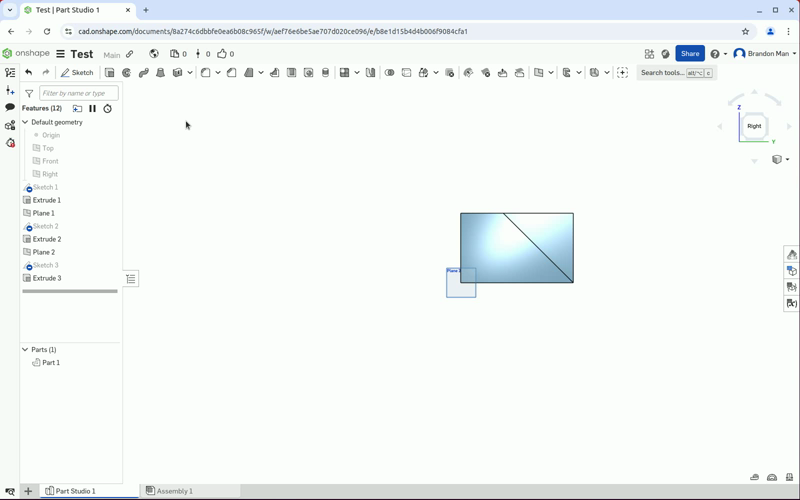
mouse_move(73, 189)
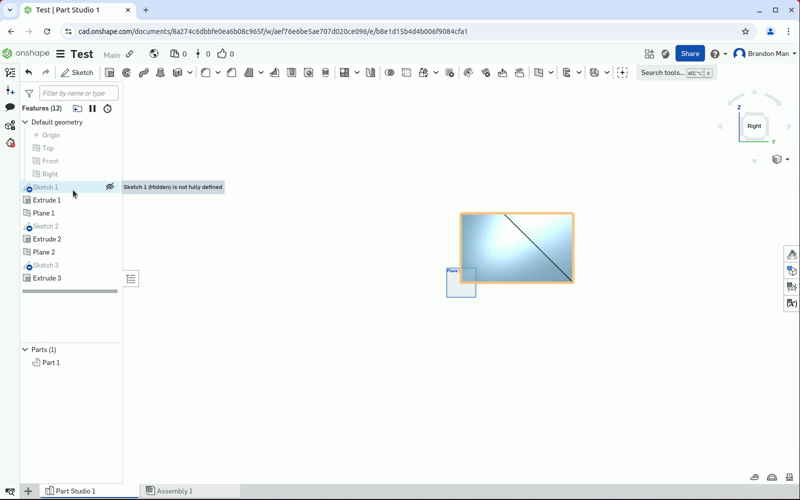
click(73, 189)
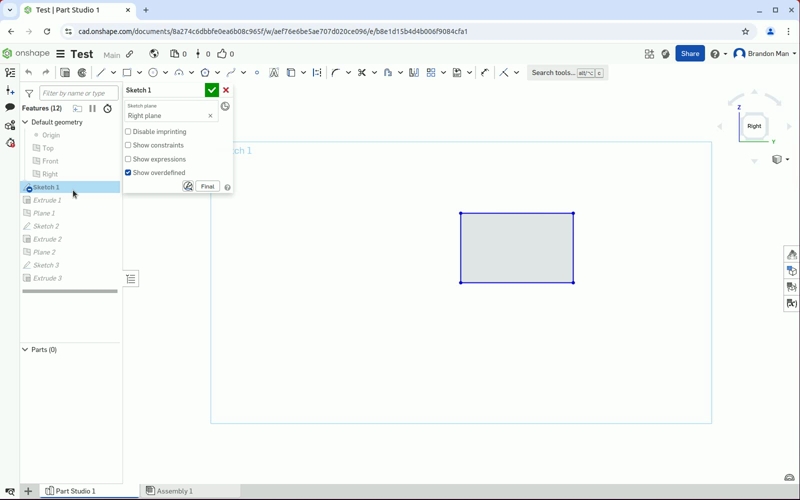
mouse_move(229, 92)
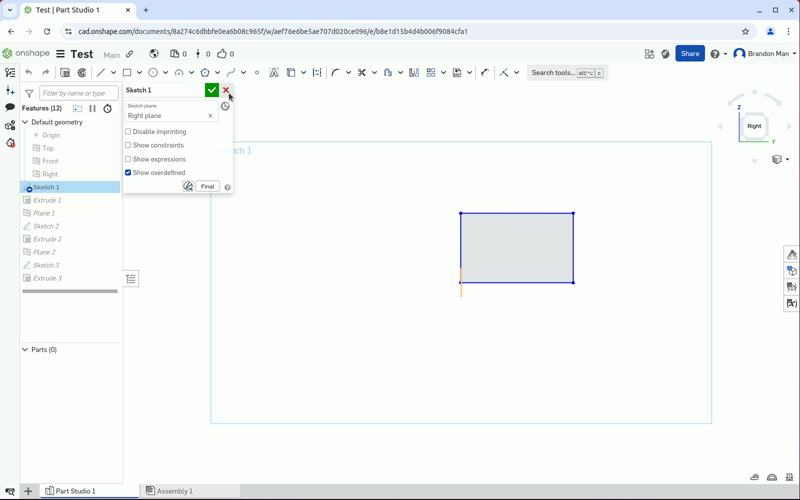
click(229, 92)
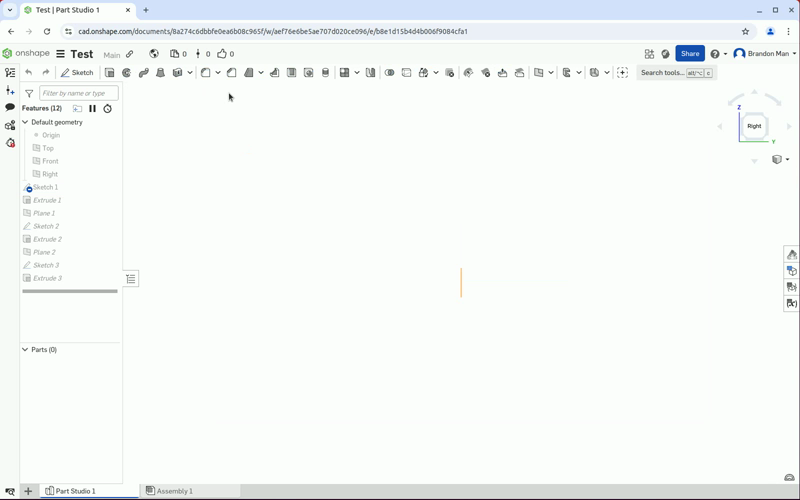
key(shift+s)
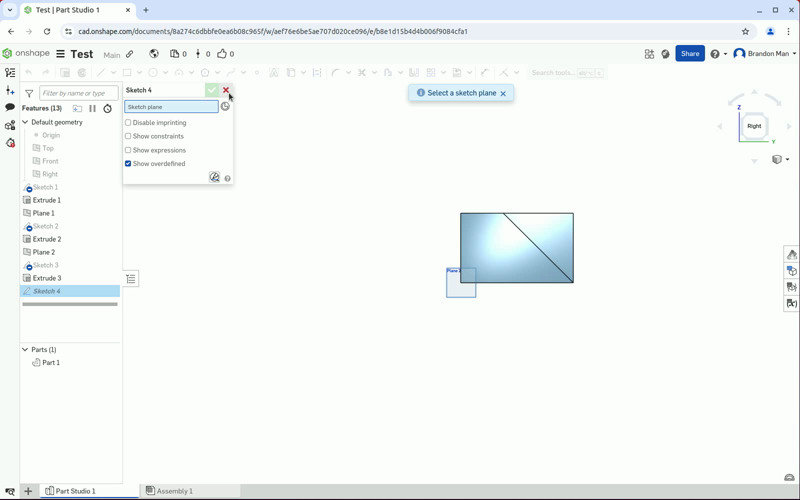
mouse_move(73, 254)
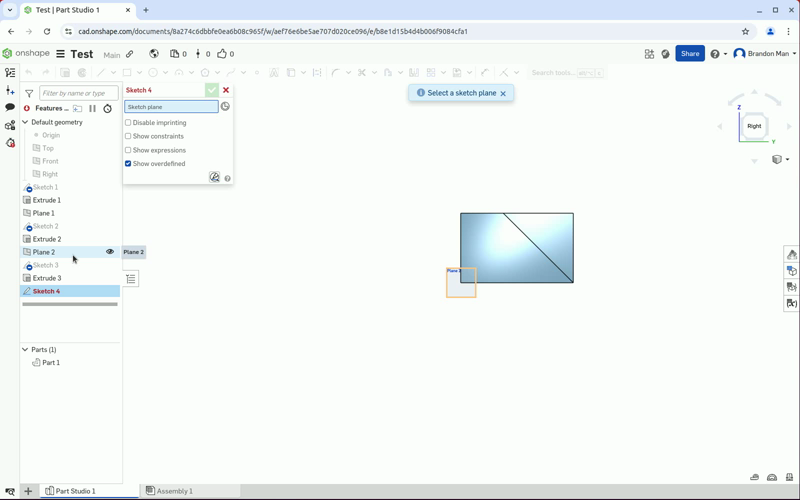
click(73, 254)
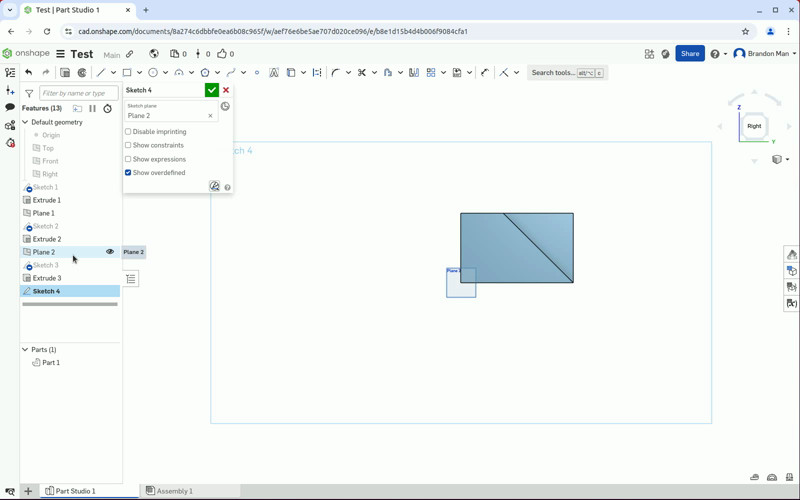
mouse_move(73, 352)
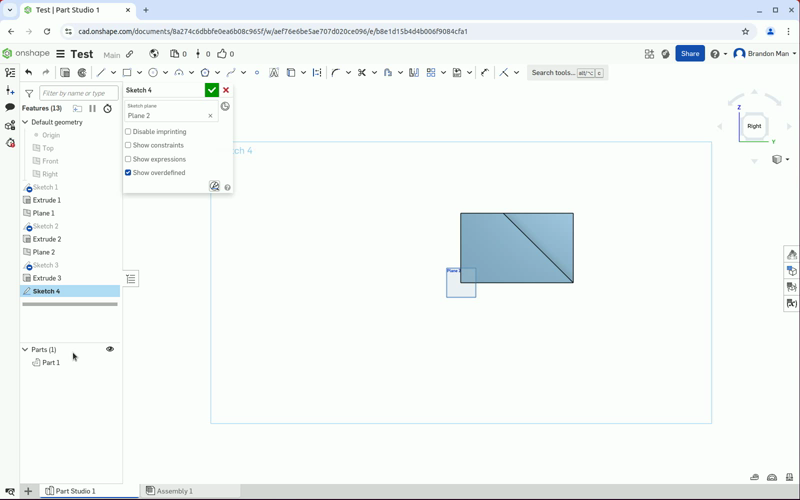
key(y)
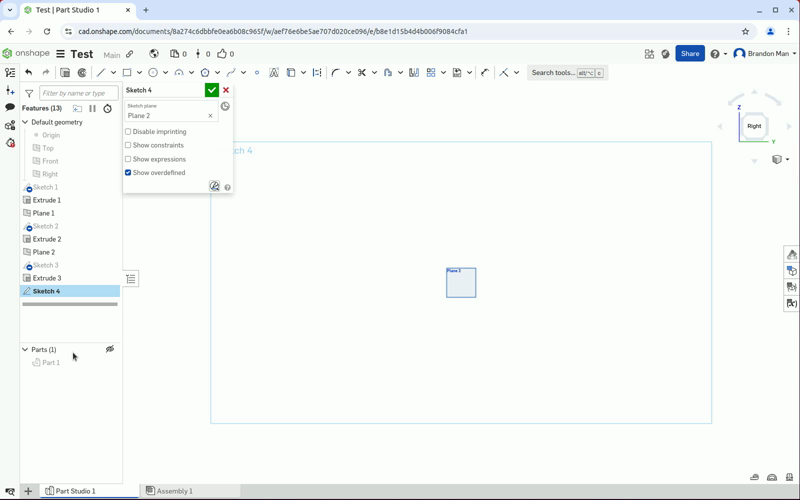
key(l)
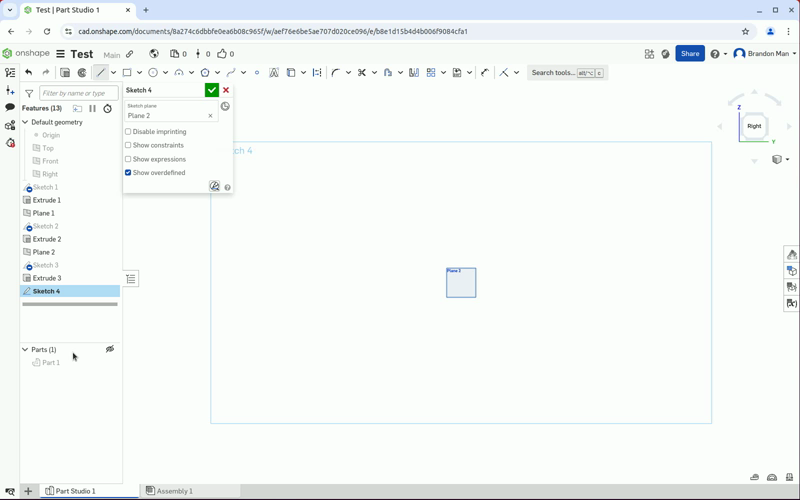
key_down(shift)
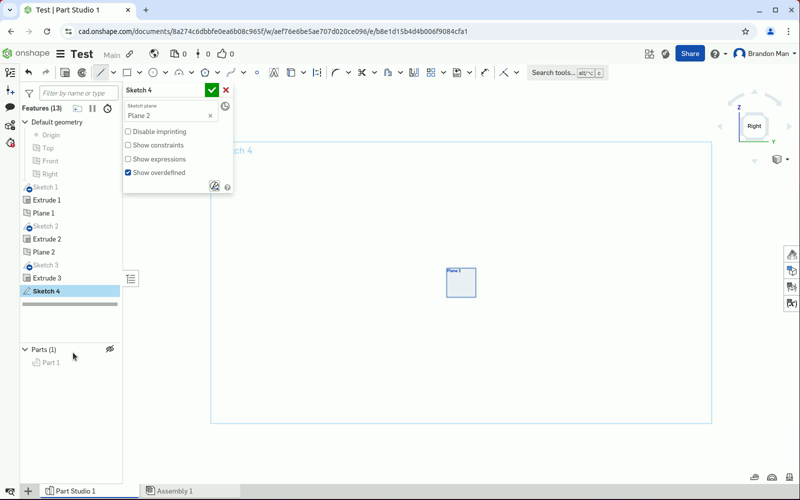
mouse_move(538, 247)
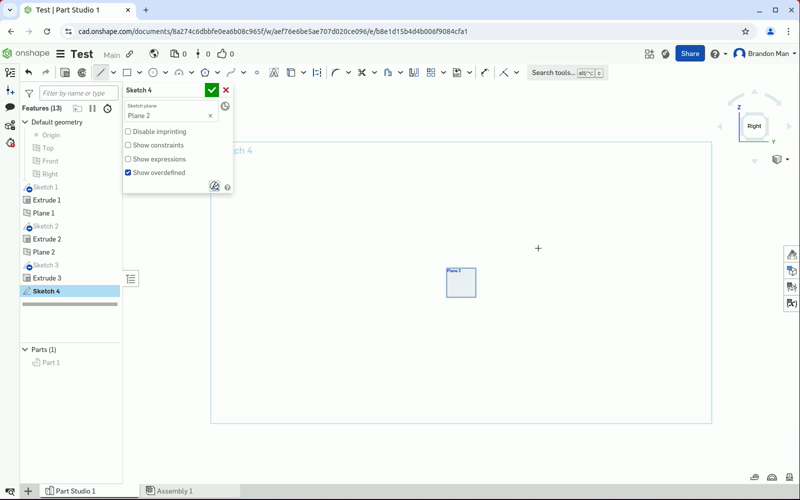
click(538, 247)
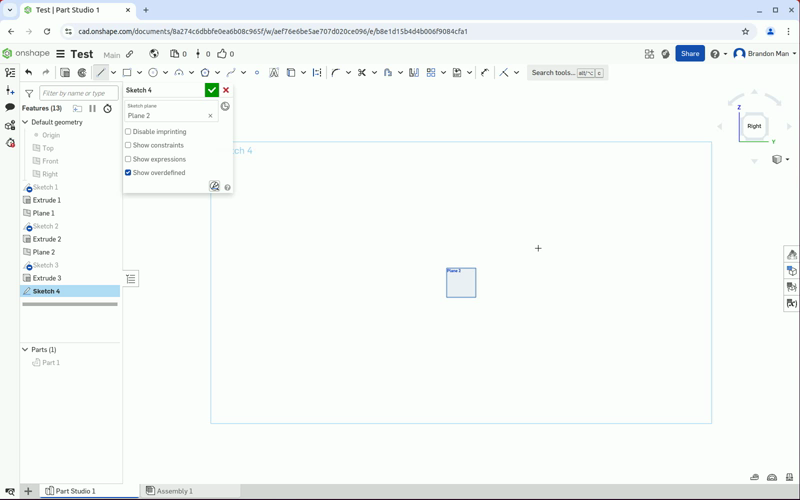
key_up(shift)
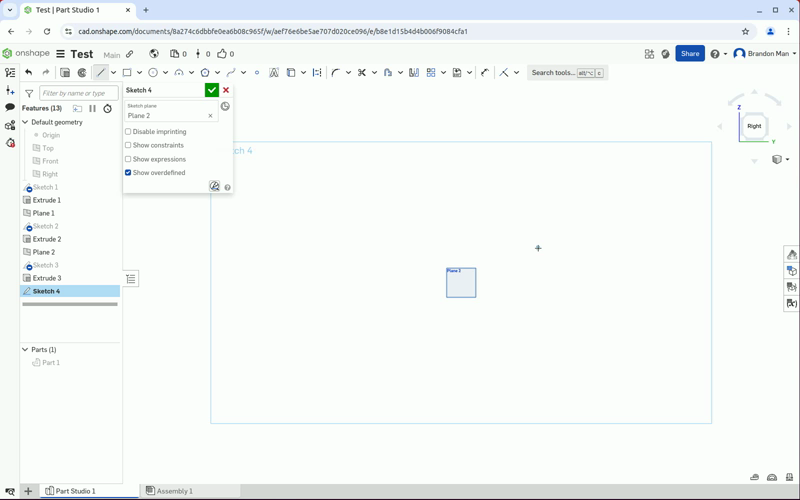
key_down(shift)
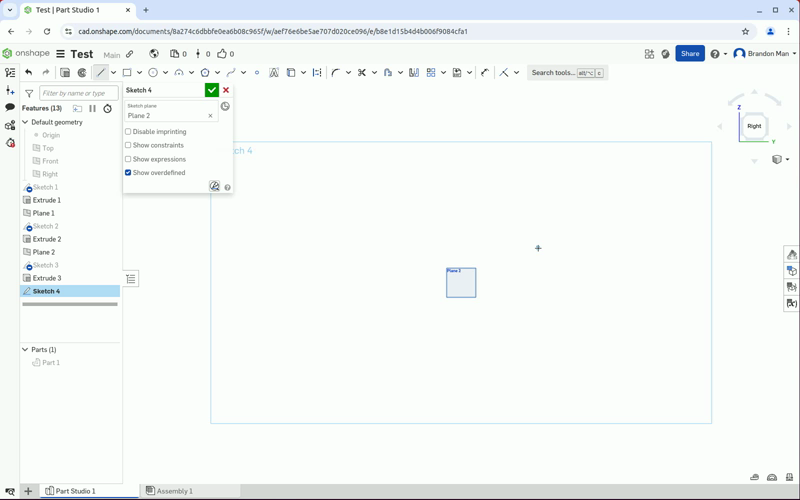
mouse_move(568, 247)
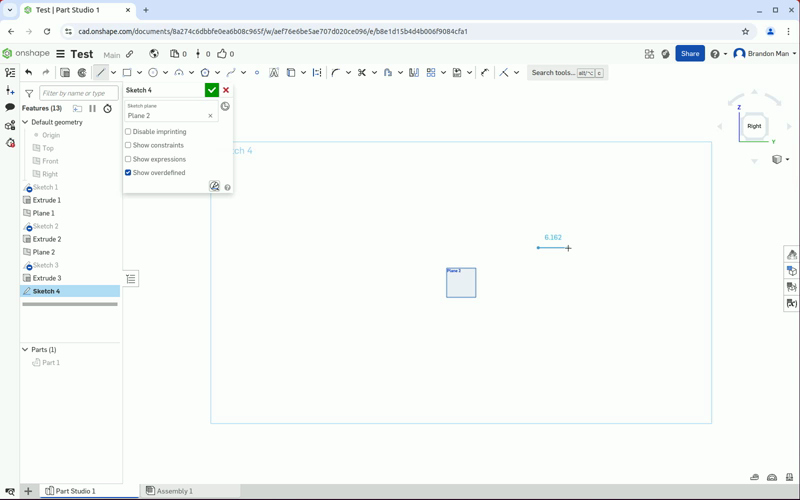
mouse_move(574, 247)
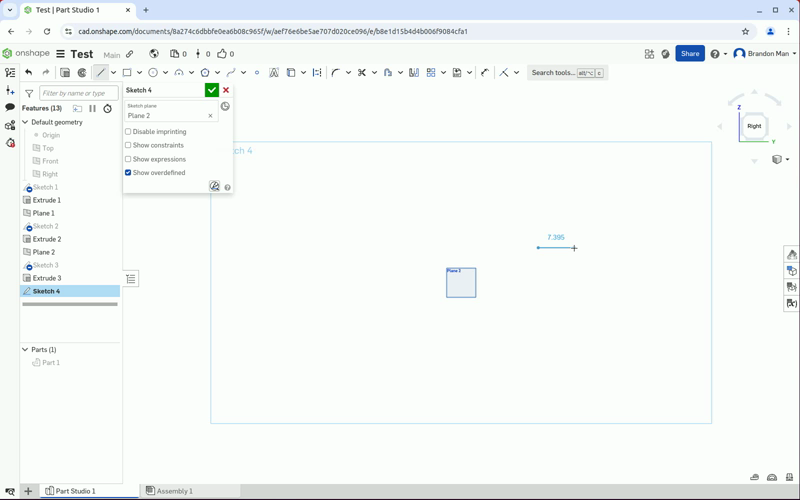
click(574, 247)
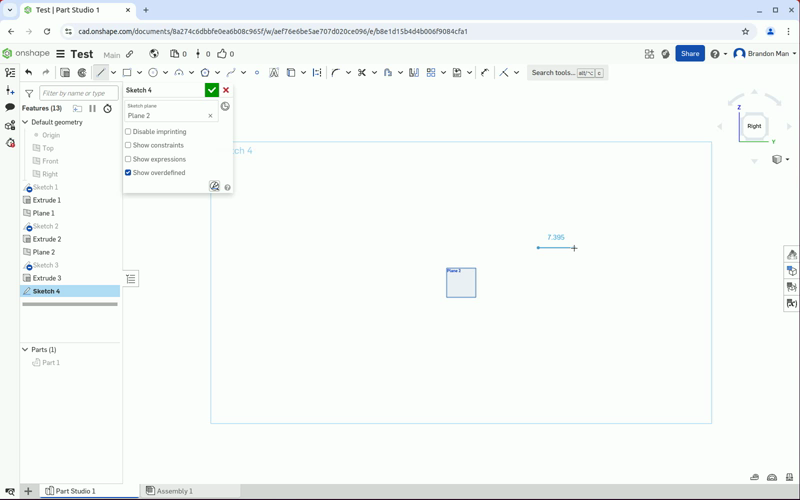
key_up(shift)
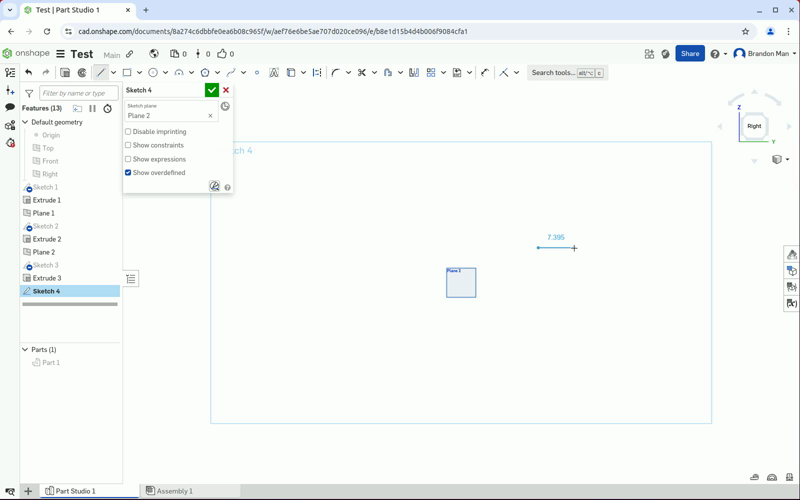
key_down(shift)
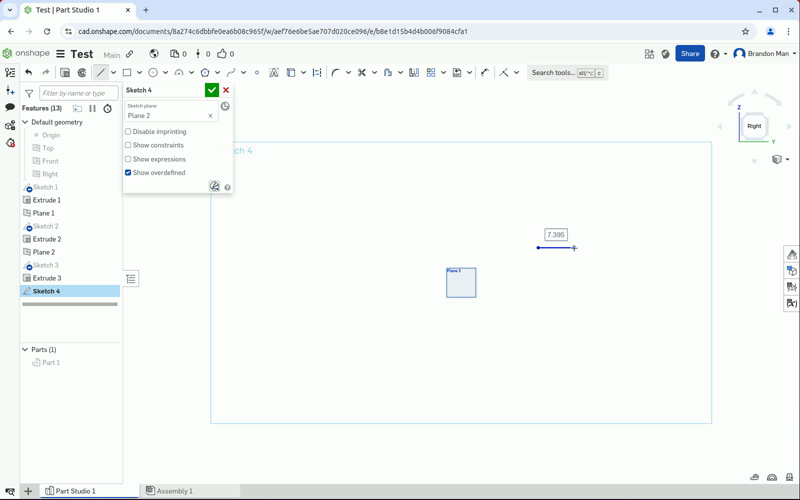
mouse_move(589, 247)
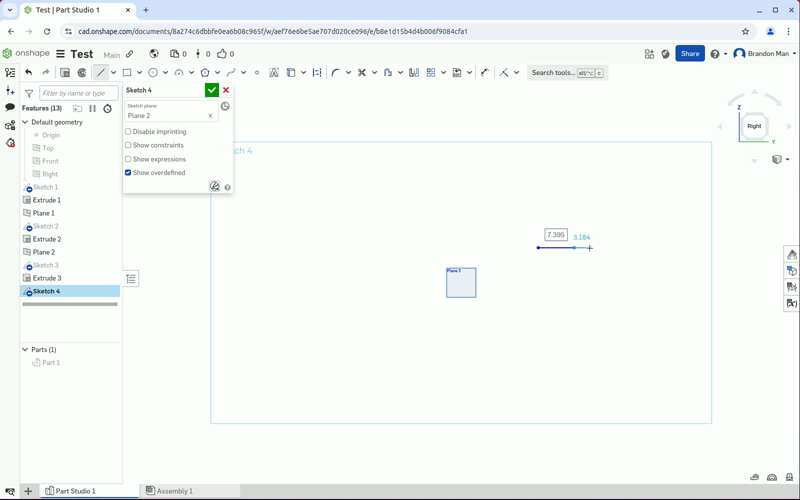
mouse_move(574, 213)
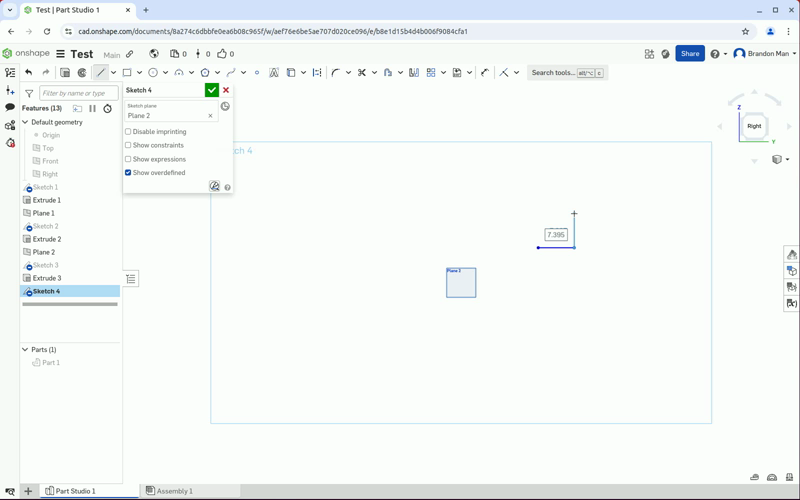
click(574, 213)
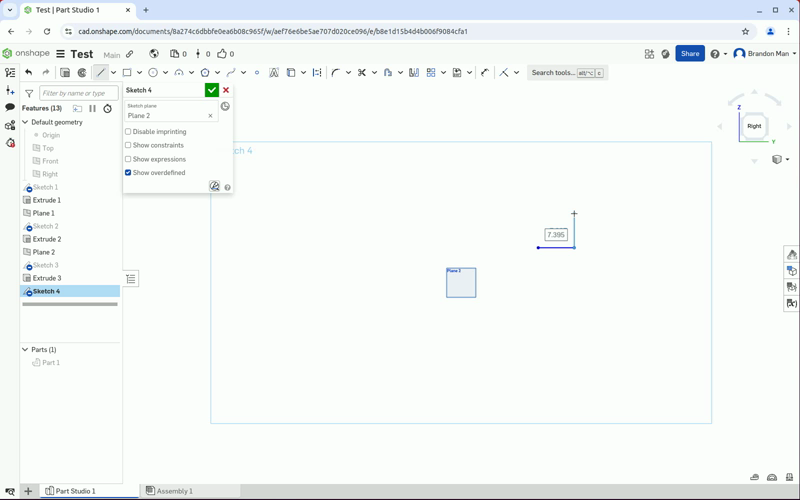
key_up(shift)
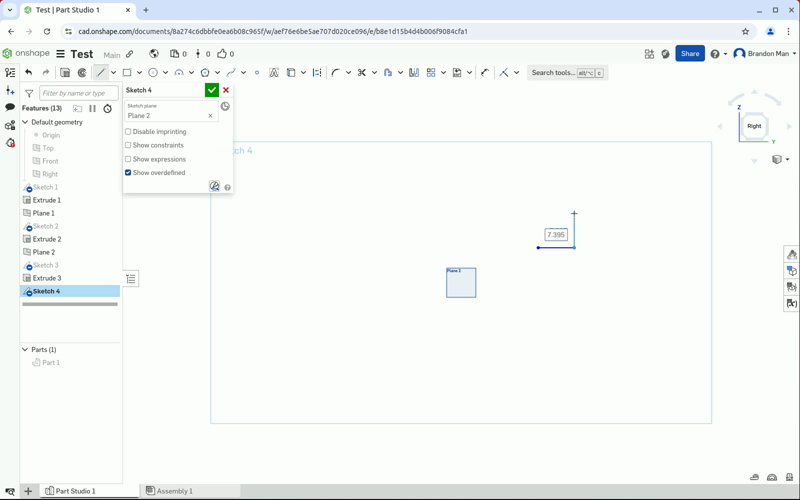
key_down(shift)
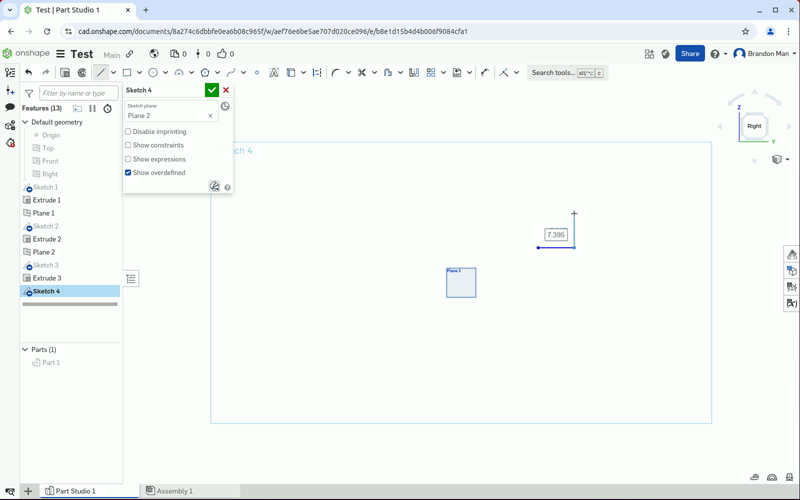
mouse_move(589, 213)
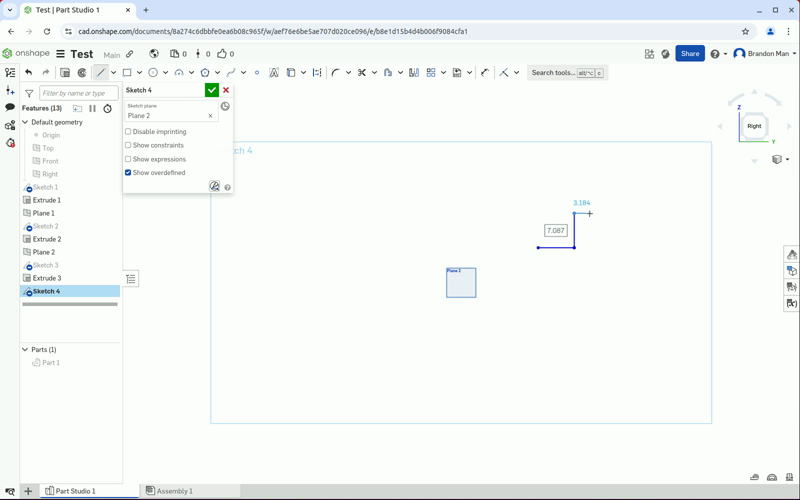
mouse_move(545, 211)
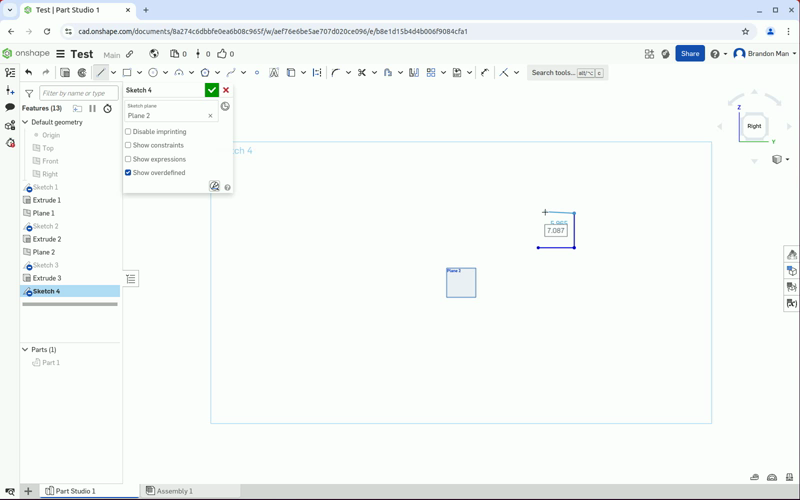
click(545, 211)
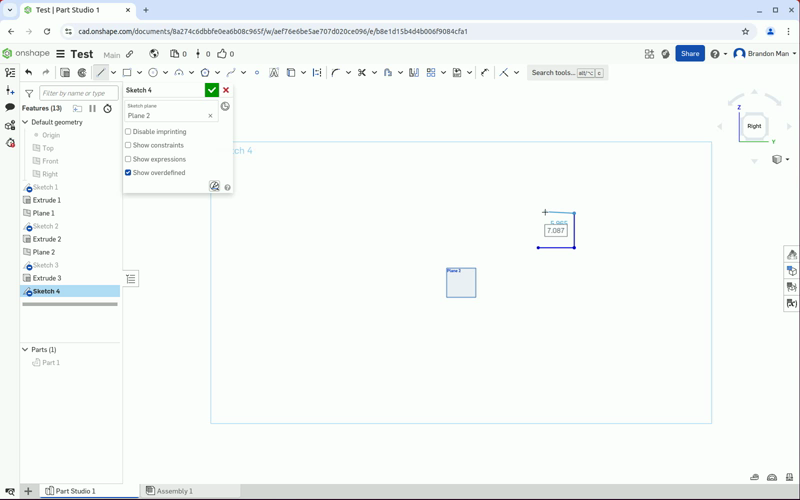
key_up(shift)
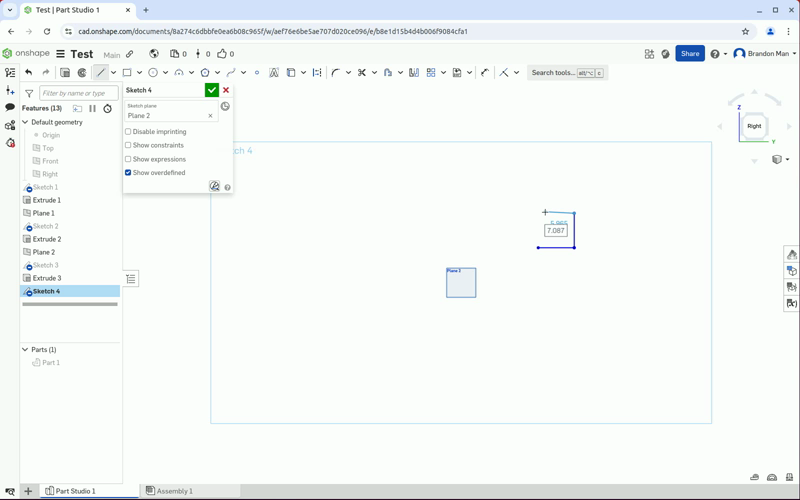
mouse_move(575, 211)
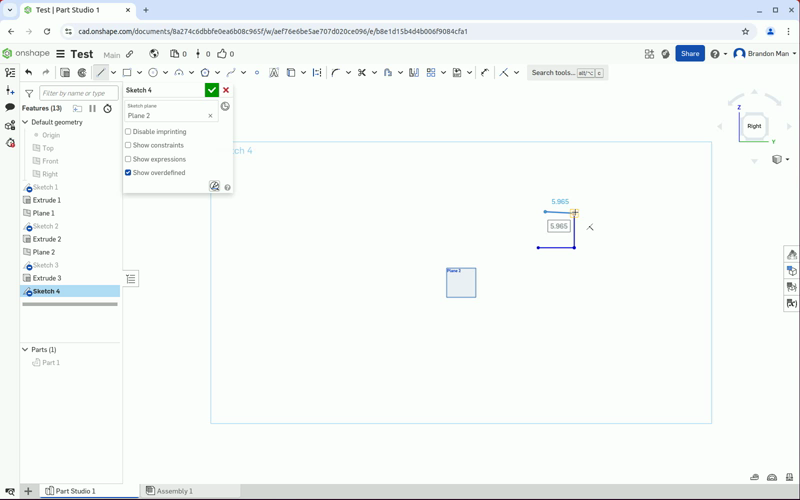
key_down(shift)
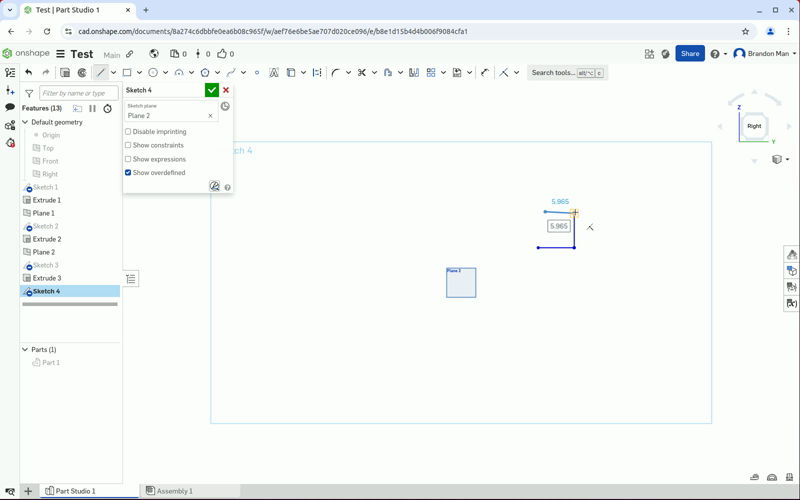
mouse_move(538, 247)
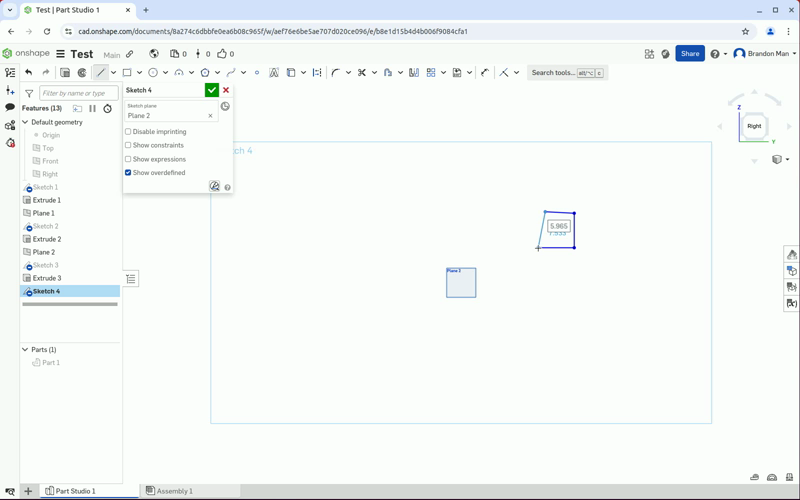
key_up(shift)
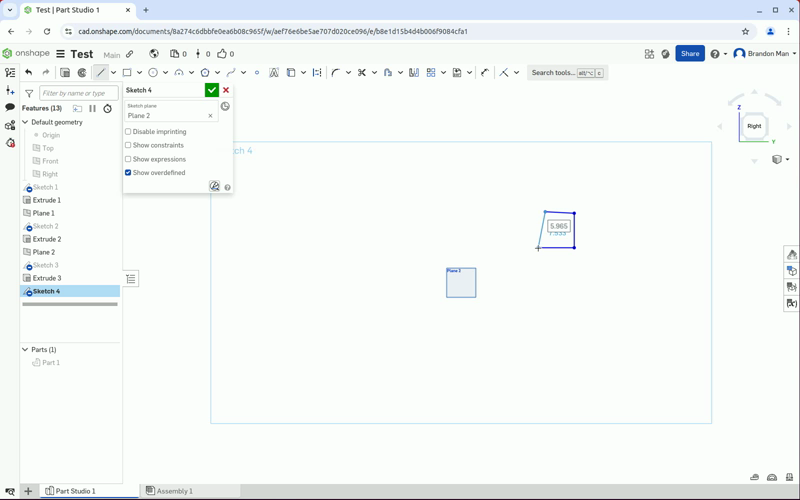
click(538, 247)
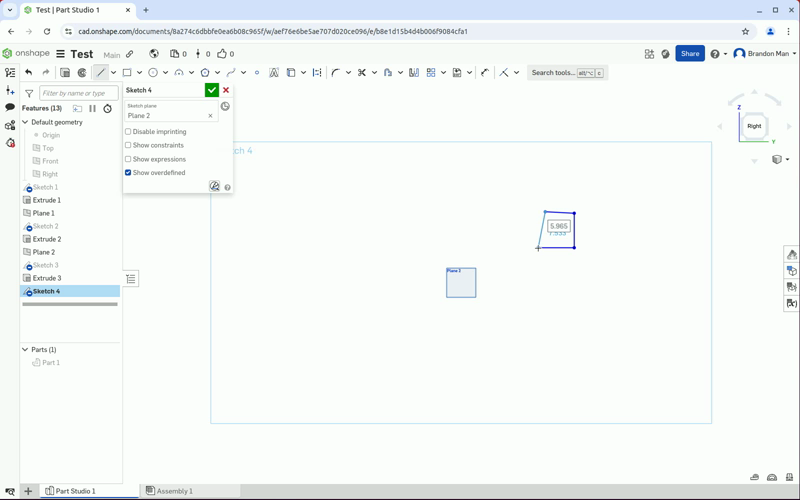
key(esc)
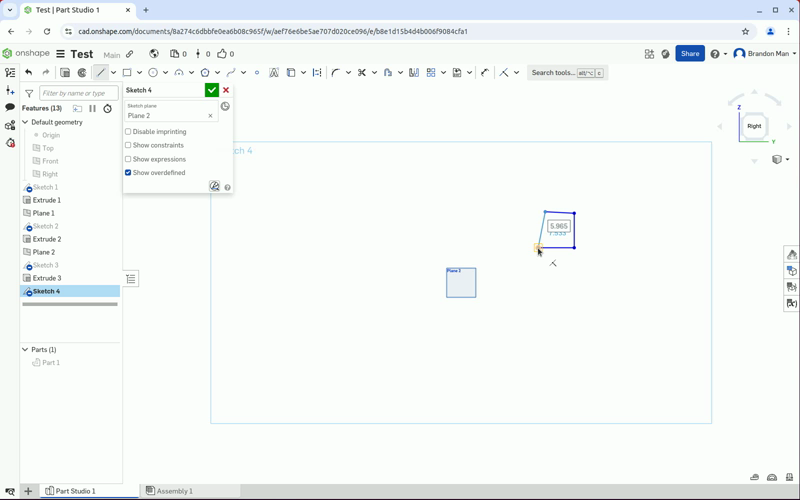
mouse_move(546, 240)
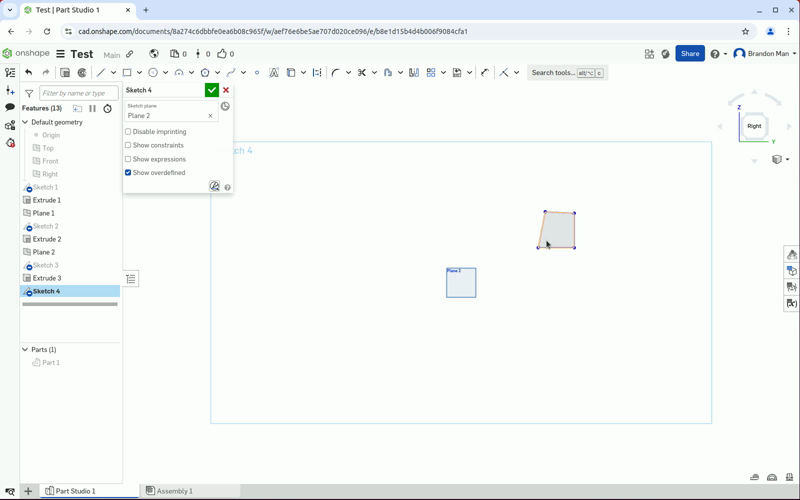
scroll(6)
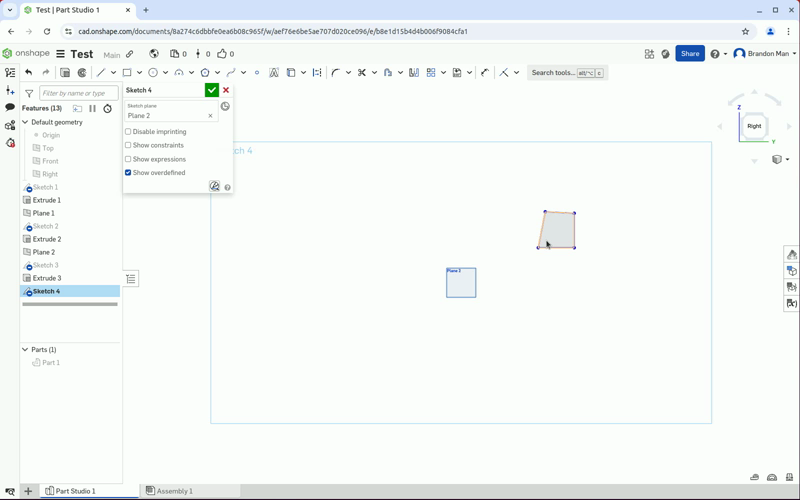
scroll(6)
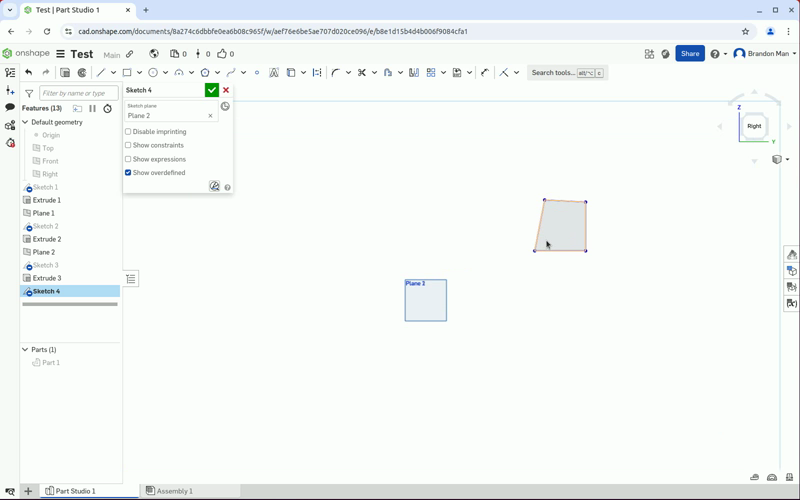
scroll(6)
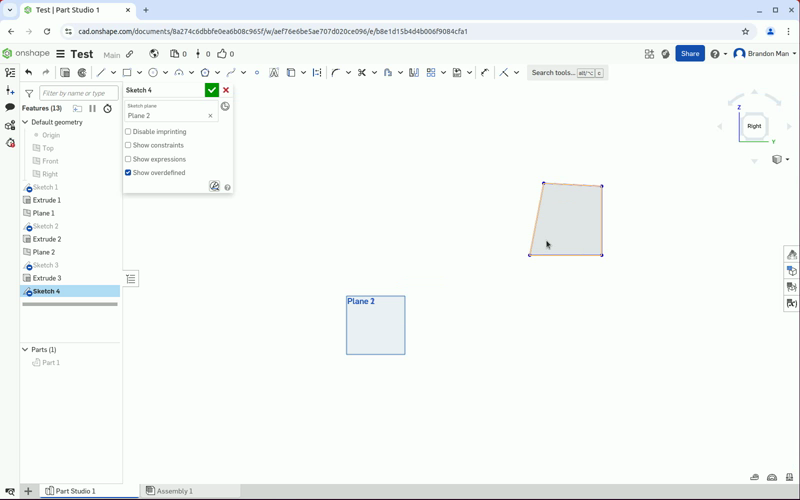
scroll(6)
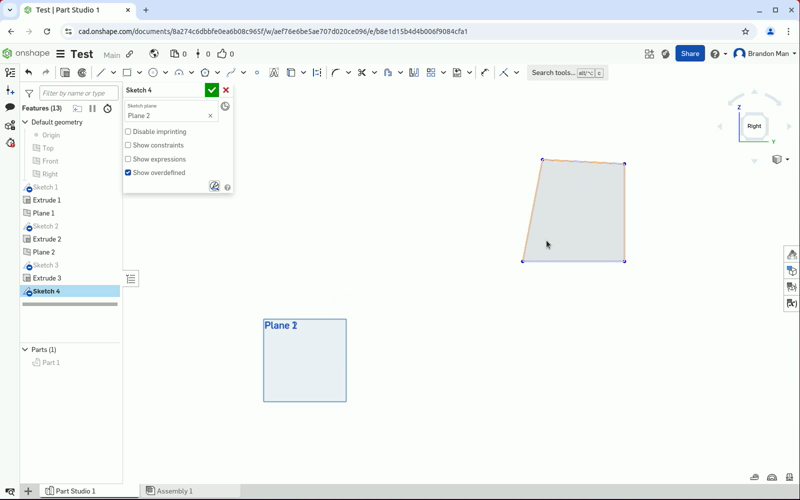
scroll(6)
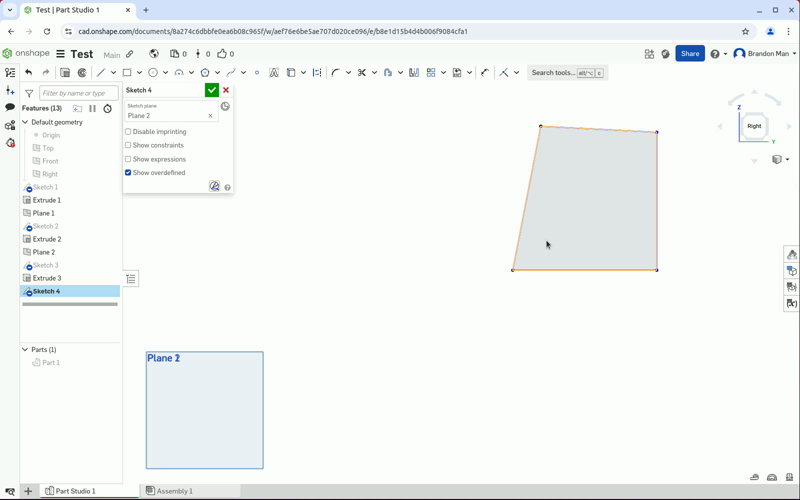
scroll(6)
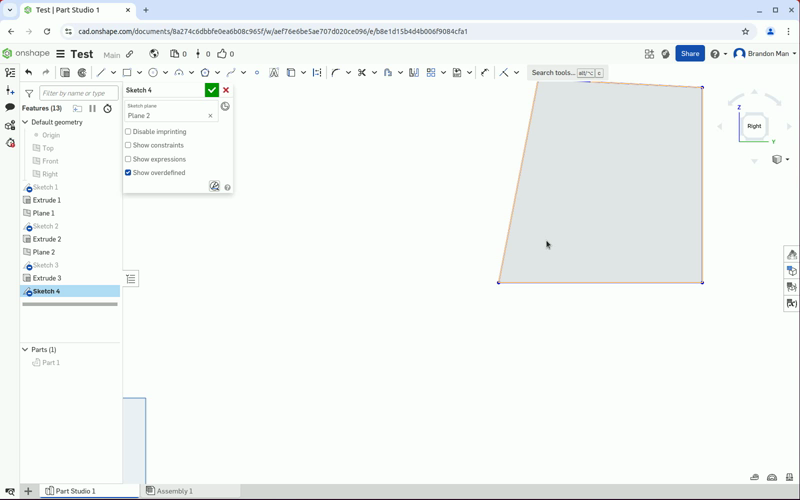
scroll(6)
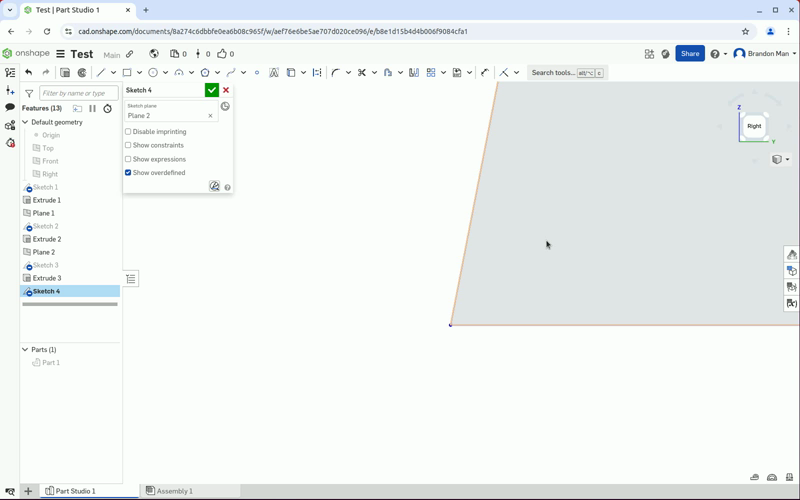
click(546, 240)
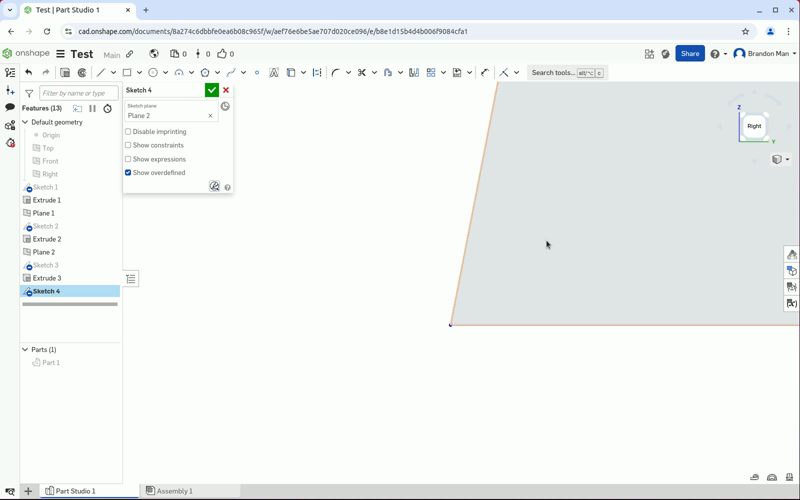
scroll(-6)
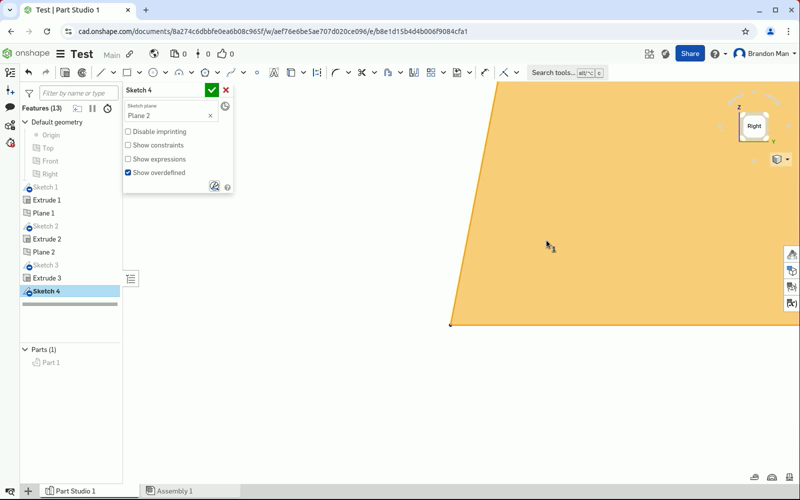
scroll(-6)
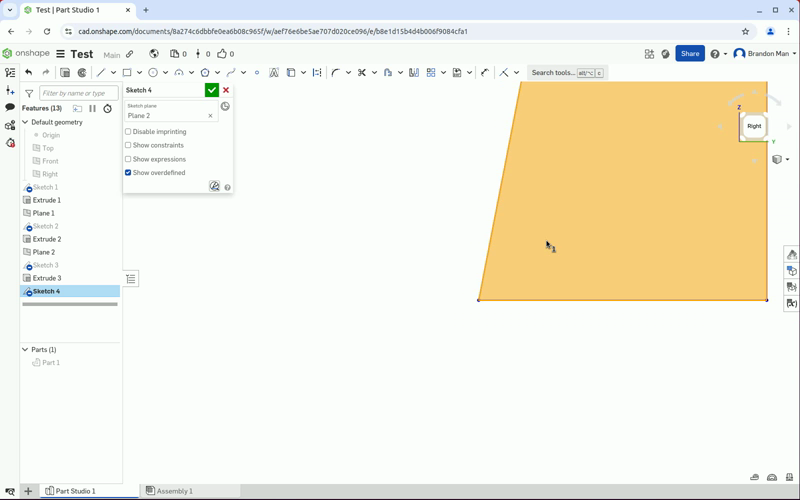
scroll(-6)
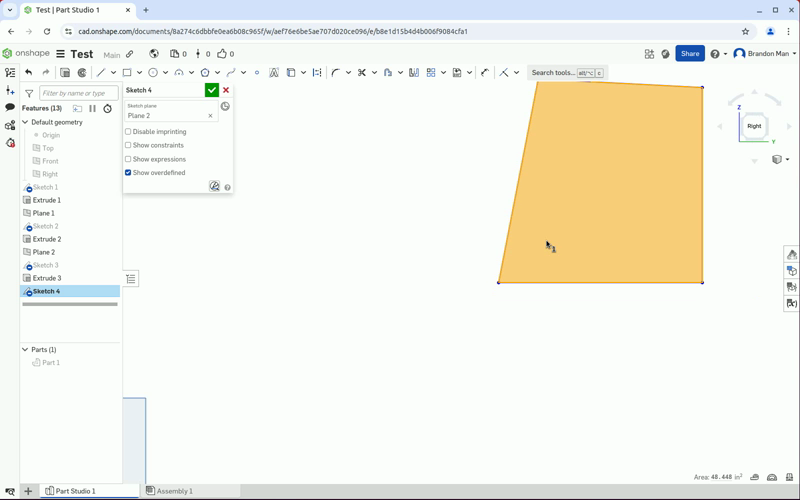
scroll(-6)
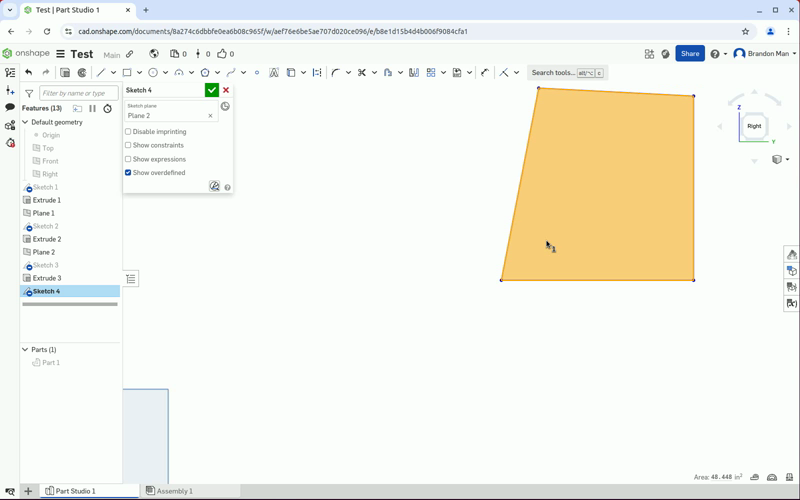
scroll(-6)
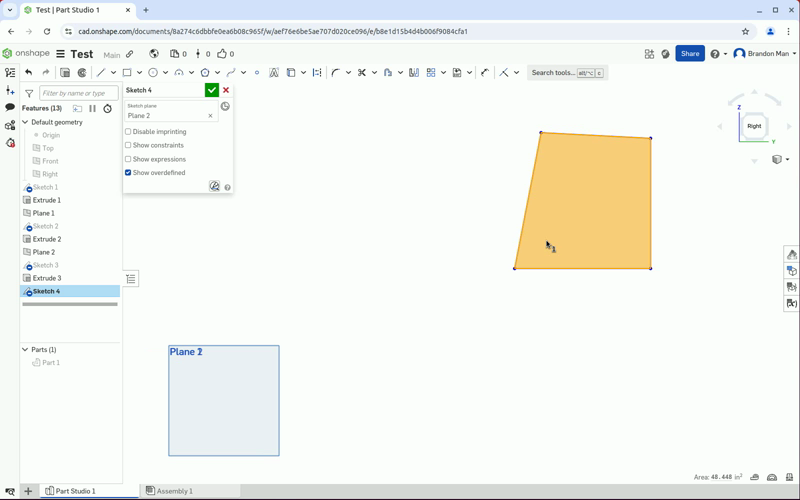
scroll(-6)
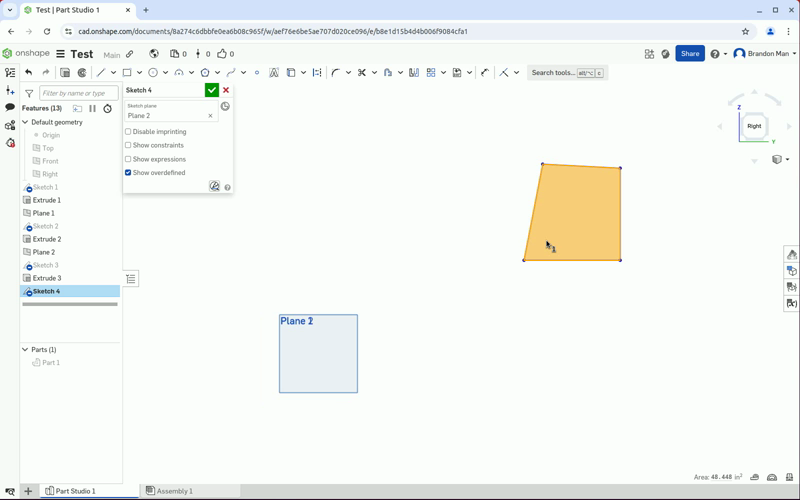
scroll(-6)
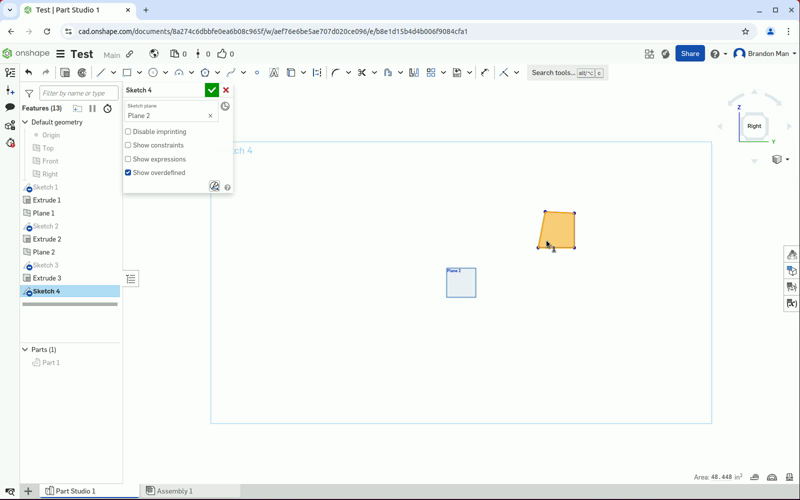
mouse_move(73, 352)
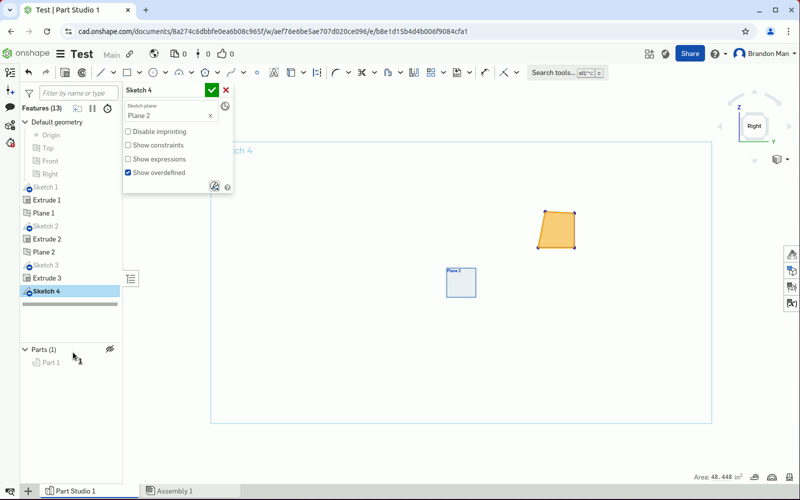
key(shift+y)
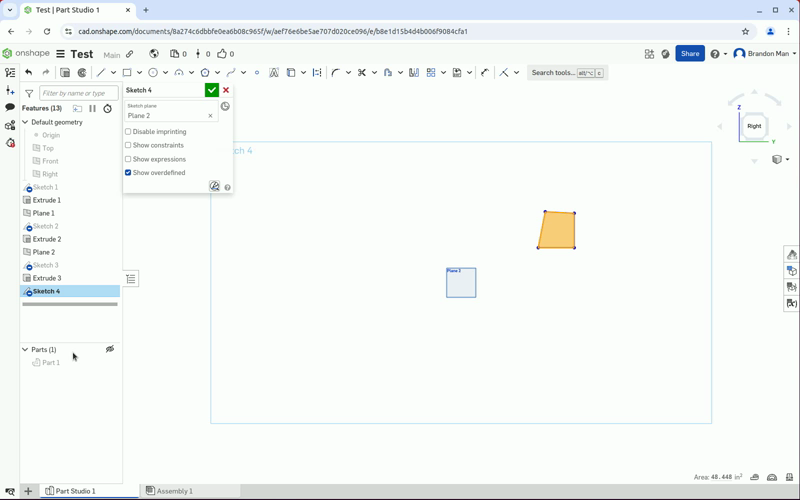
key(shift+e)
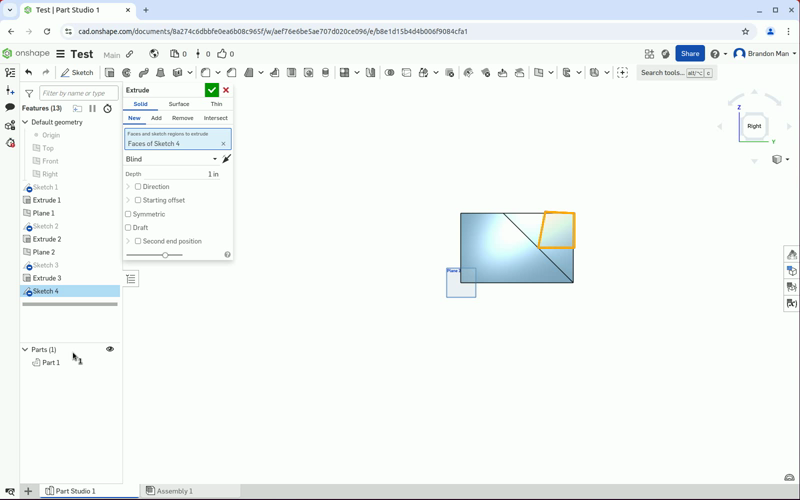
mouse_move(143, 106)
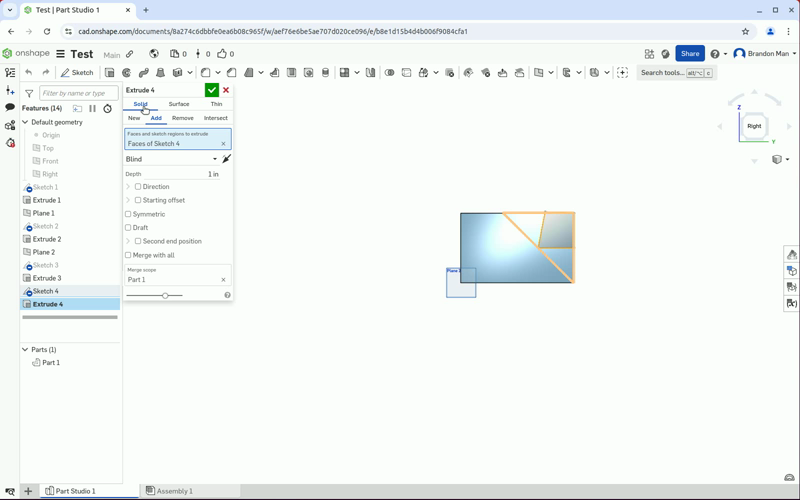
click(143, 106)
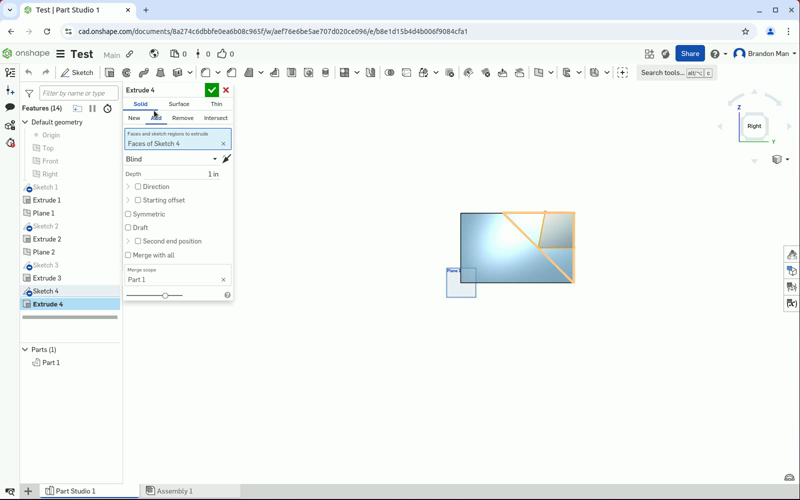
mouse_move(186, 120)
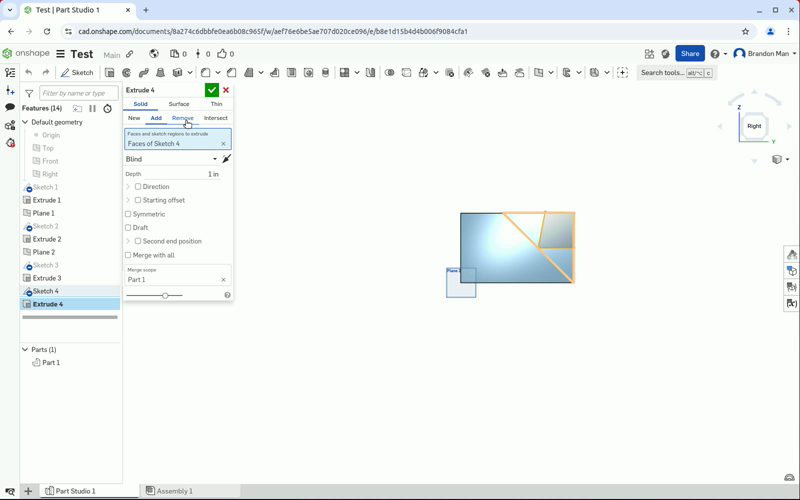
click(186, 120)
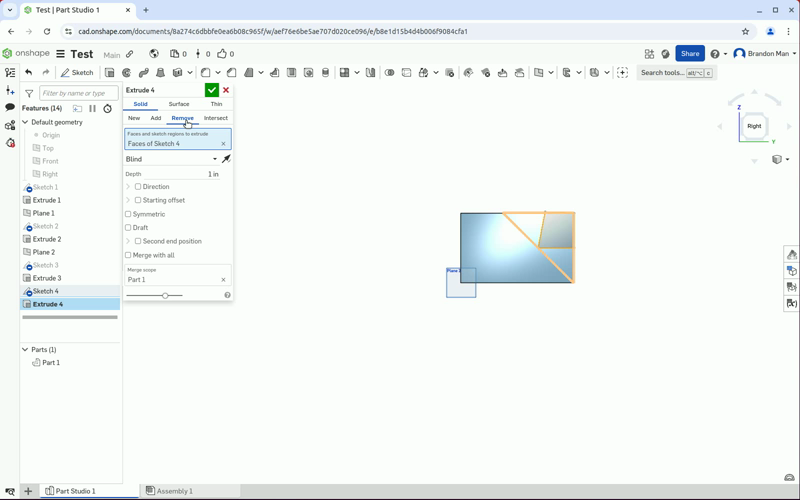
key(tab, 4)
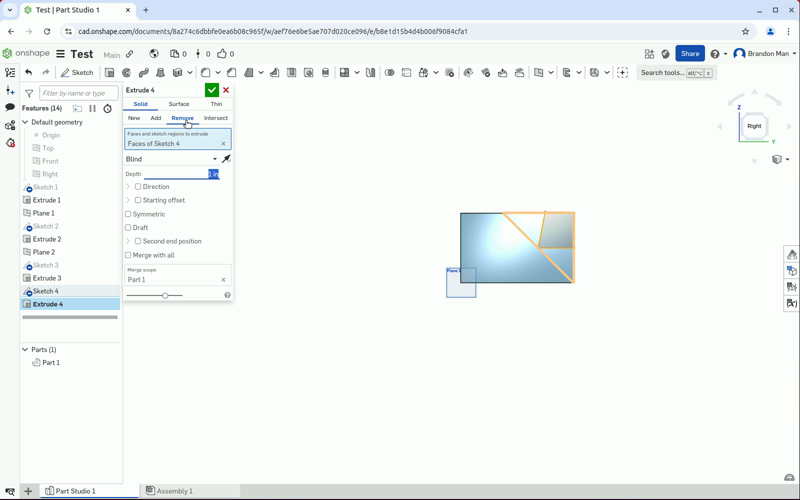
text(11.554)
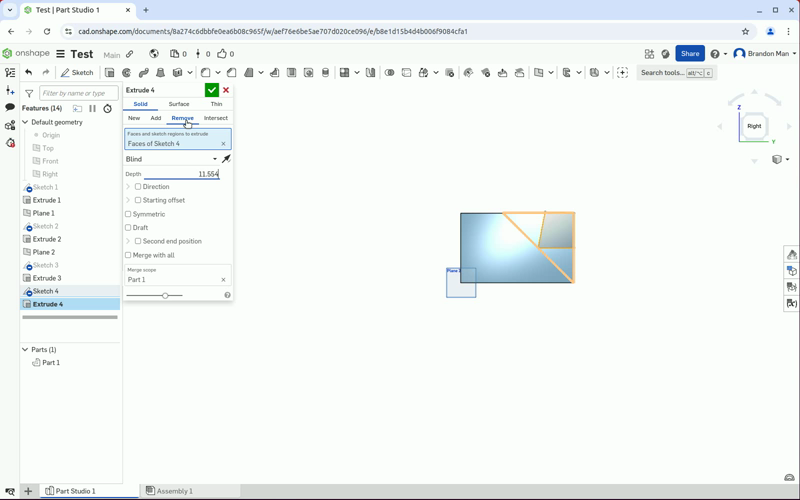
key(tab, 6)
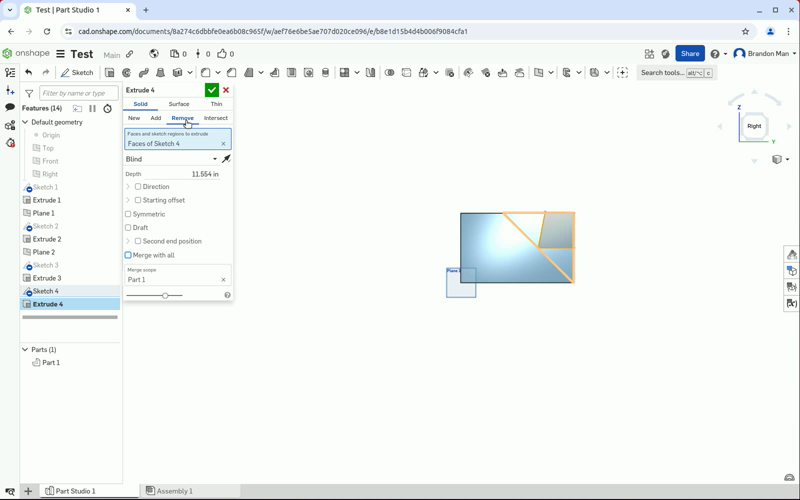
key(space)
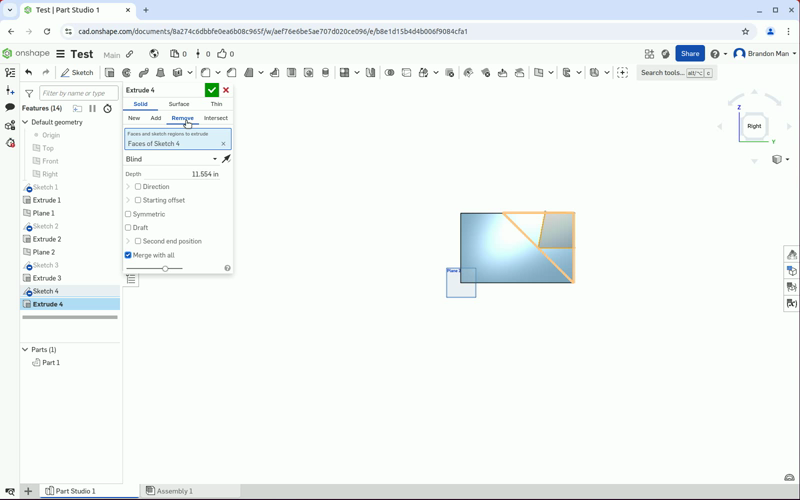
key(enter)
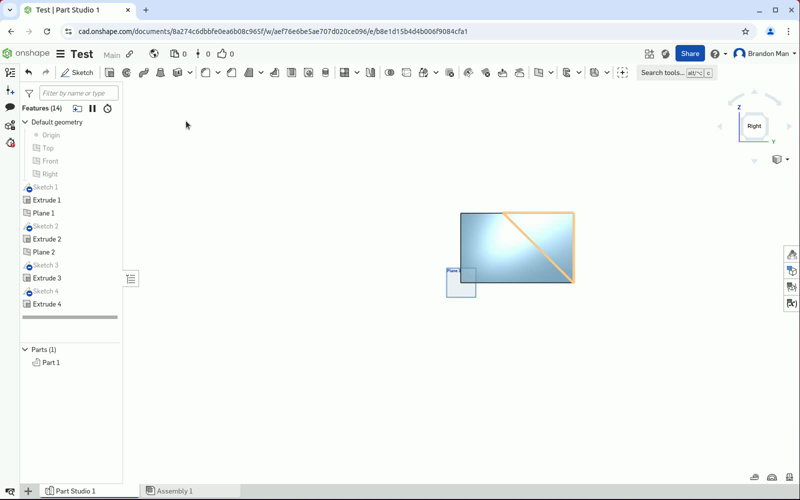
key(shift+h)
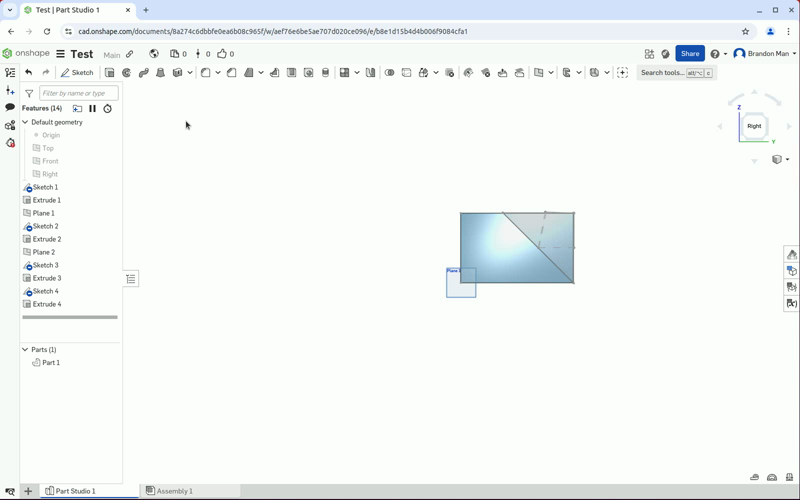
key(shift+h)
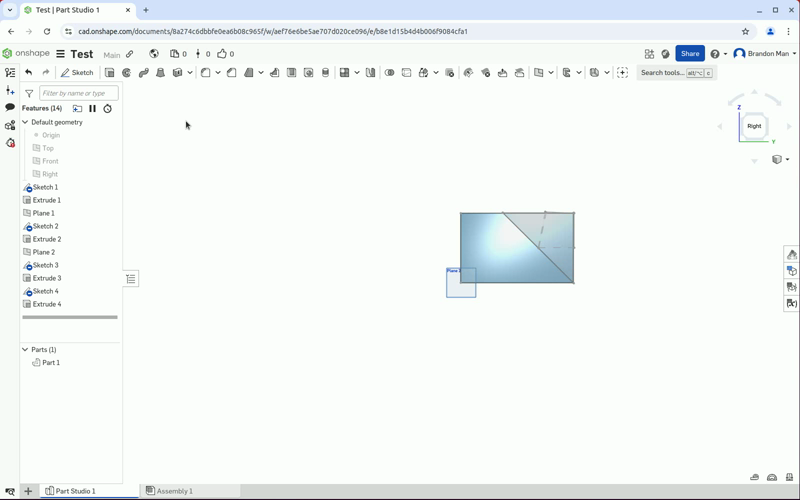
key(shift+7)
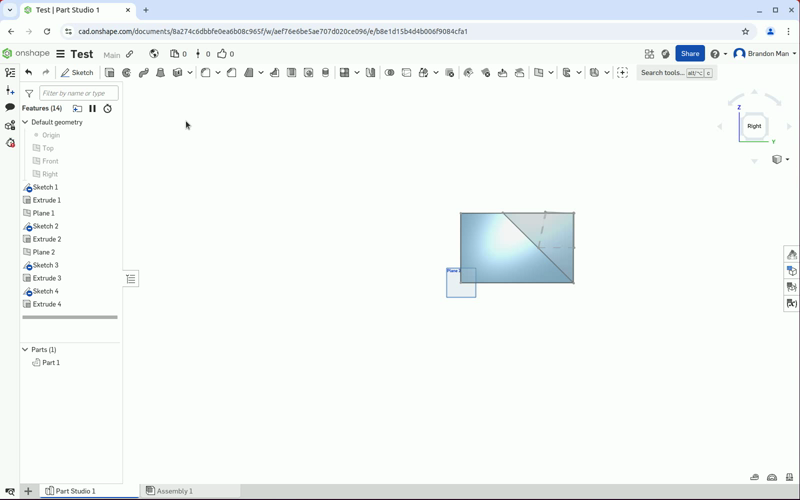
key(right, 2)
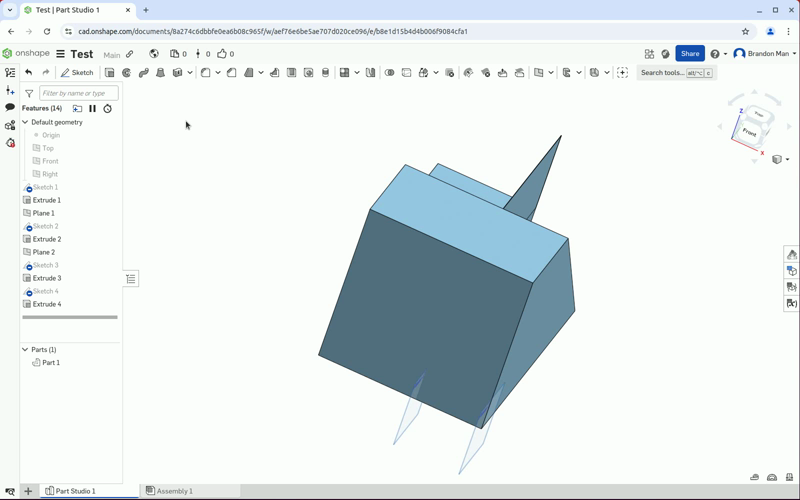
key(down, 2)
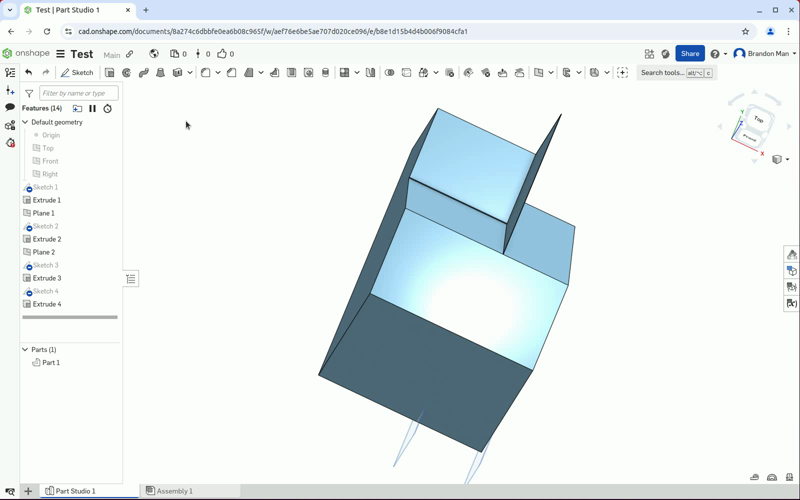
key(up, 2)
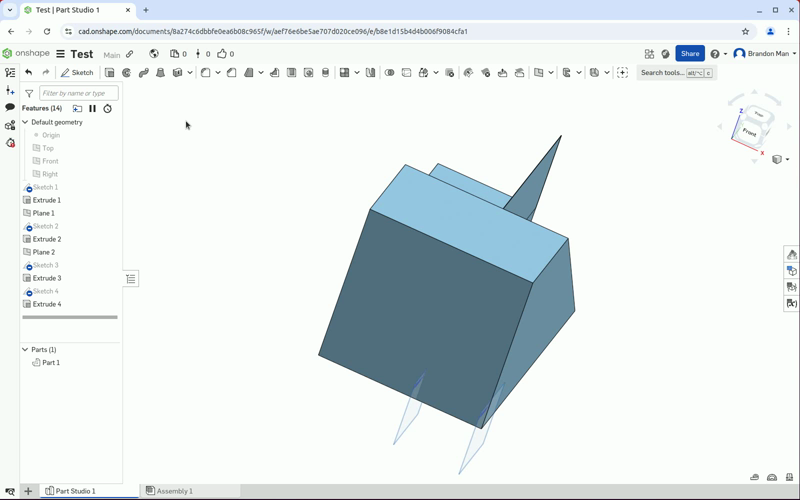
key(left, 2)
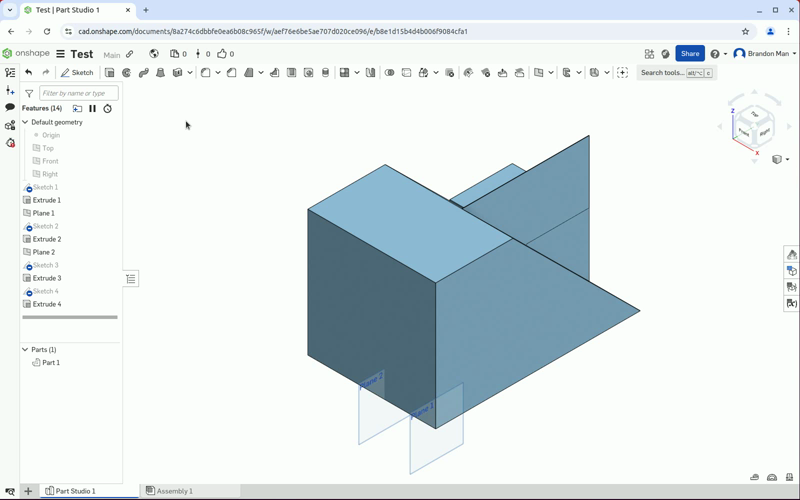
mouse_move(73, 189)
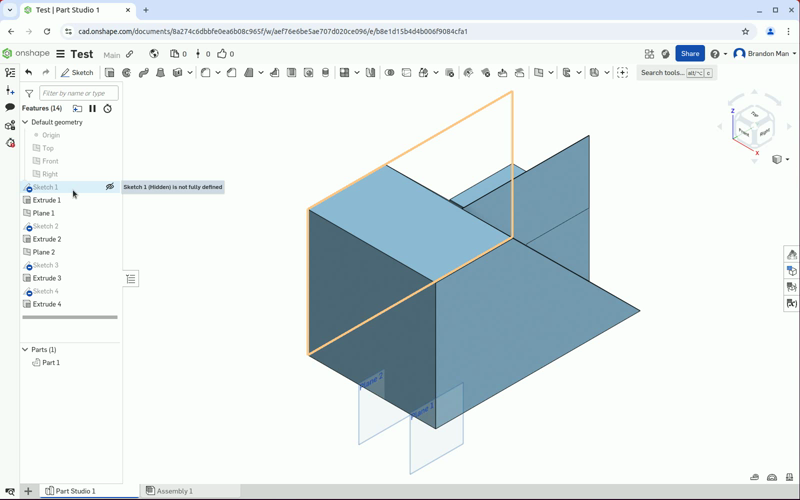
click(73, 189)